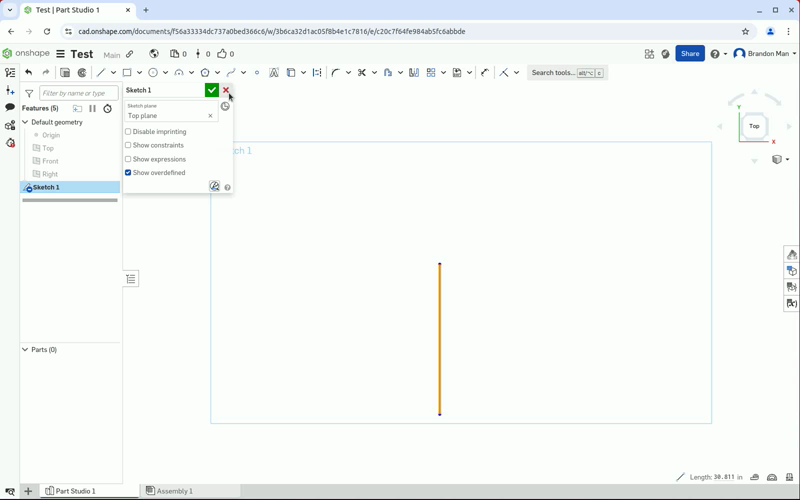
key(shift+h)
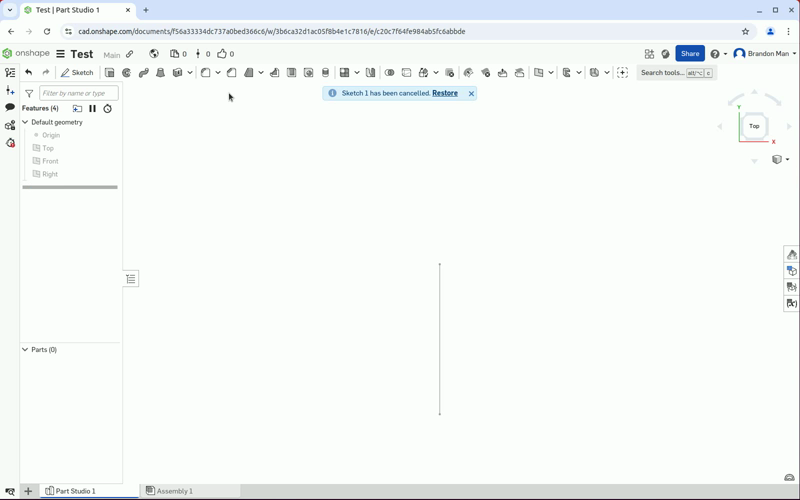
mouse_move(73, 352)
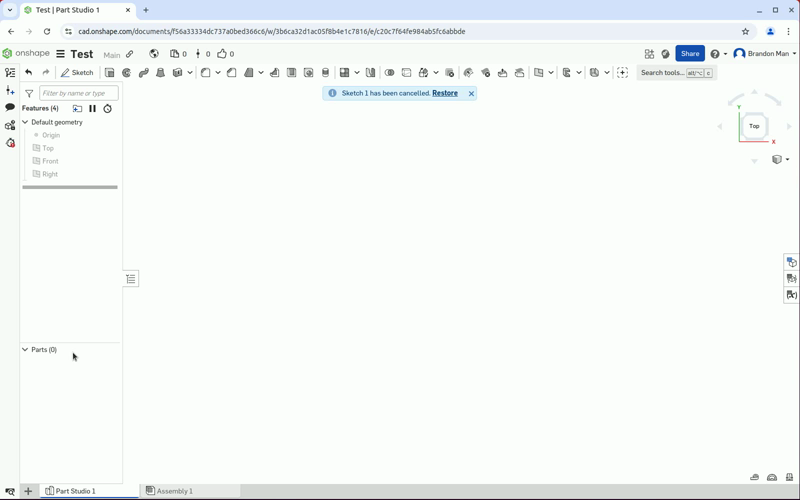
key(y)
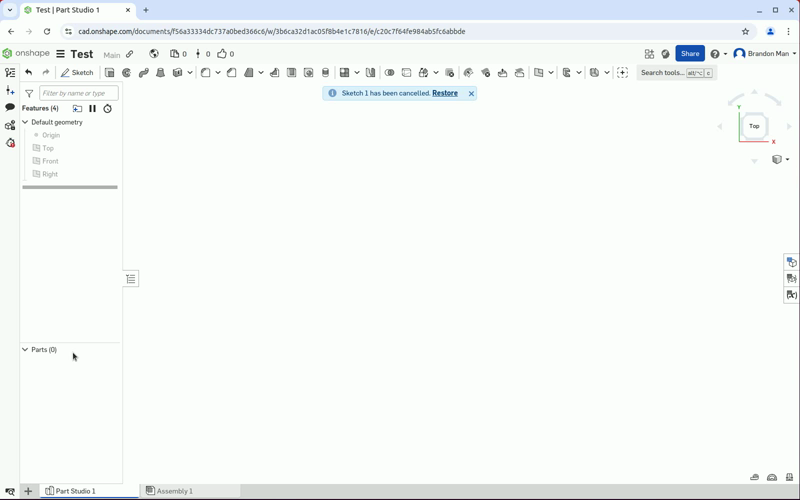
key(shift+p)
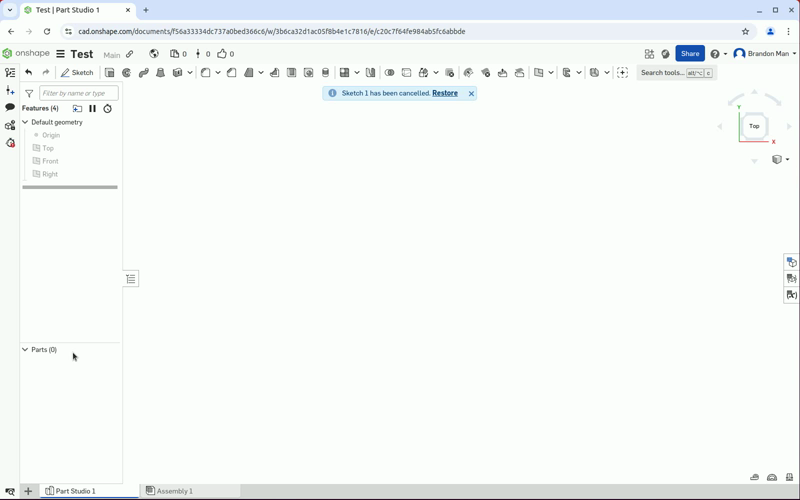
key(space)
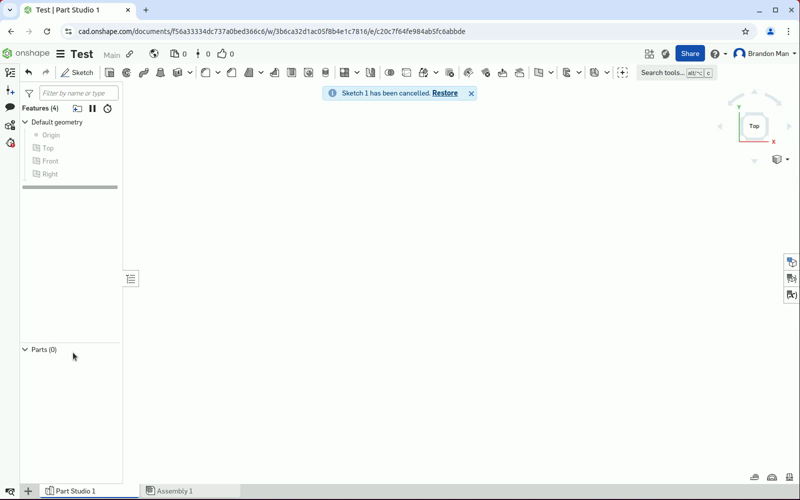
key_down(shift)
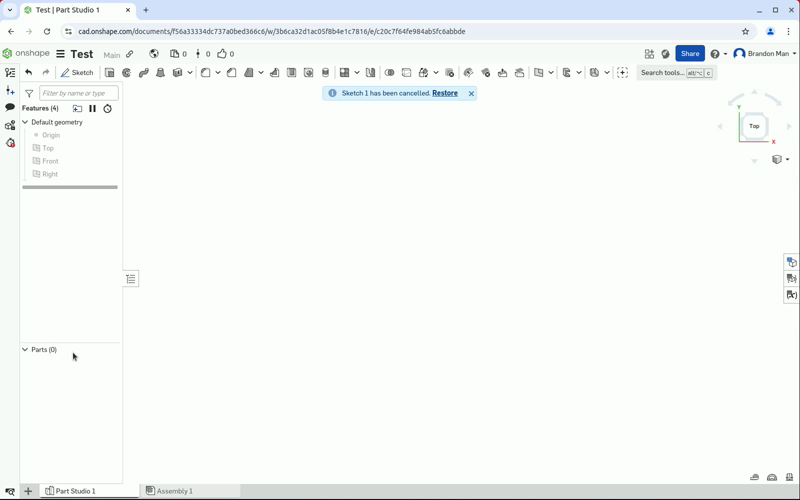
key(up)
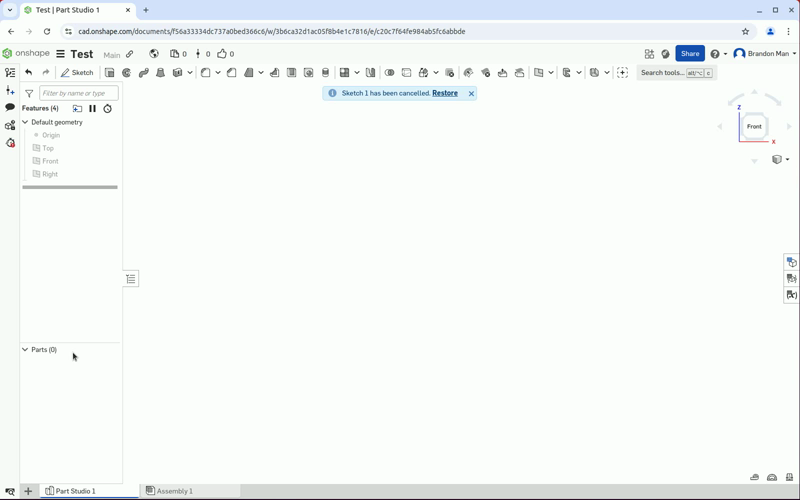
key_up(shift)
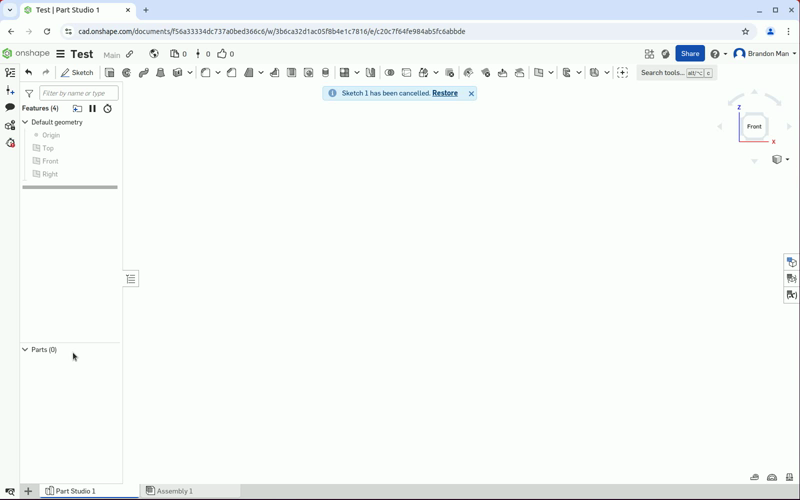
mouse_move(73, 352)
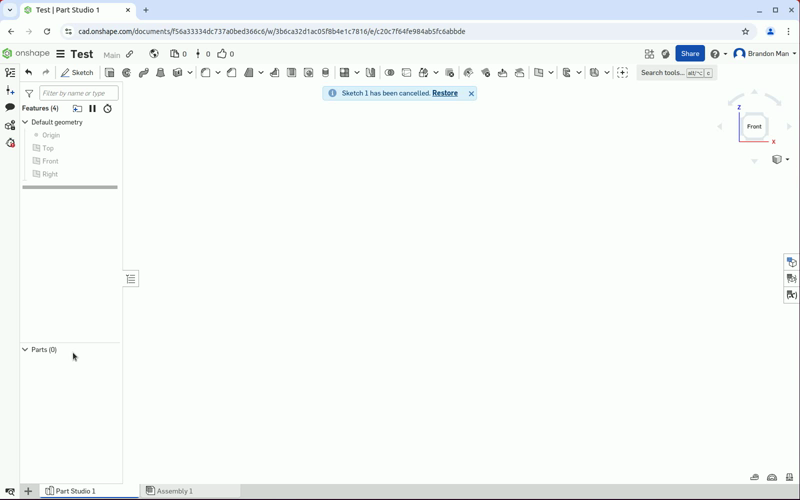
key(shift+y)
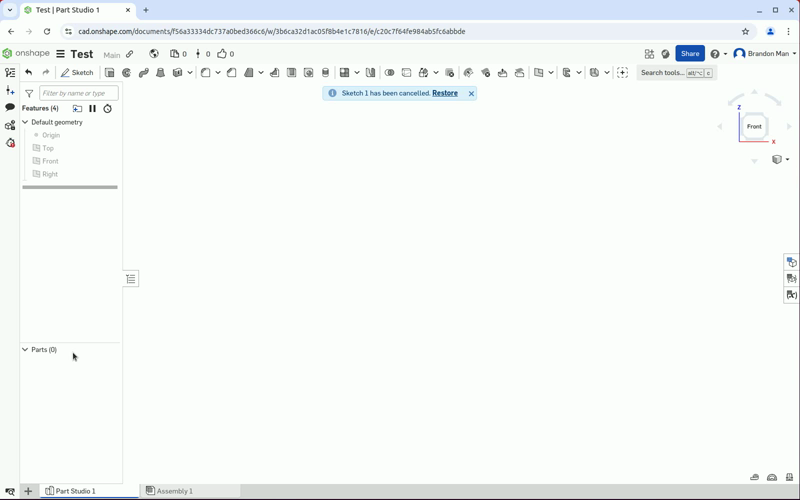
key(shift+s)
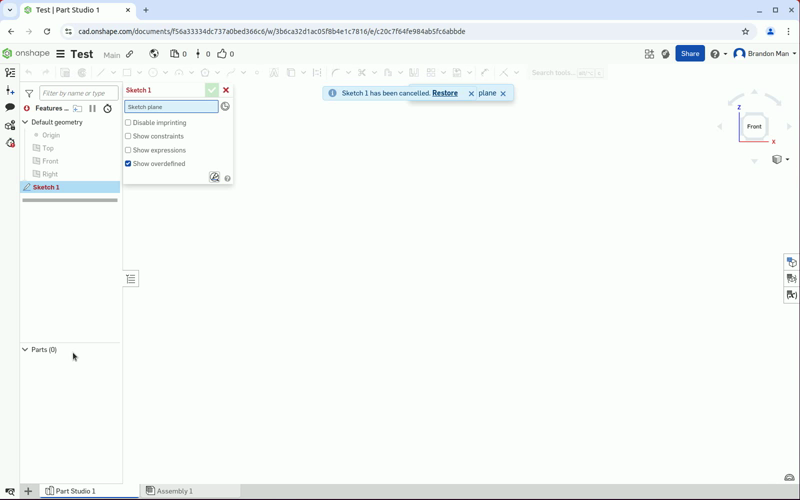
mouse_move(73, 163)
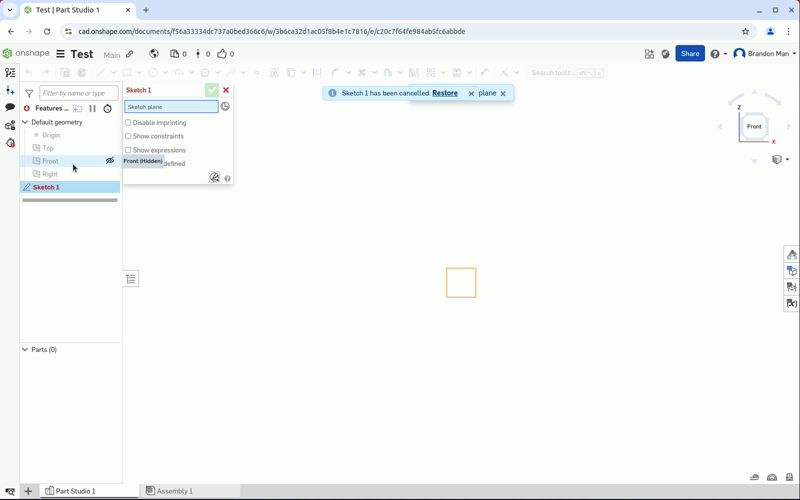
click(73, 163)
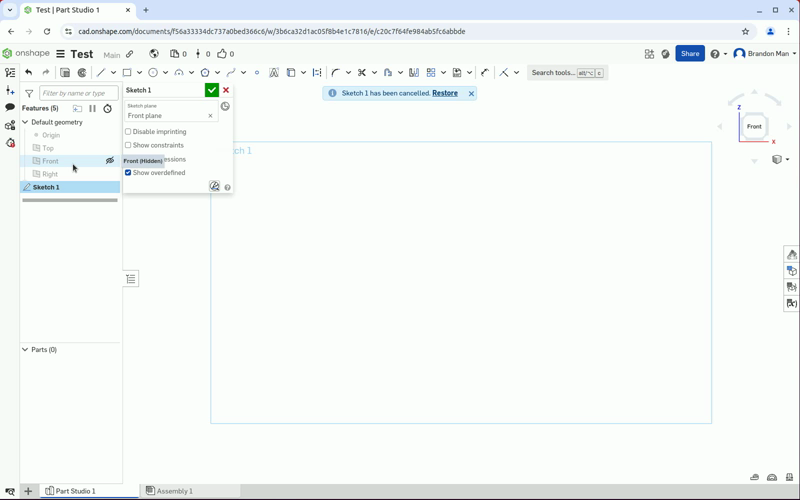
mouse_move(73, 352)
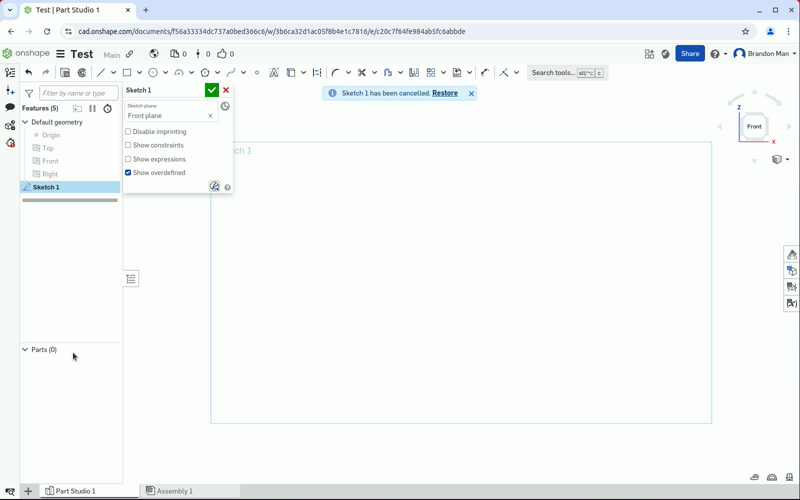
key(y)
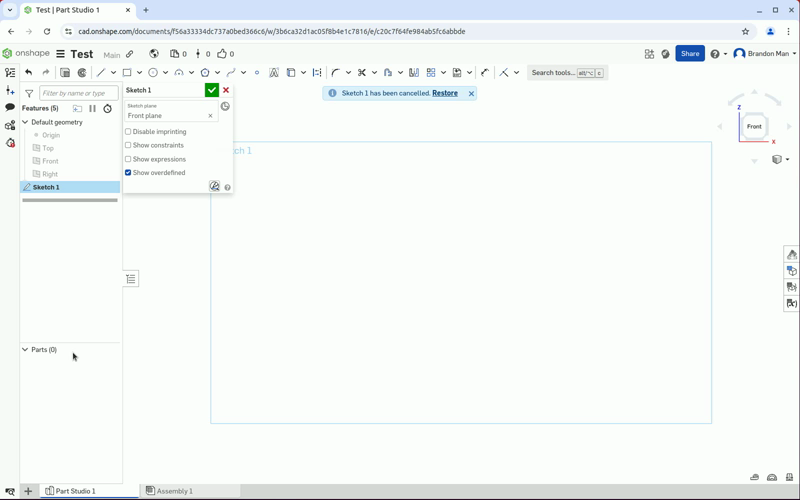
key(l)
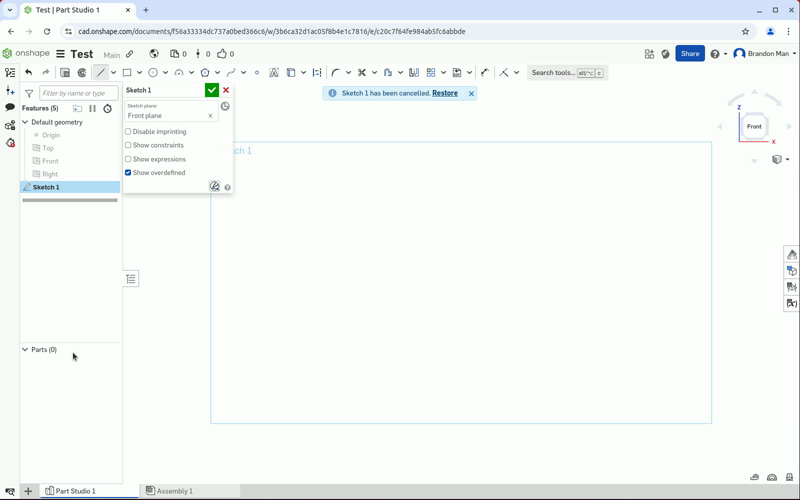
key_down(shift)
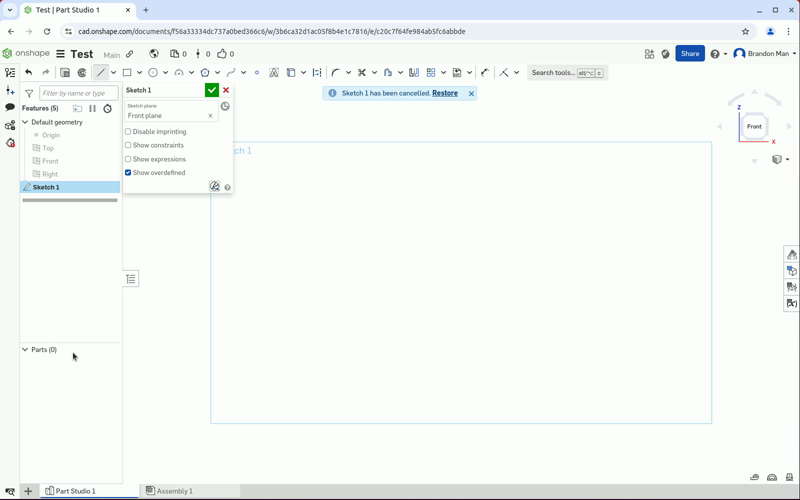
mouse_move(348, 336)
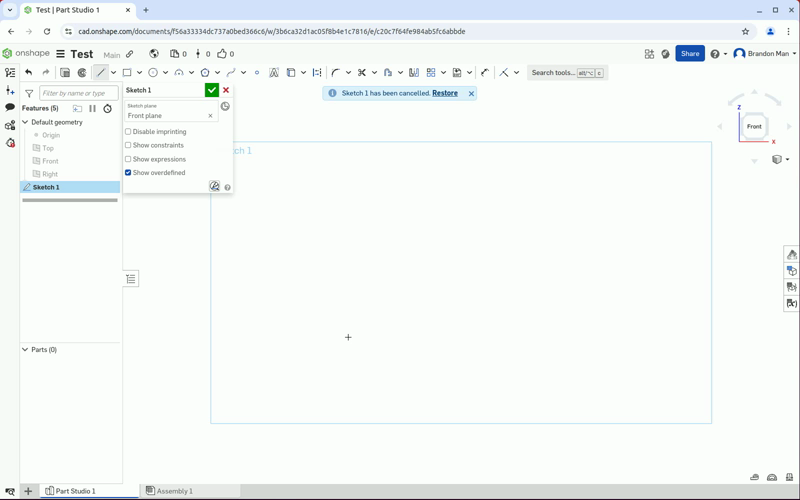
click(348, 336)
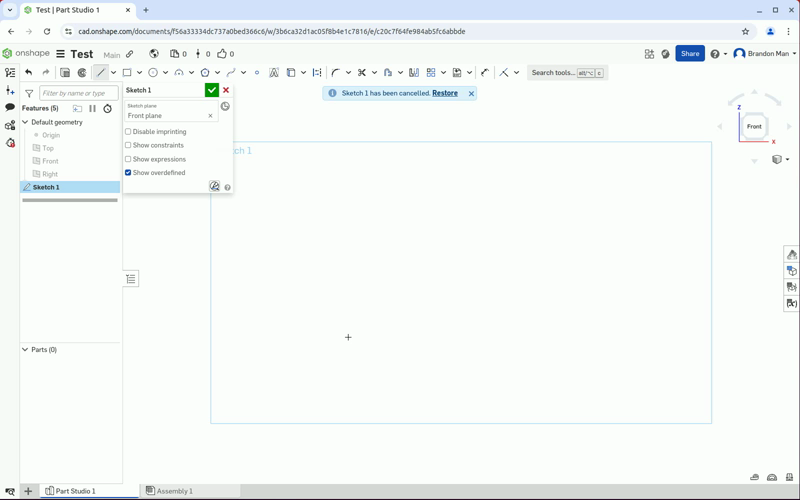
key_up(shift)
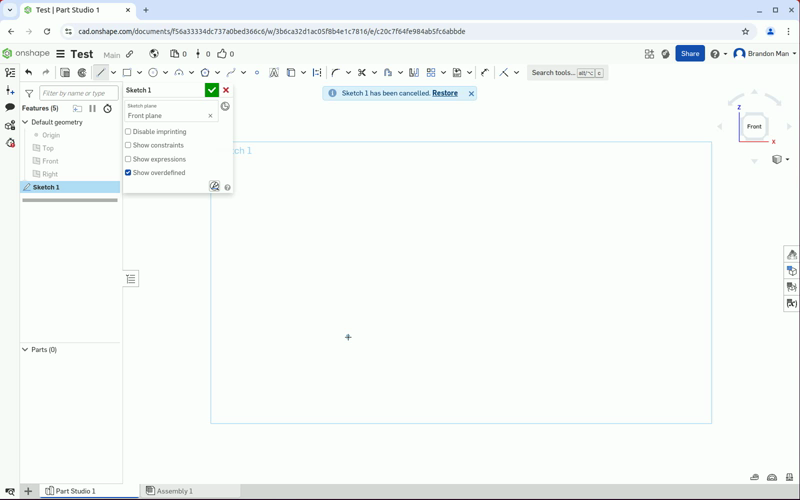
key_down(shift)
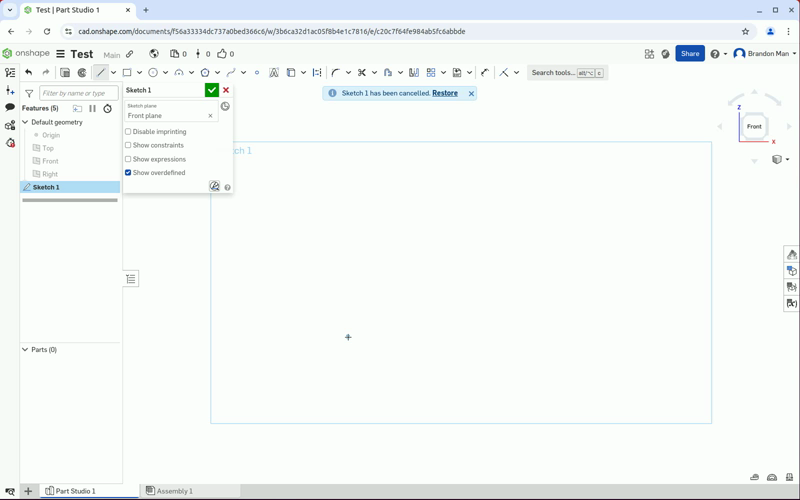
mouse_move(378, 336)
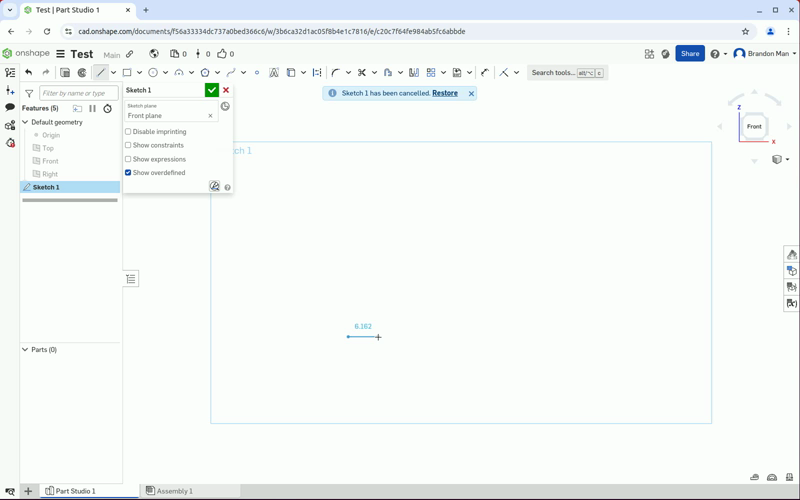
mouse_move(380, 336)
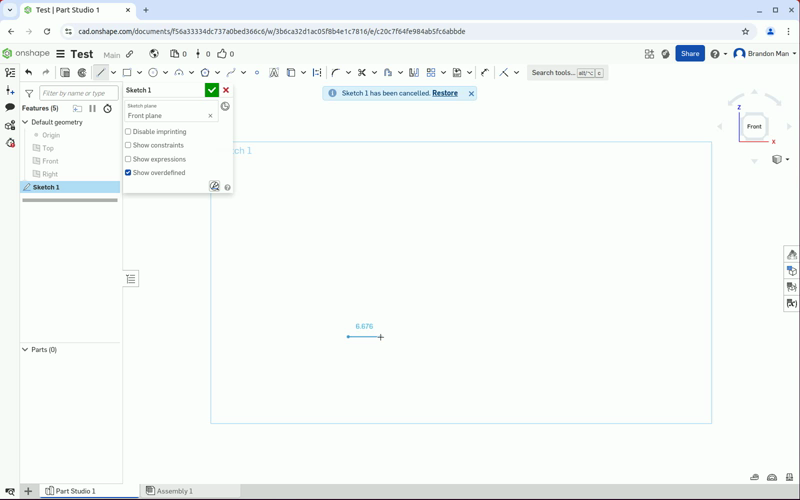
click(380, 336)
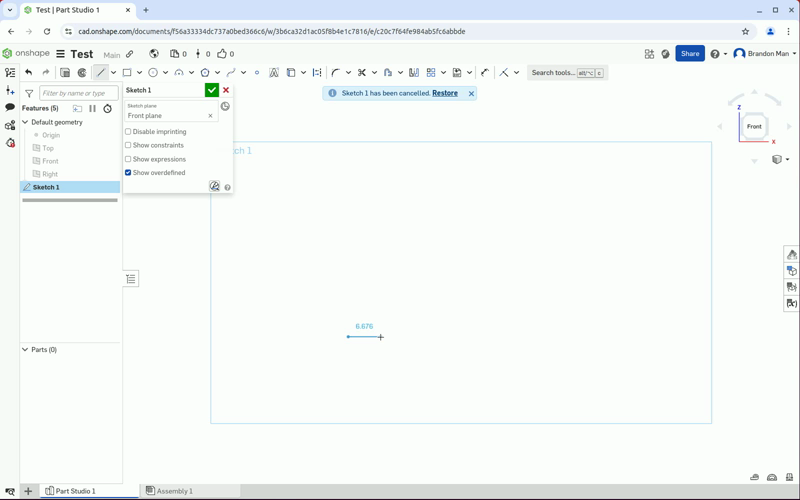
key_up(shift)
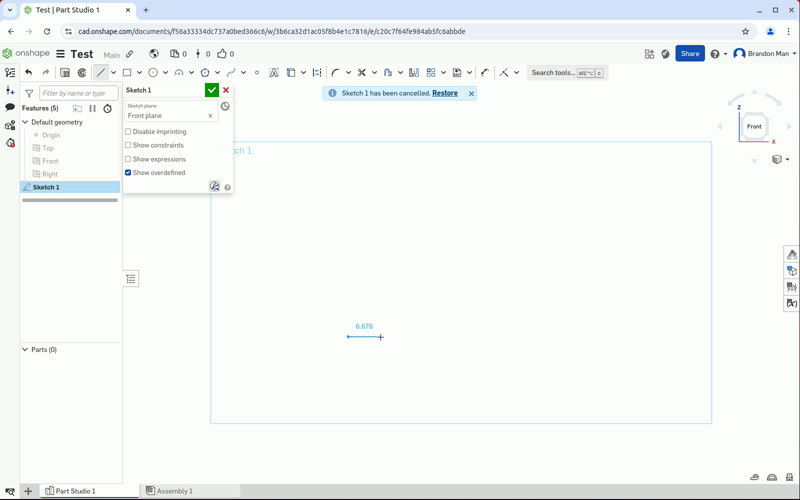
key_down(shift)
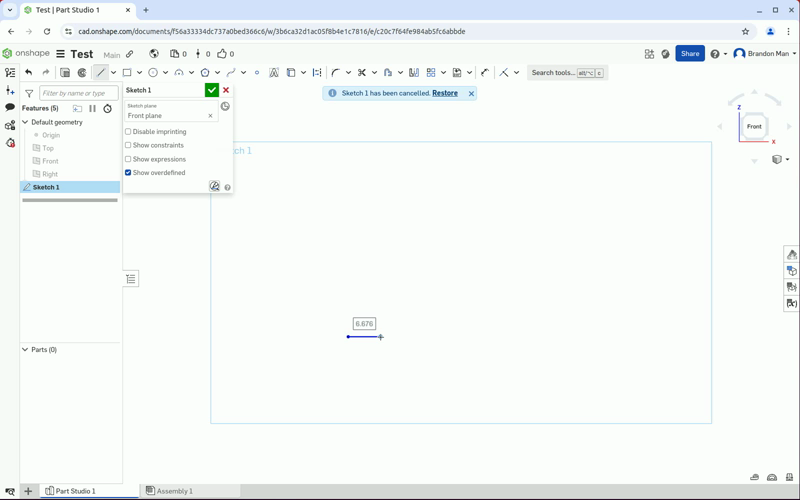
mouse_move(410, 336)
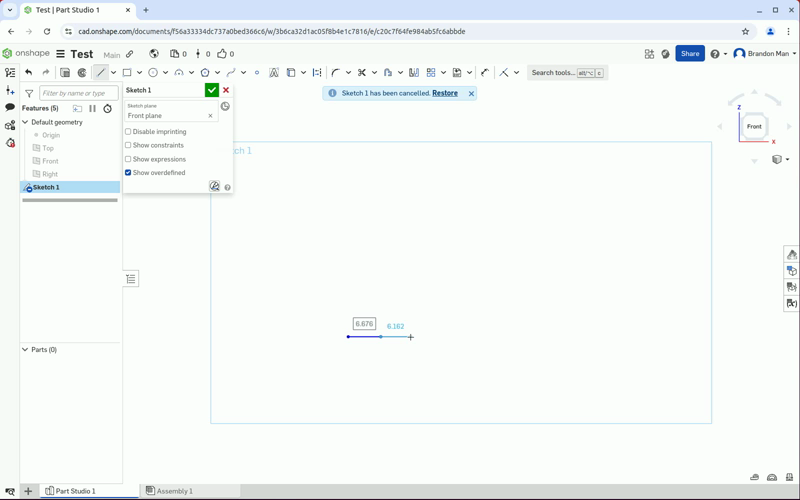
mouse_move(380, 282)
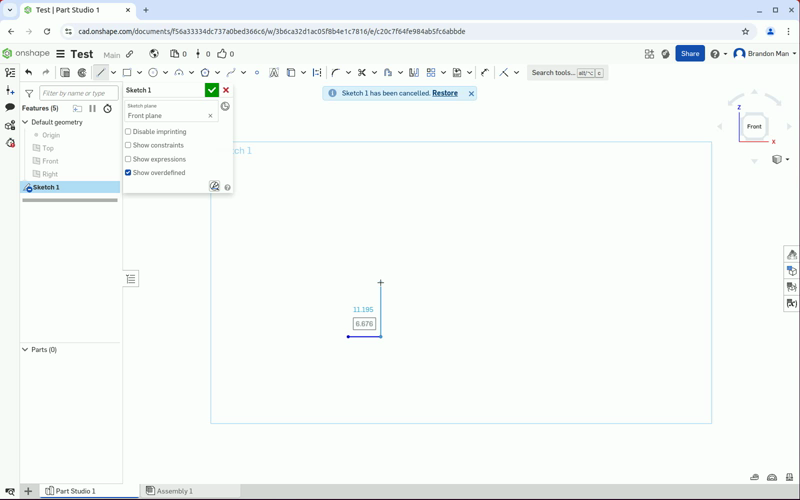
click(380, 282)
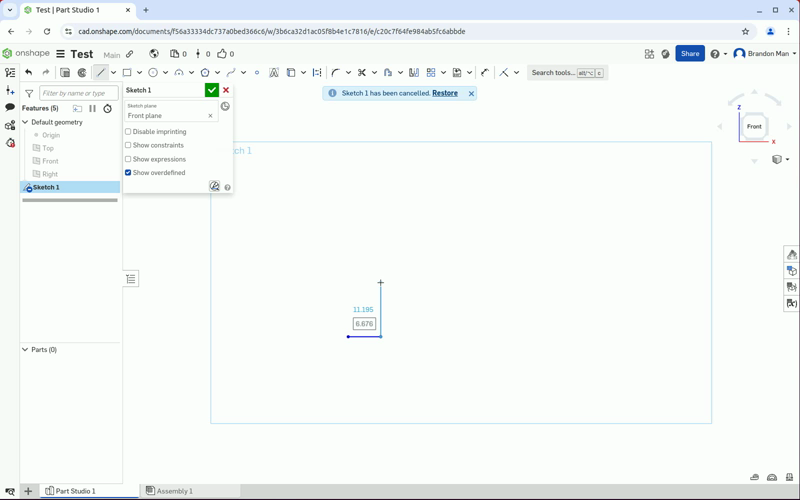
key_up(shift)
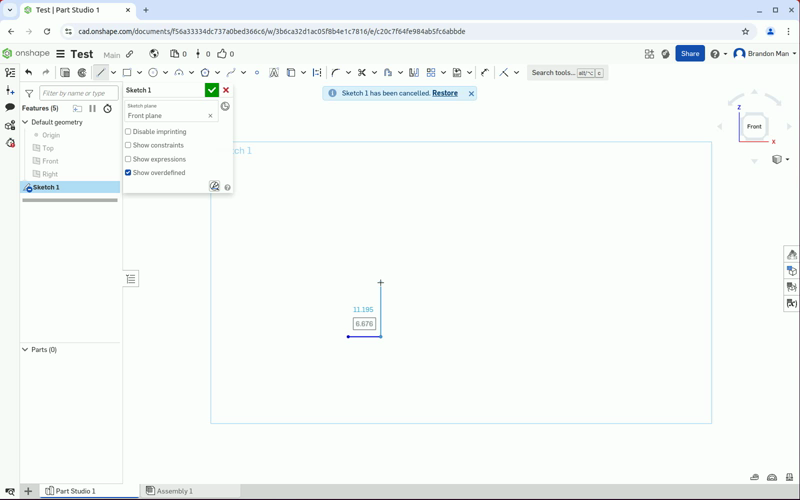
key_down(shift)
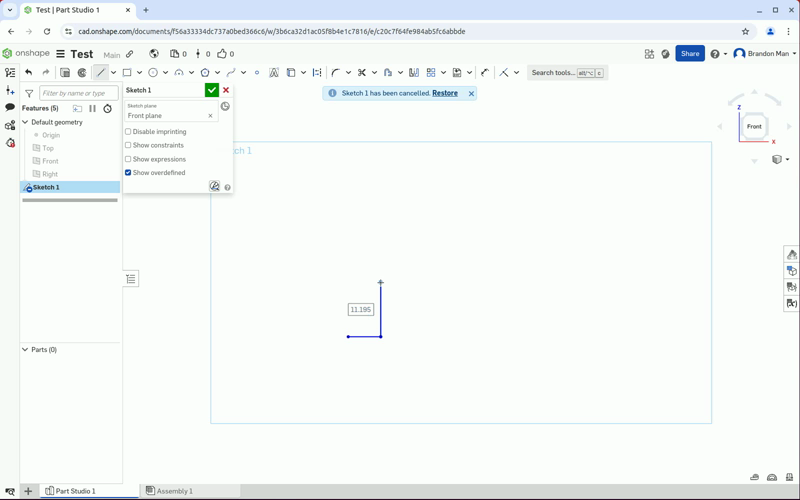
mouse_move(410, 282)
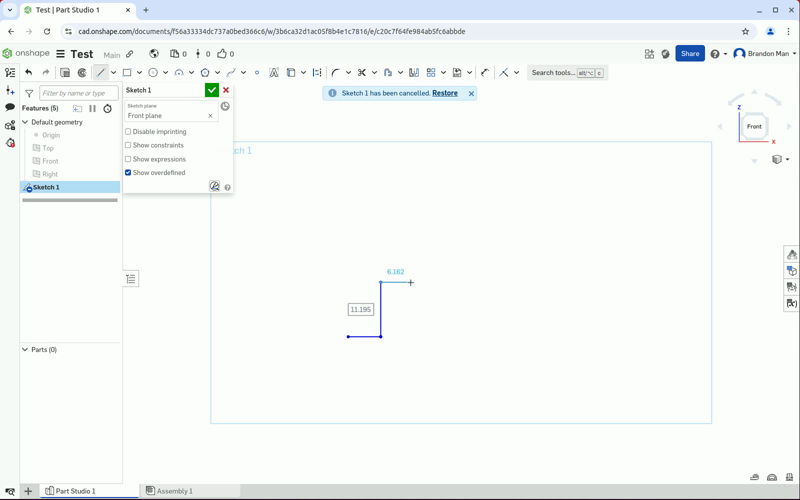
mouse_move(348, 282)
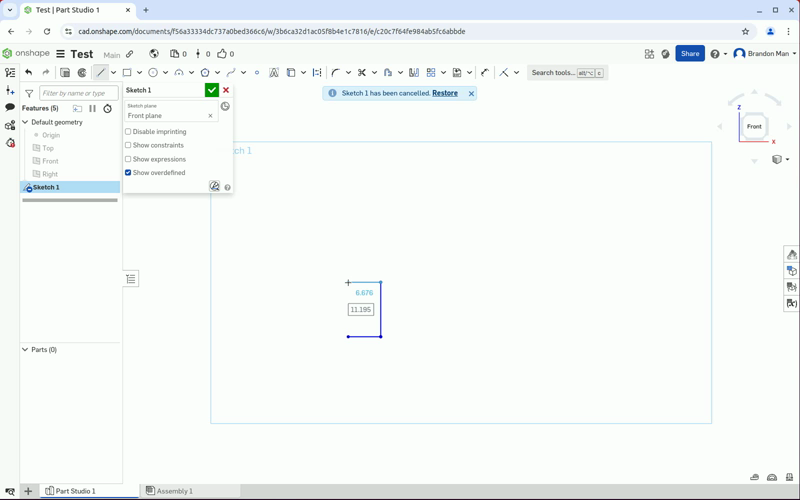
click(348, 282)
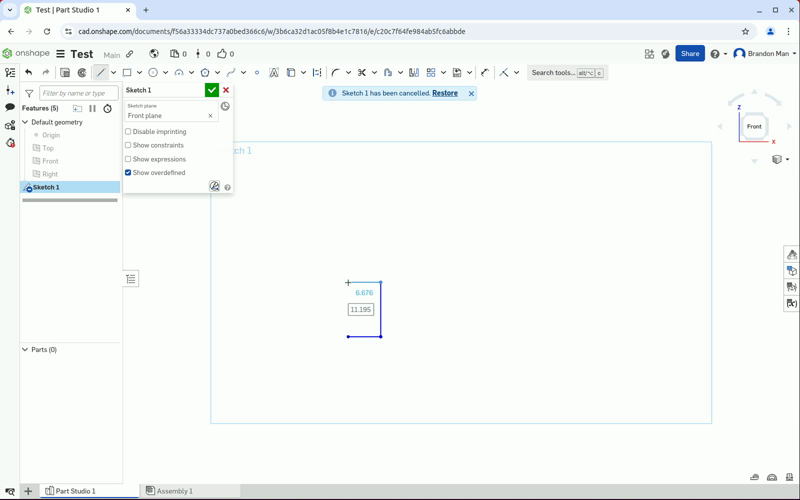
key_up(shift)
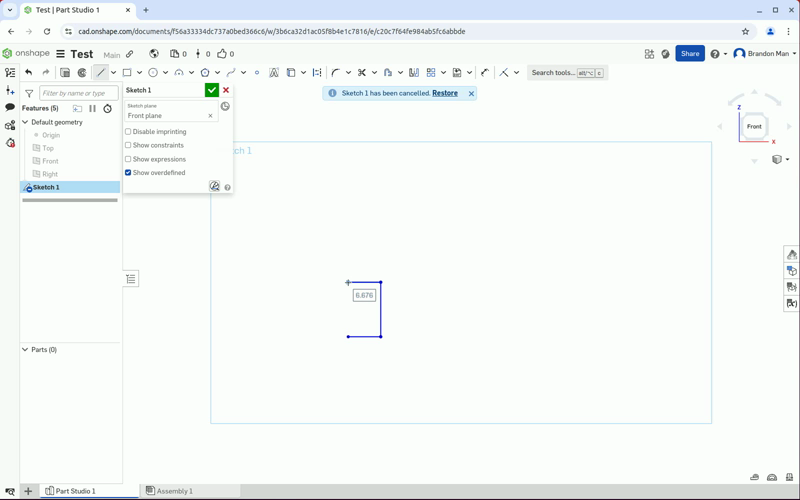
mouse_move(378, 282)
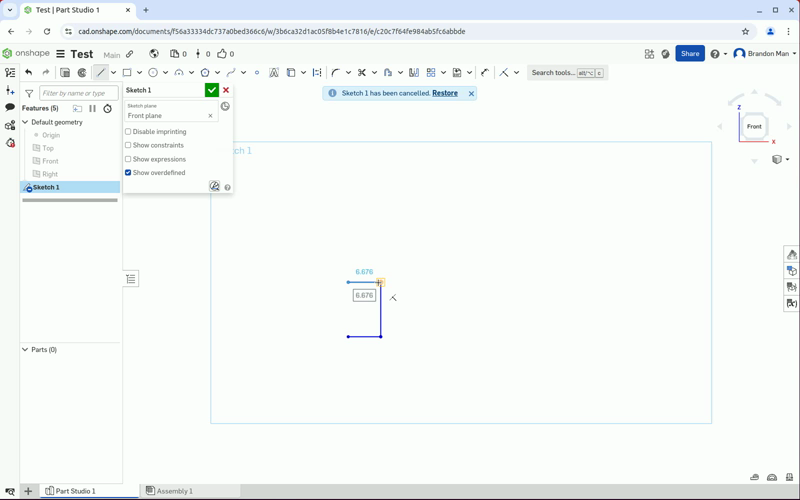
key_down(shift)
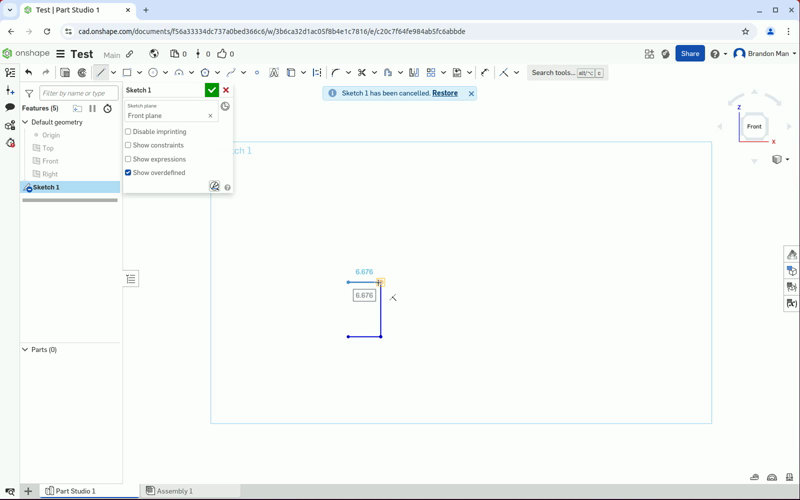
mouse_move(348, 336)
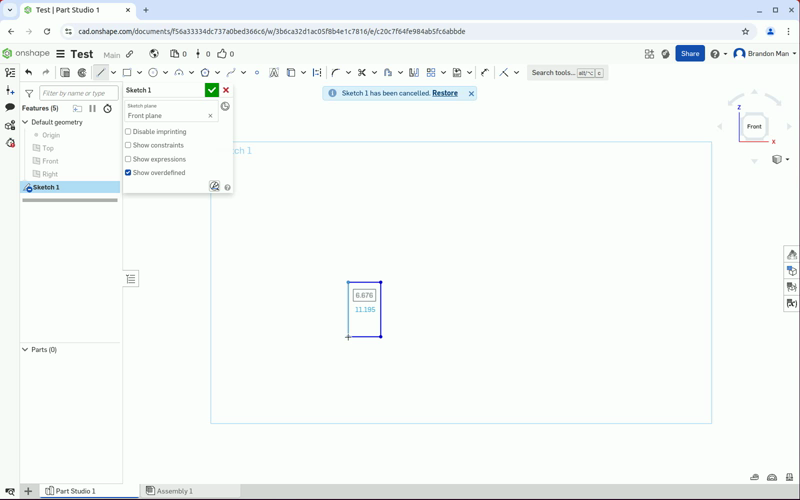
key_up(shift)
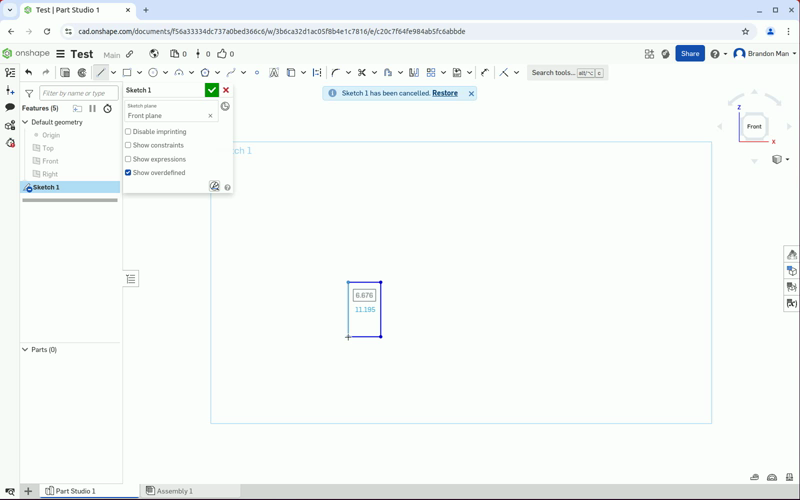
click(348, 336)
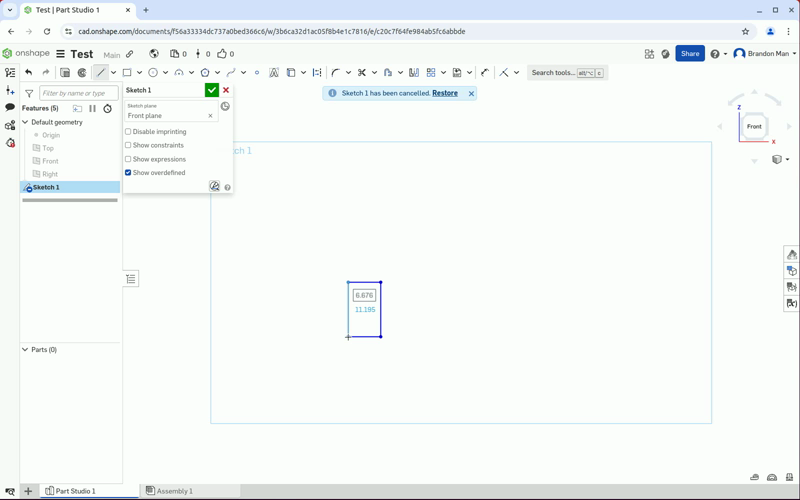
key(esc)
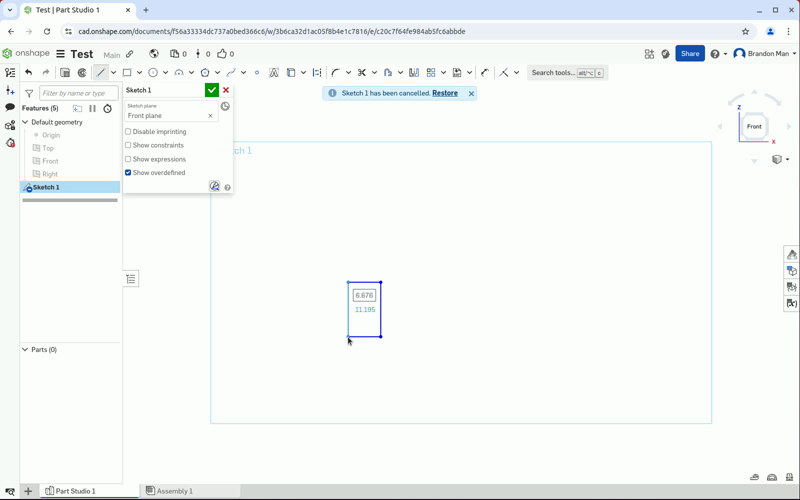
mouse_move(374, 285)
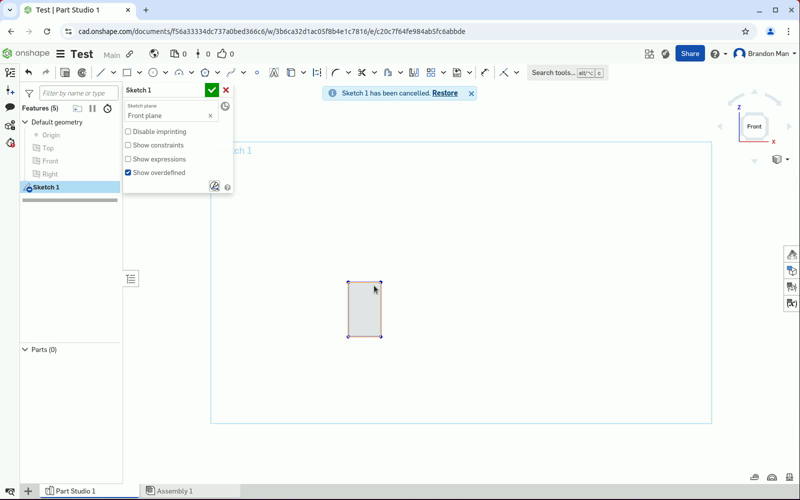
scroll(6)
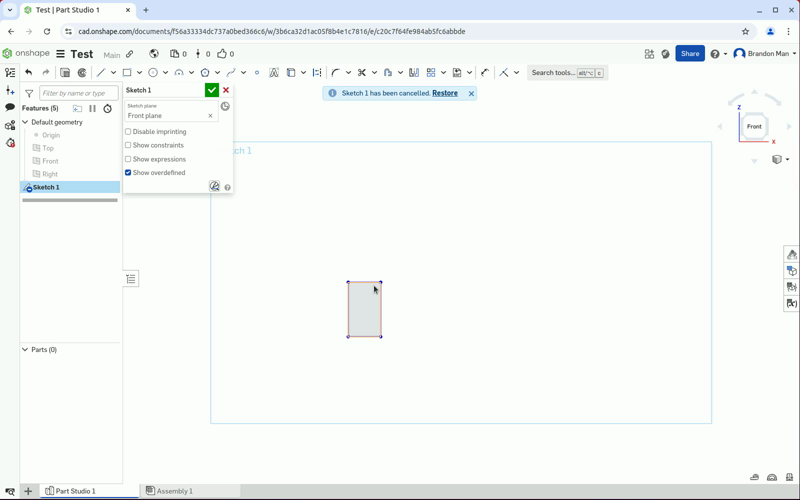
scroll(6)
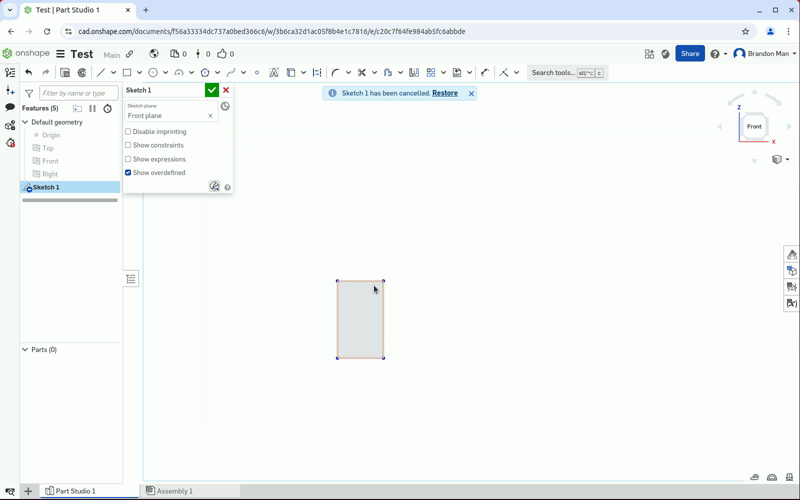
scroll(6)
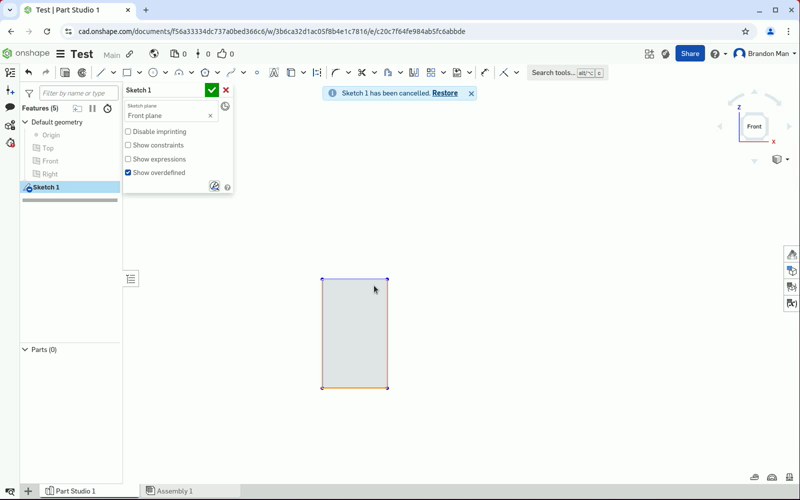
scroll(6)
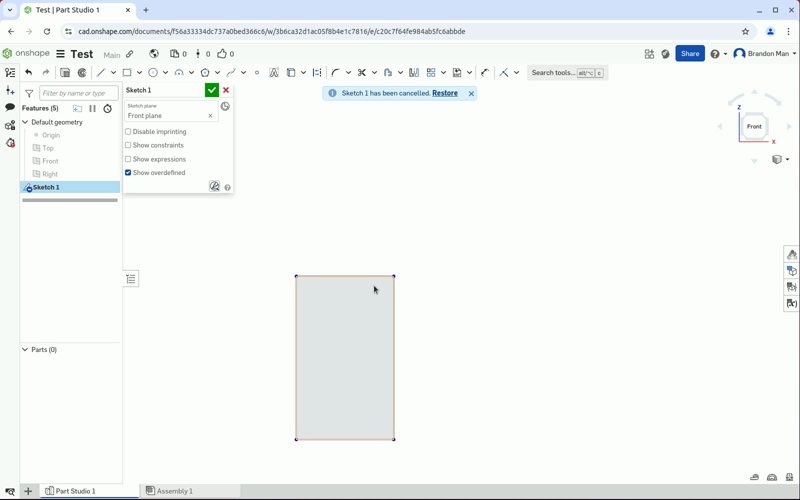
scroll(6)
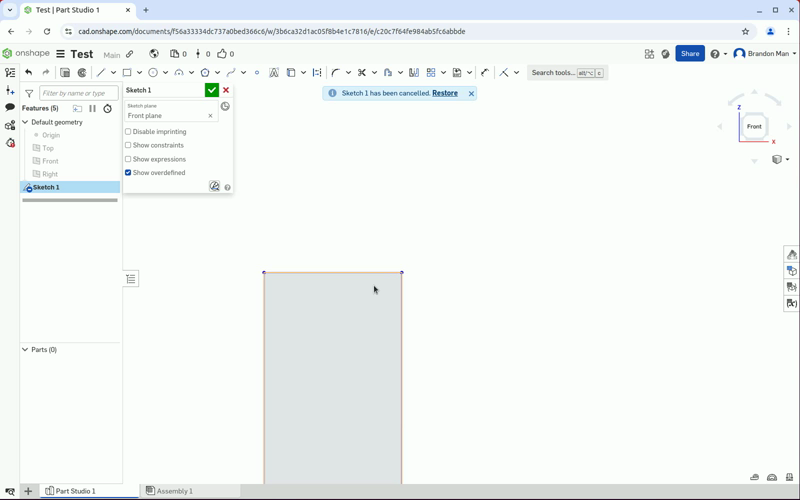
scroll(6)
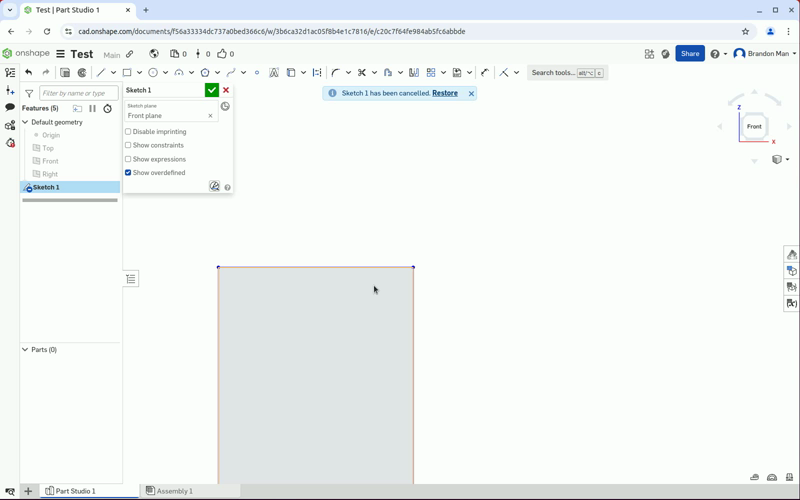
scroll(6)
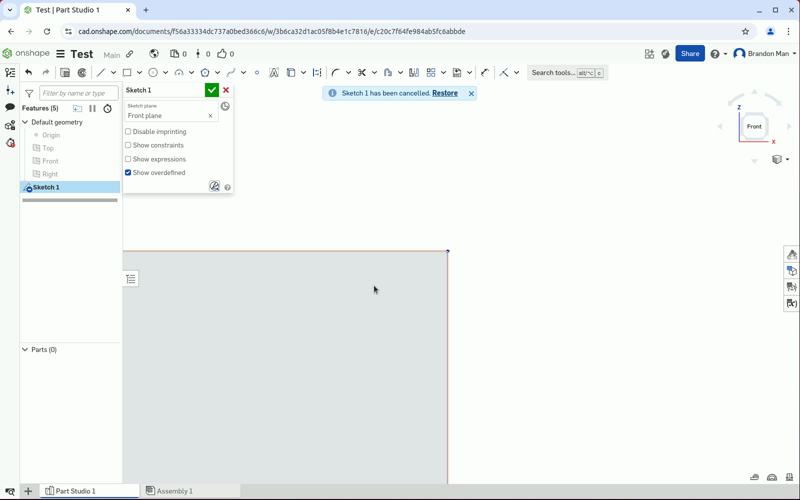
click(374, 285)
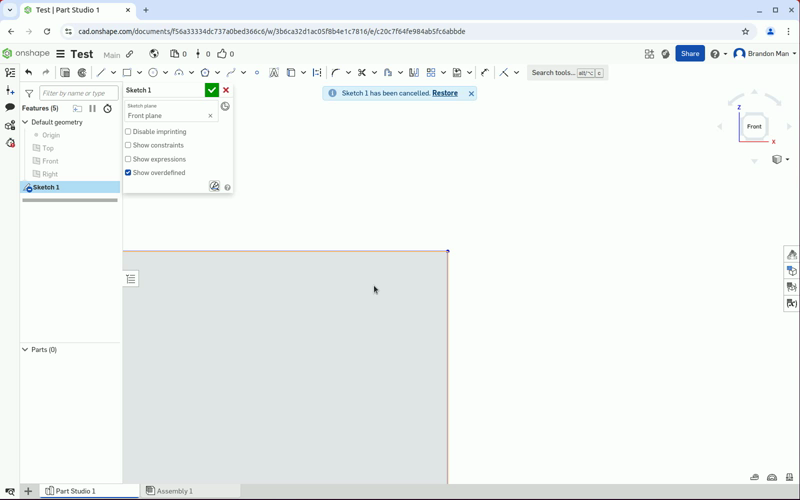
scroll(-6)
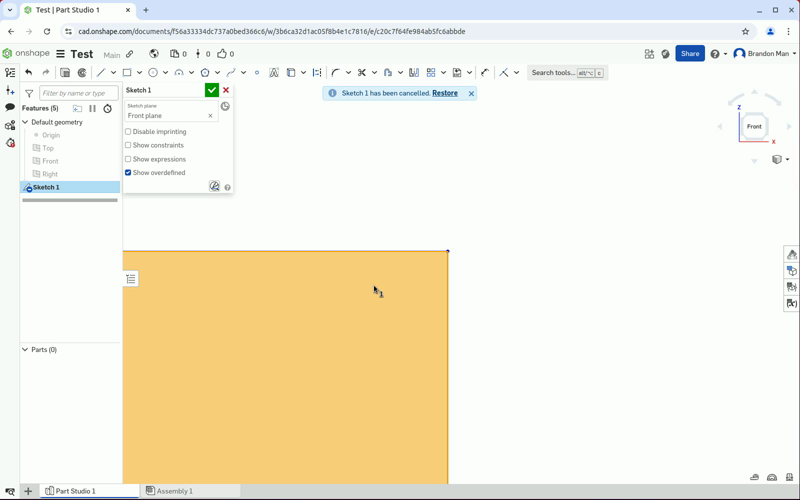
scroll(-6)
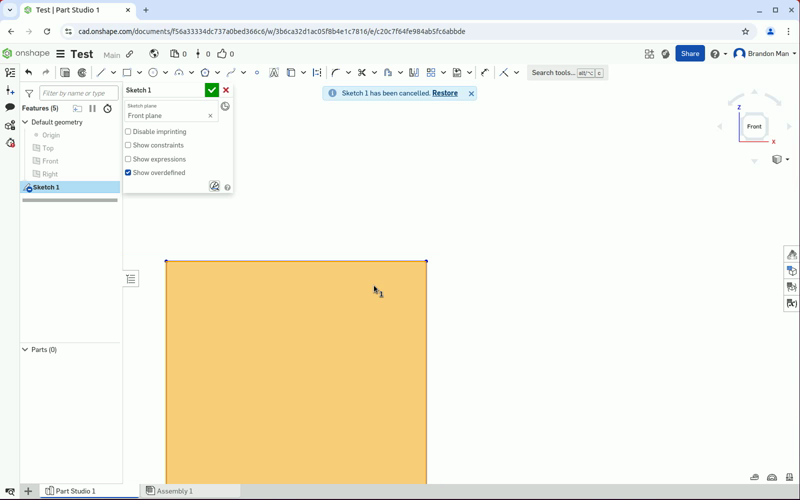
scroll(-6)
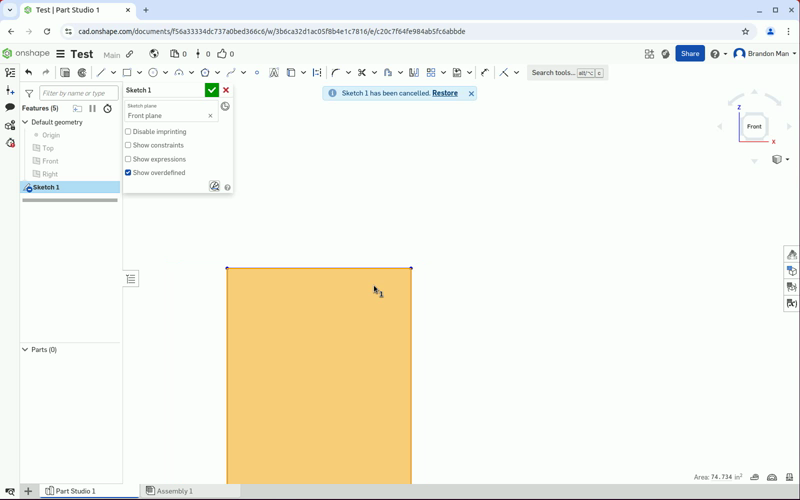
scroll(-6)
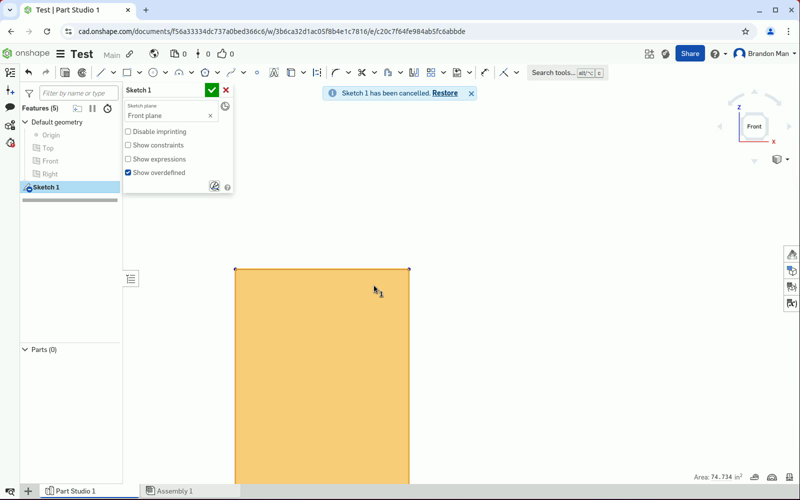
scroll(-6)
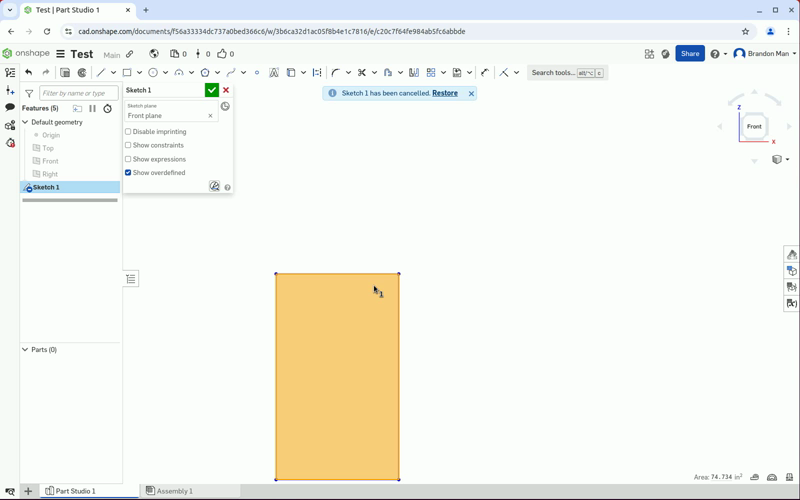
scroll(-6)
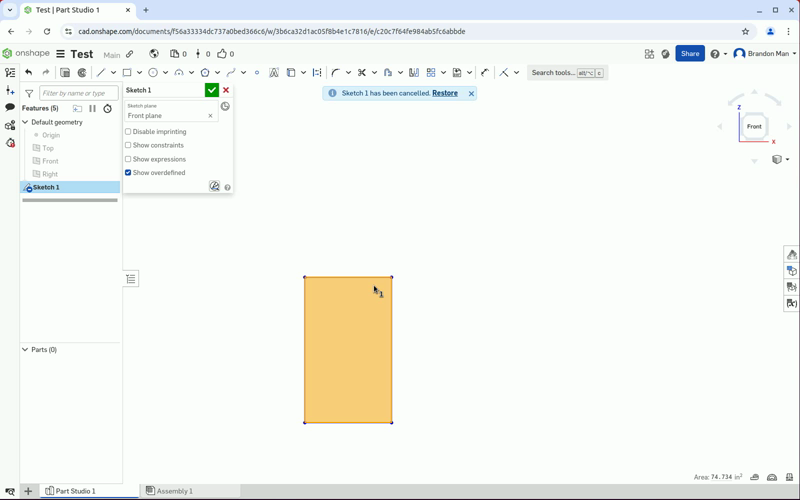
scroll(-6)
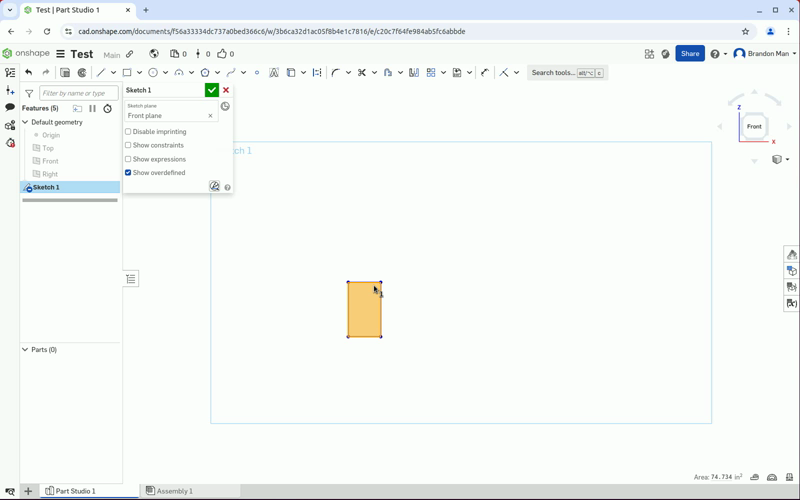
mouse_move(73, 352)
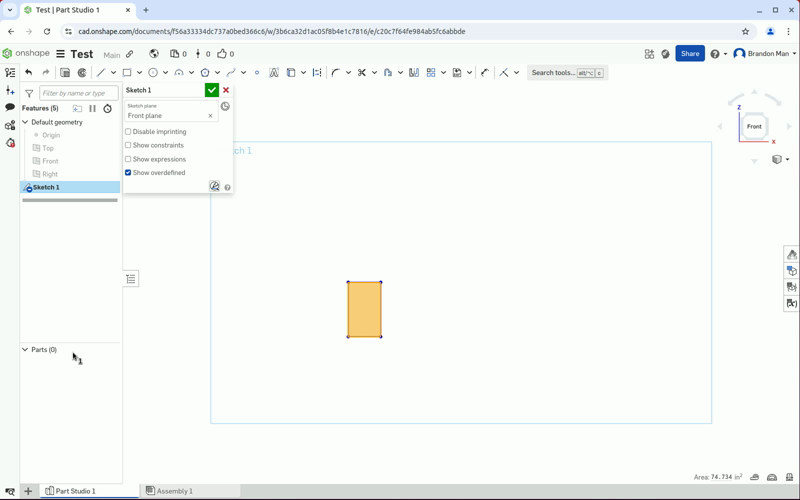
key(shift+y)
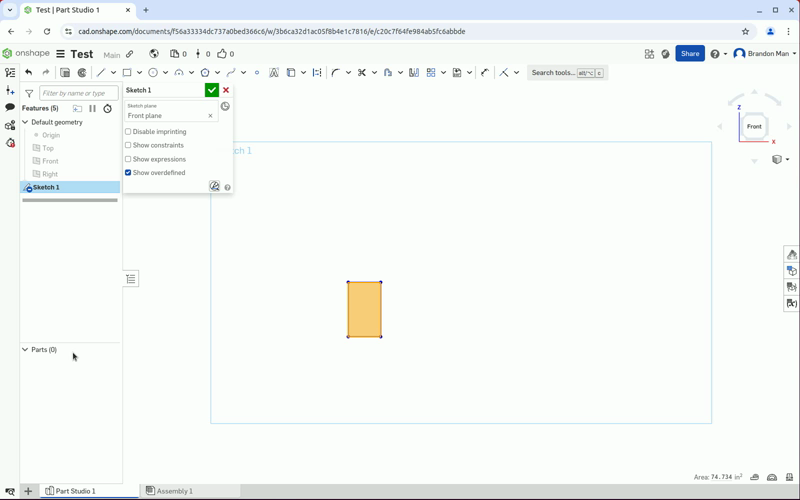
key(shift+e)
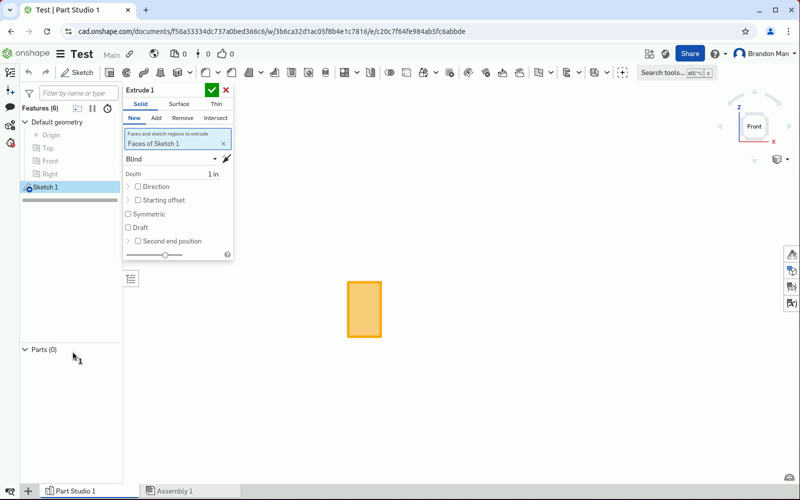
mouse_move(143, 106)
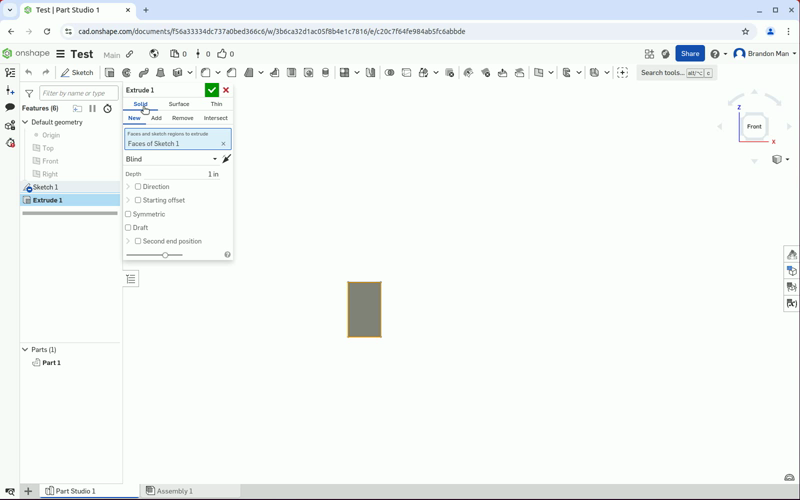
click(143, 106)
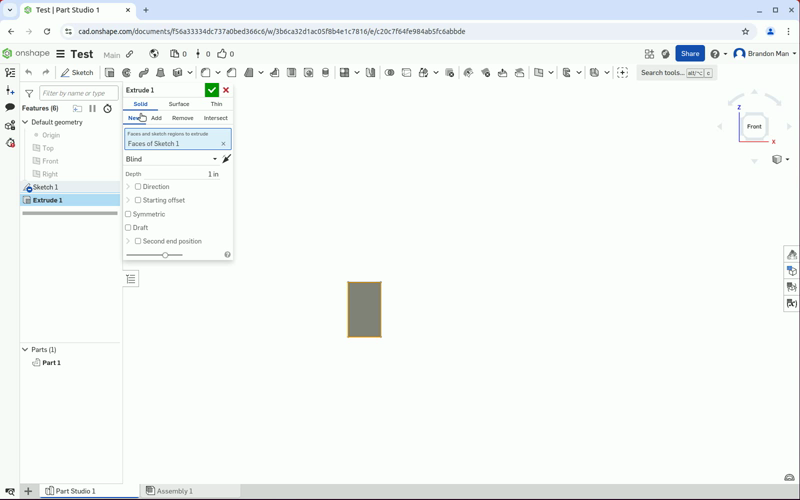
mouse_move(137, 120)
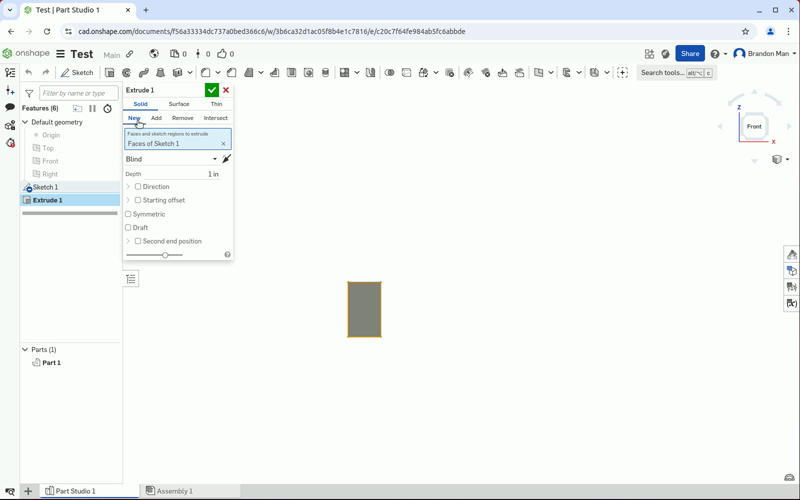
click(137, 120)
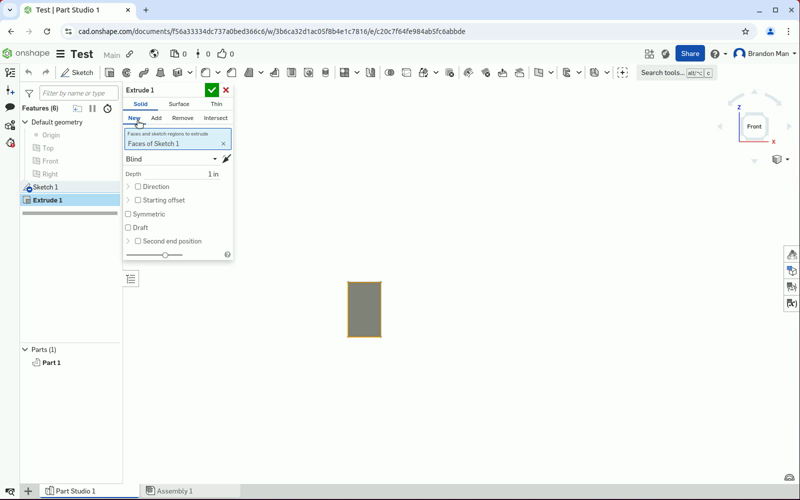
key(tab, 4)
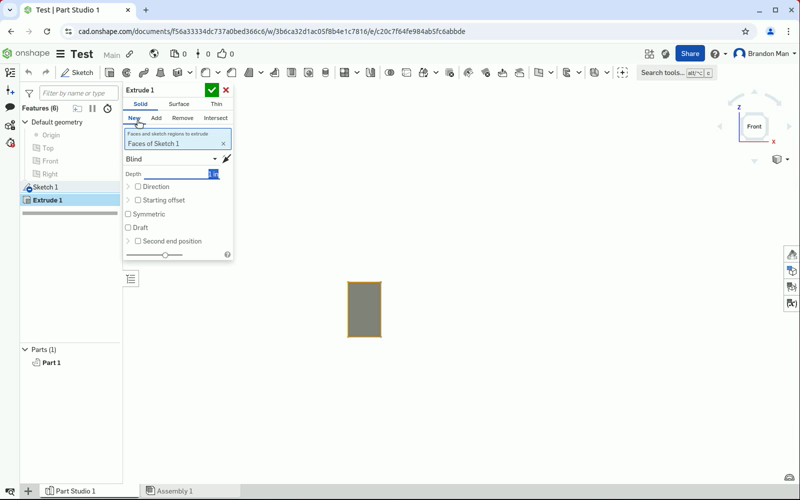
text(0.241)
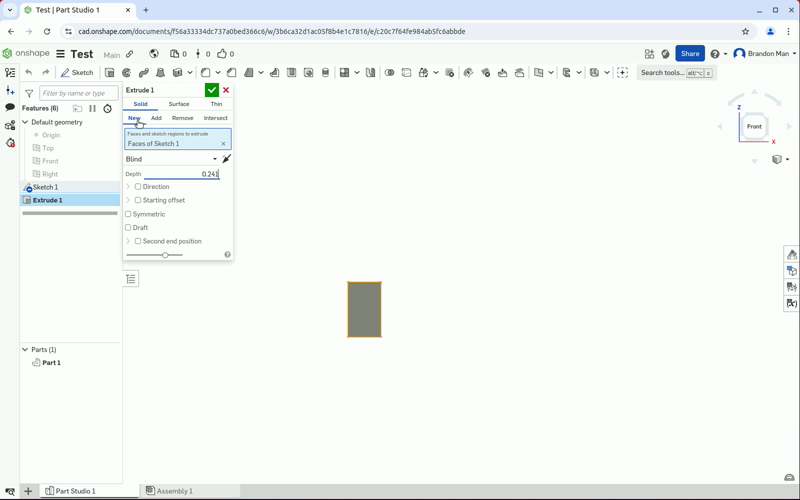
key(enter)
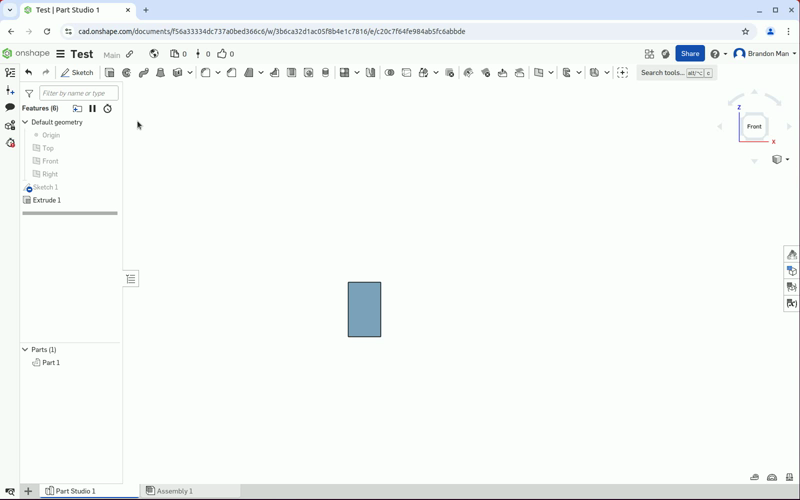
key(shift+h)
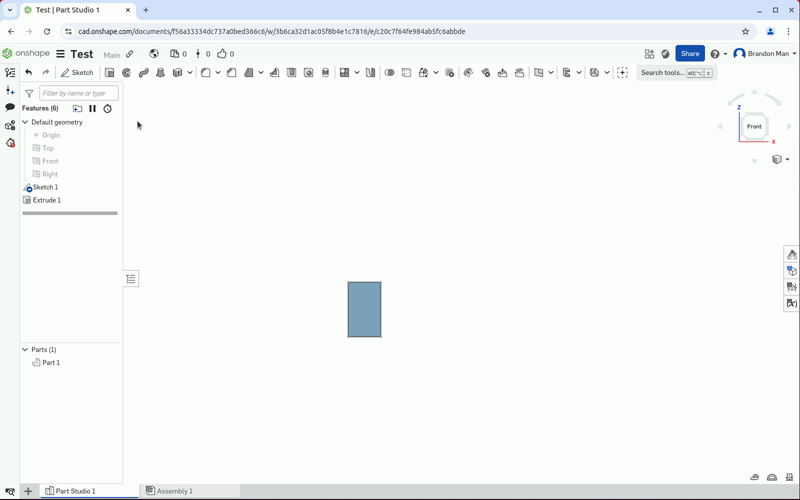
key(shift+h)
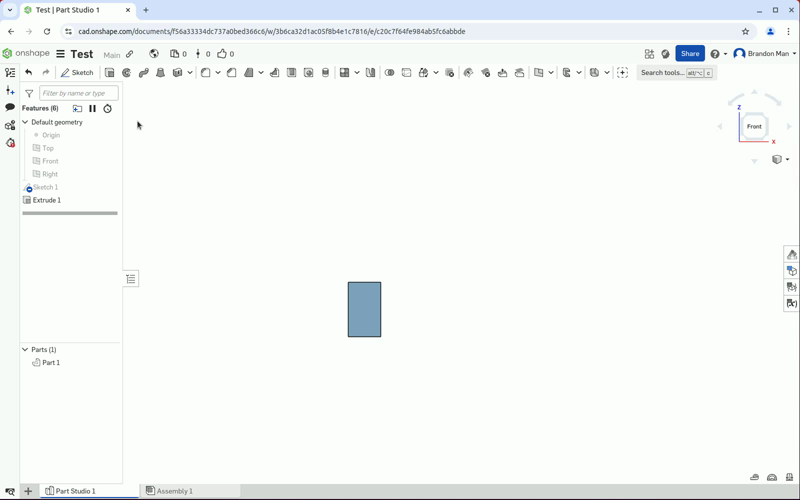
mouse_move(73, 189)
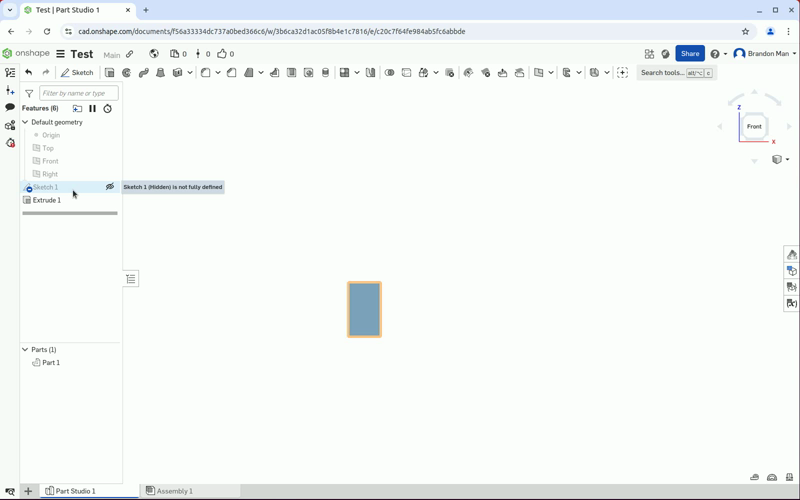
click(73, 189)
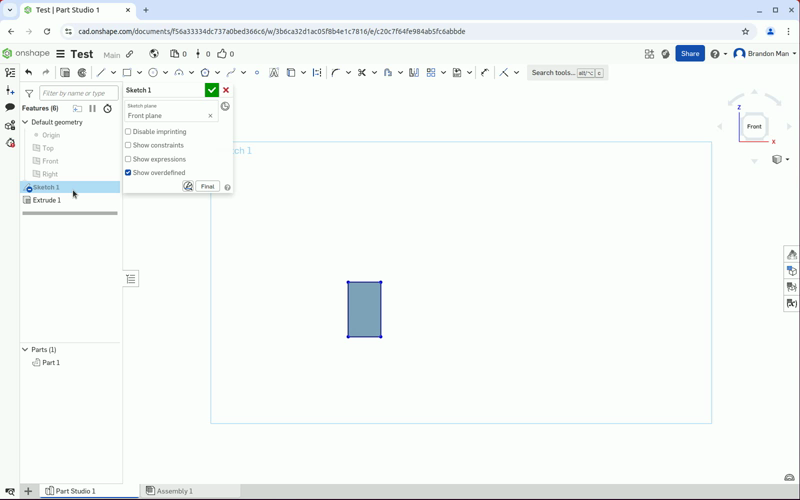
mouse_move(229, 92)
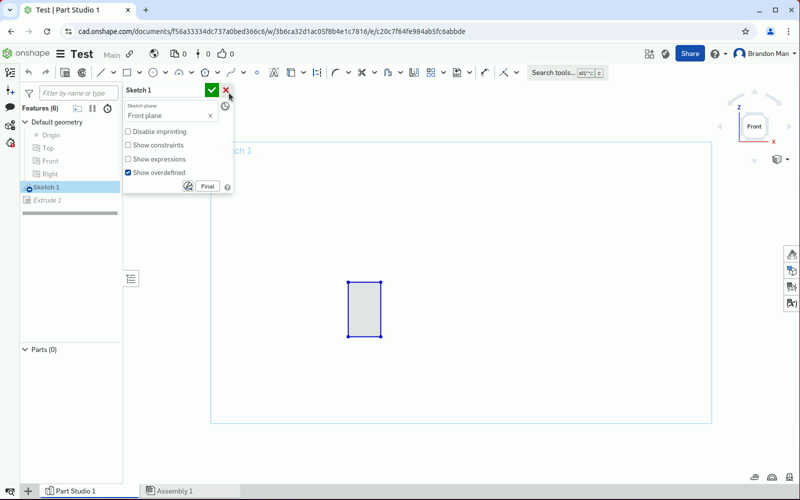
click(229, 92)
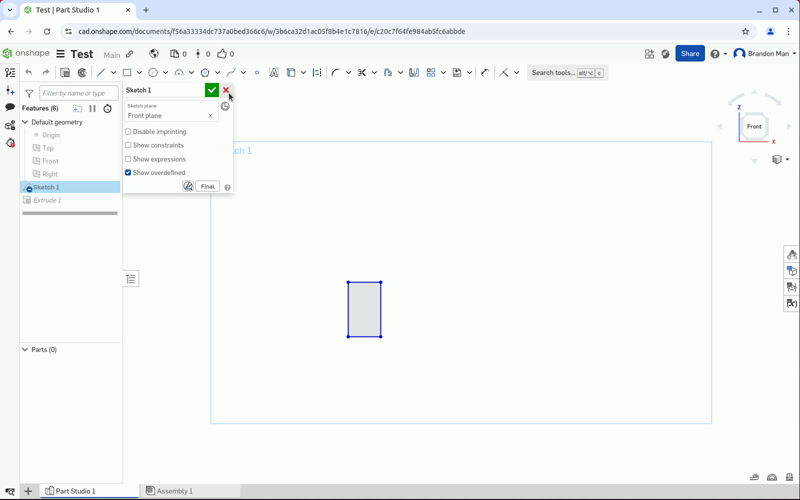
key(shift+s)
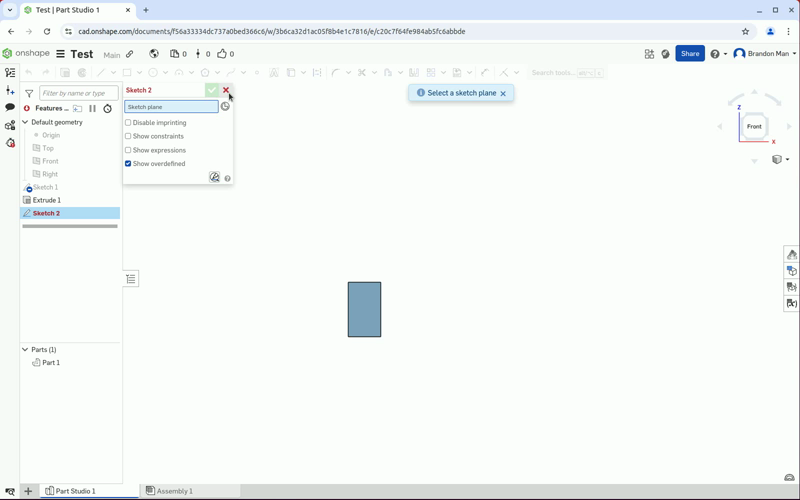
mouse_move(73, 163)
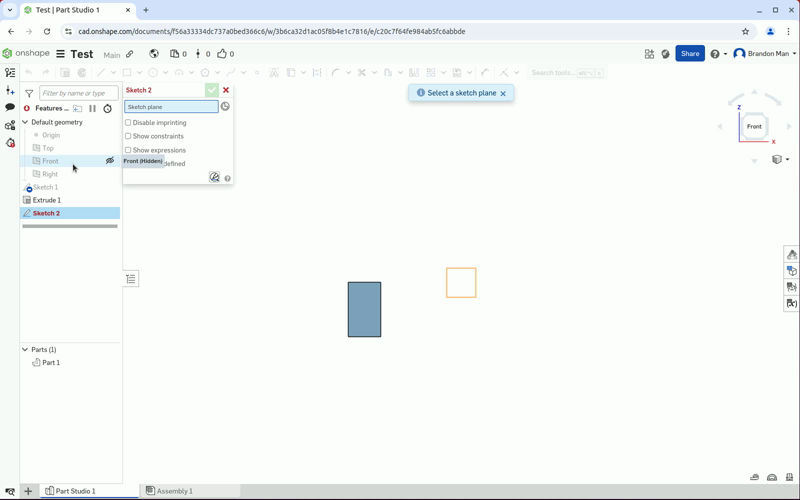
click(73, 163)
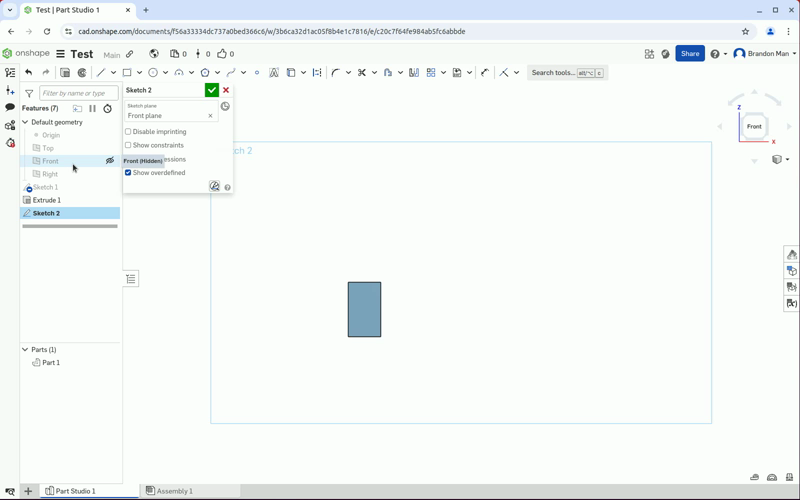
mouse_move(73, 352)
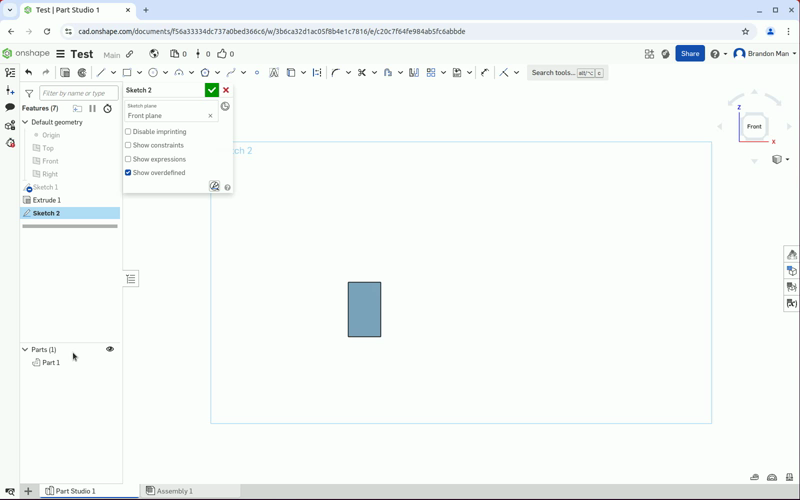
key(y)
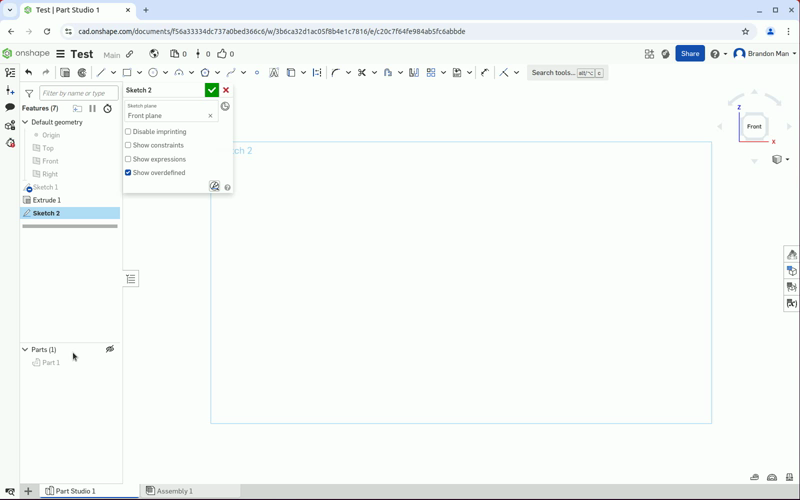
key(l)
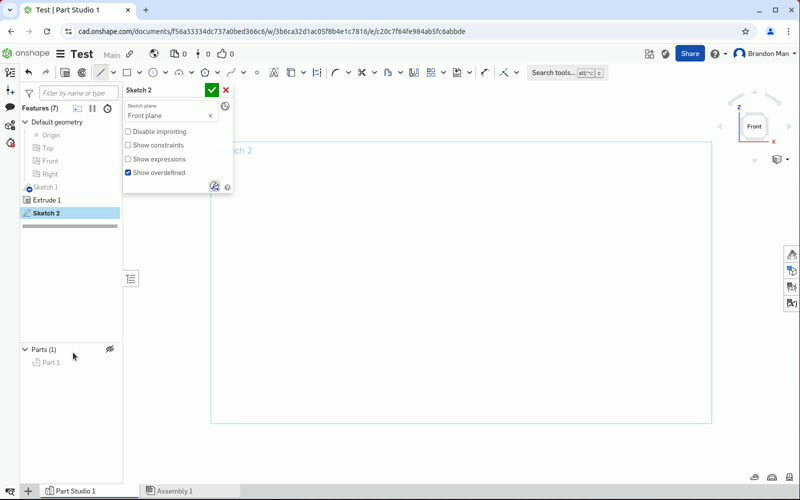
key_down(shift)
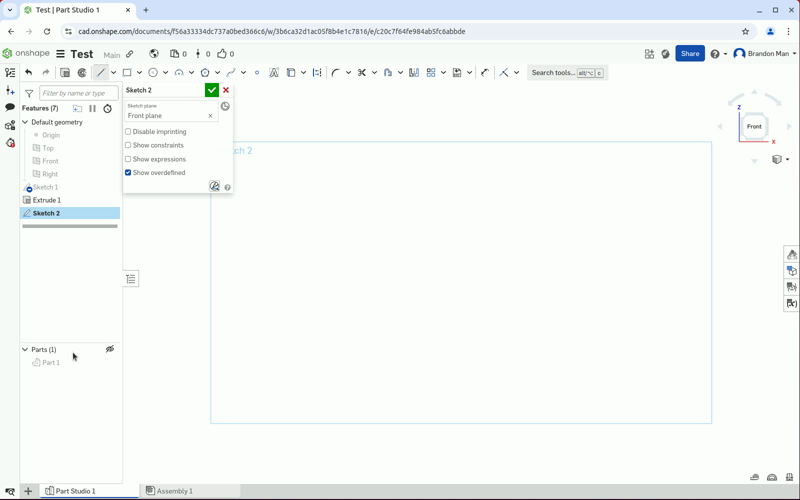
mouse_move(397, 335)
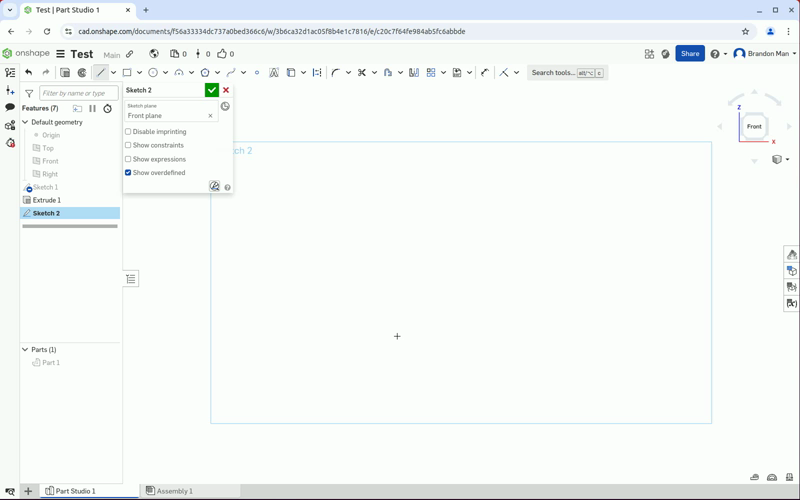
click(397, 335)
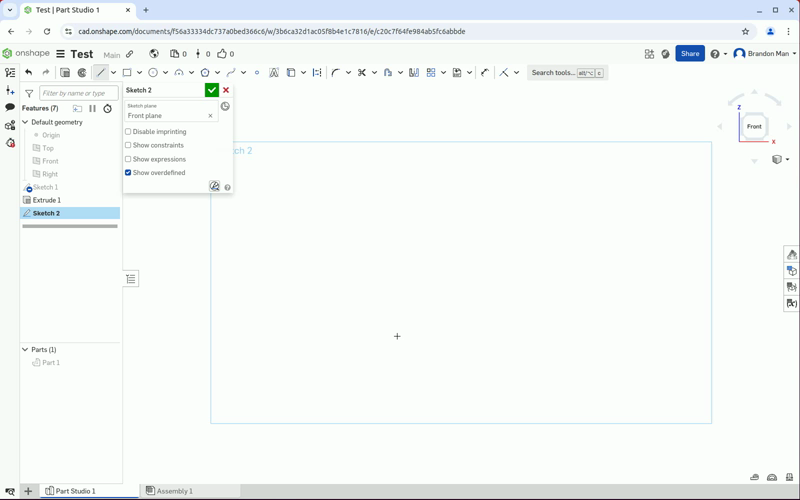
key_up(shift)
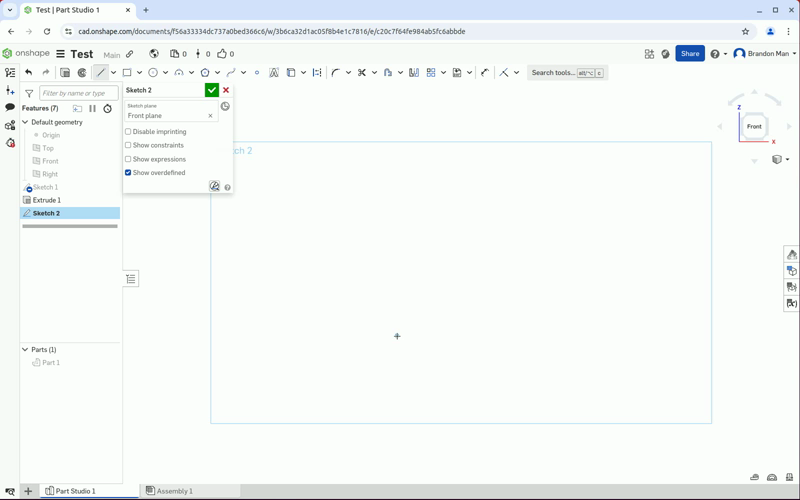
key_down(shift)
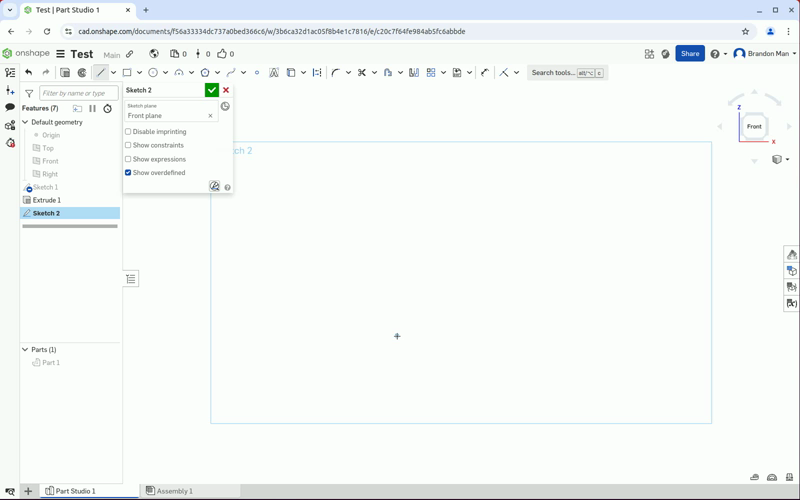
mouse_move(427, 335)
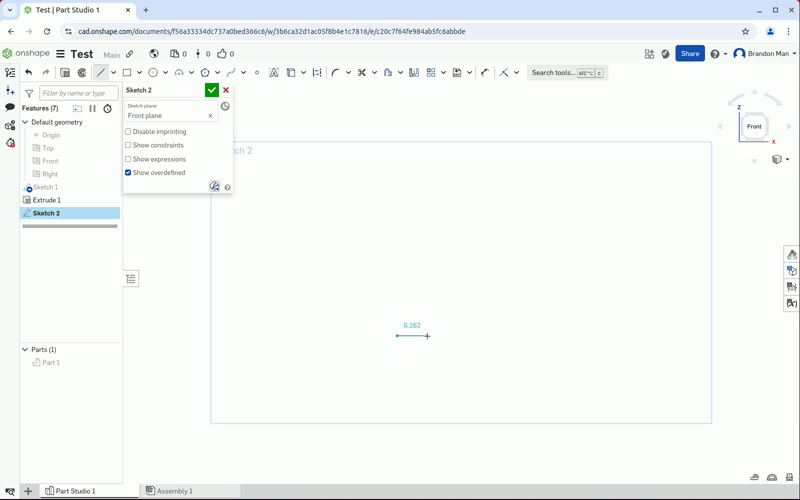
mouse_move(430, 335)
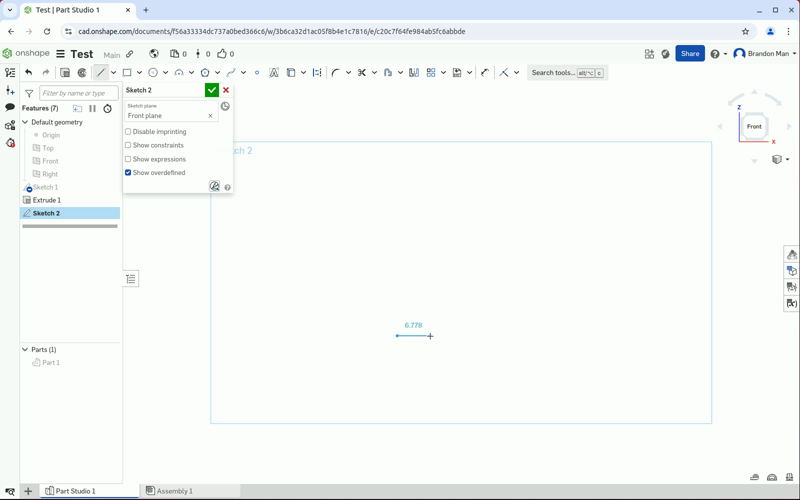
click(430, 335)
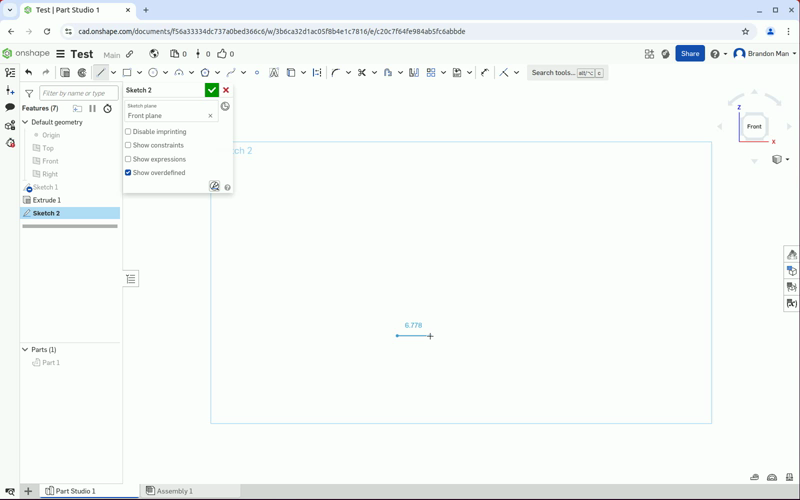
key_up(shift)
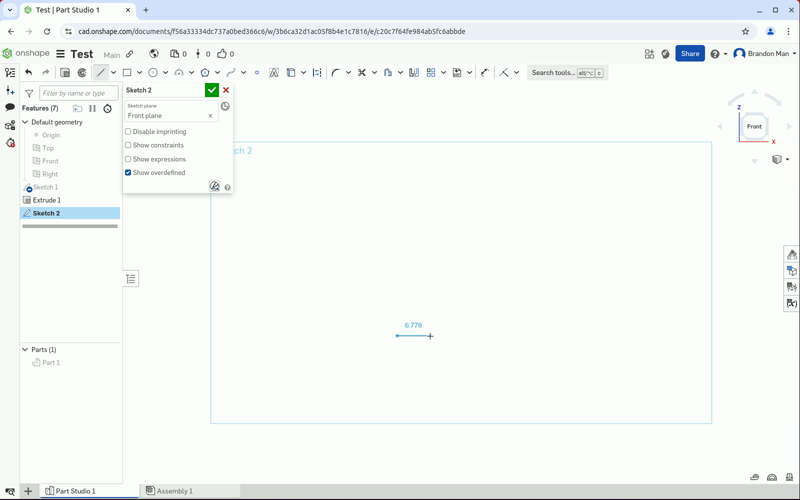
key_down(shift)
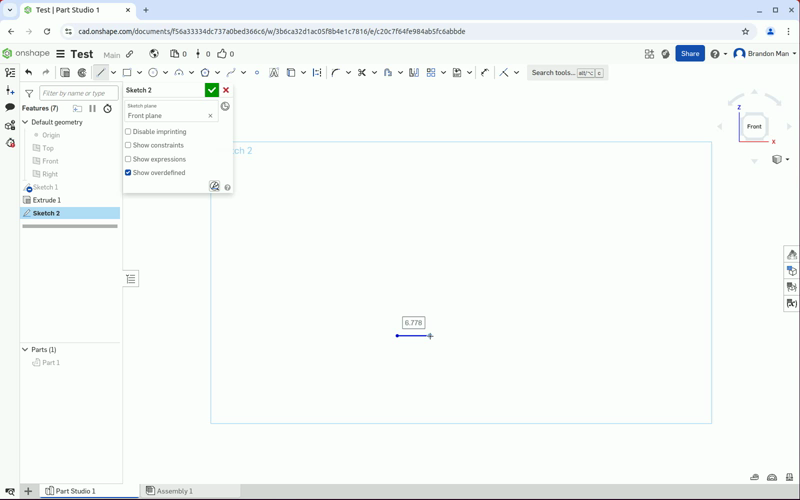
mouse_move(460, 335)
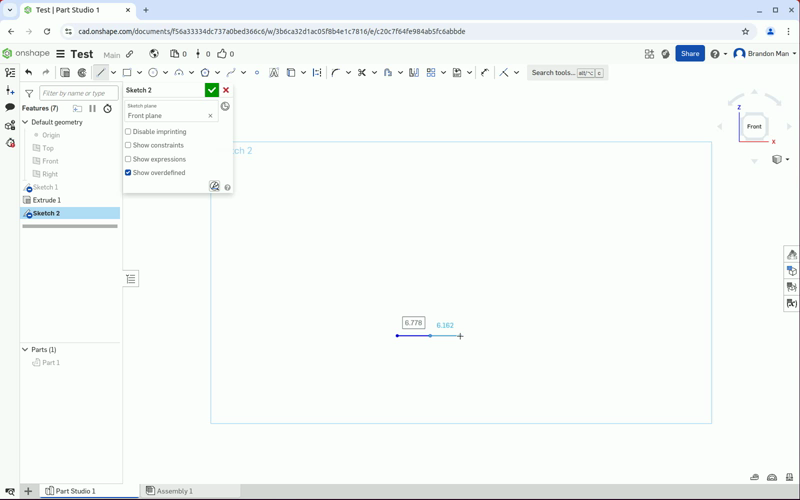
mouse_move(430, 281)
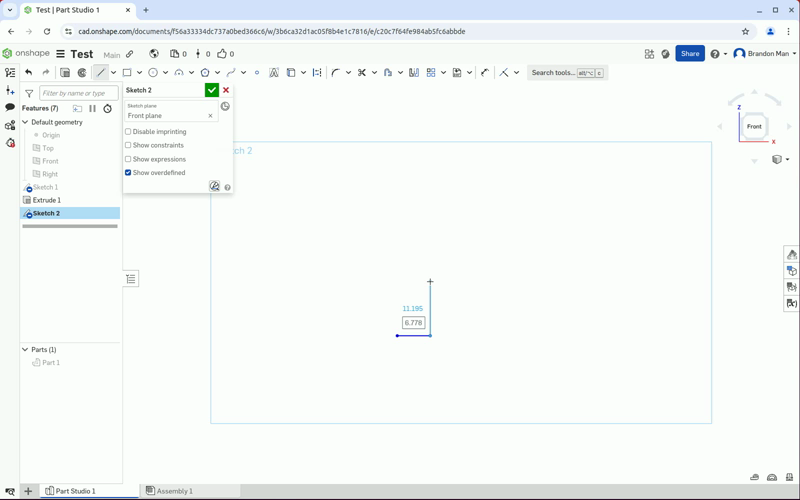
click(430, 281)
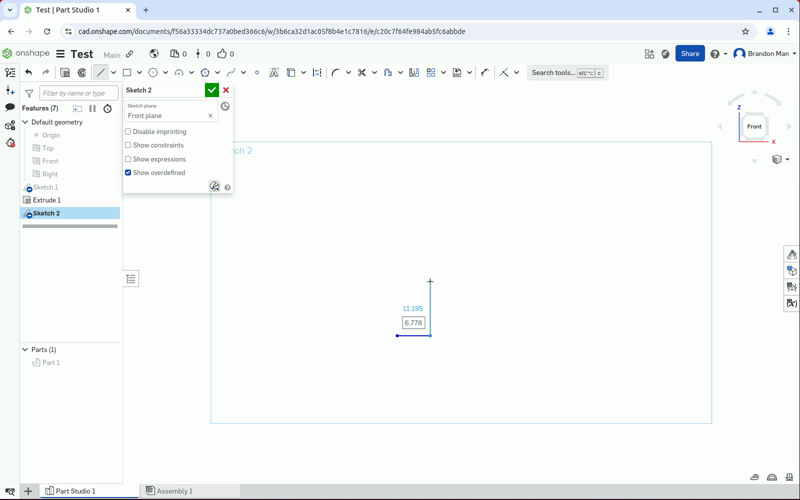
key_up(shift)
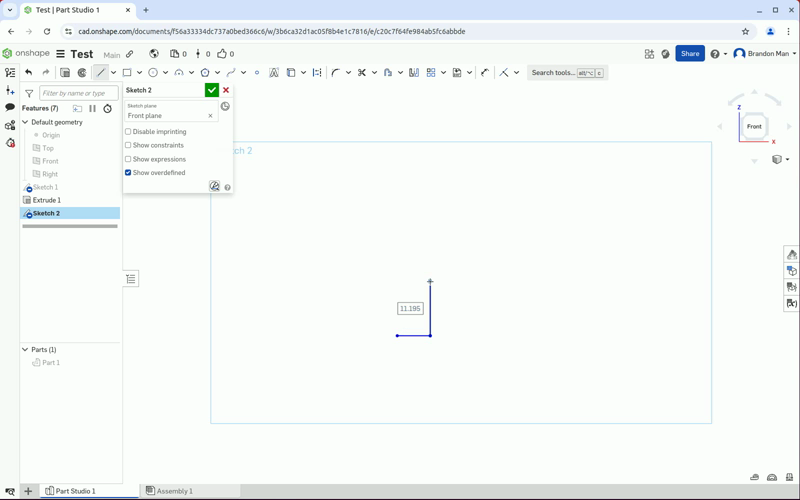
key_down(shift)
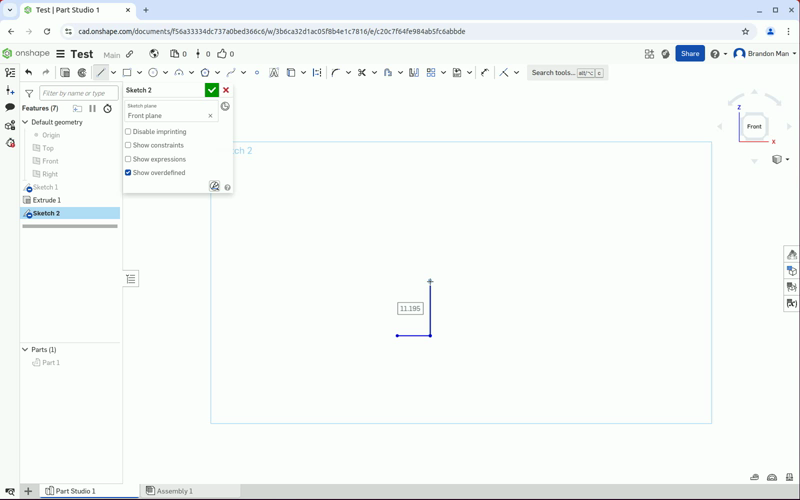
mouse_move(460, 281)
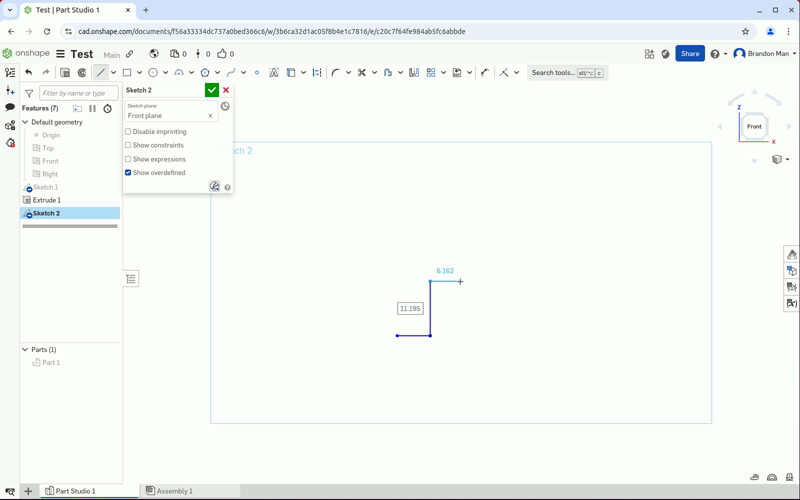
mouse_move(397, 281)
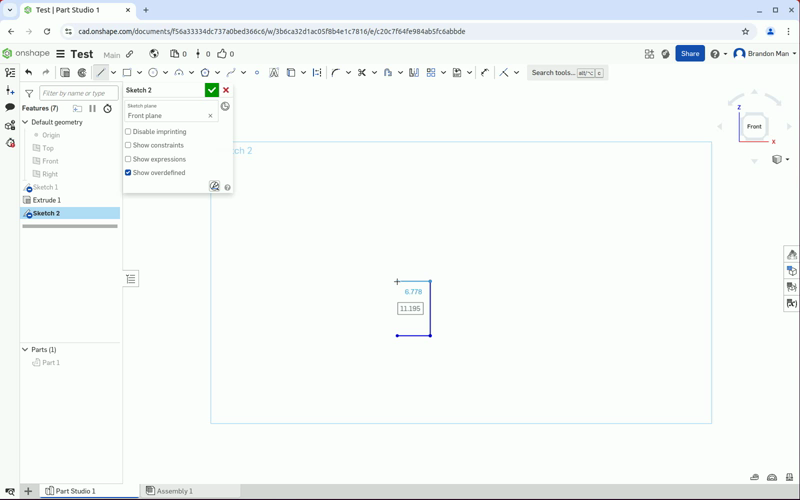
click(397, 281)
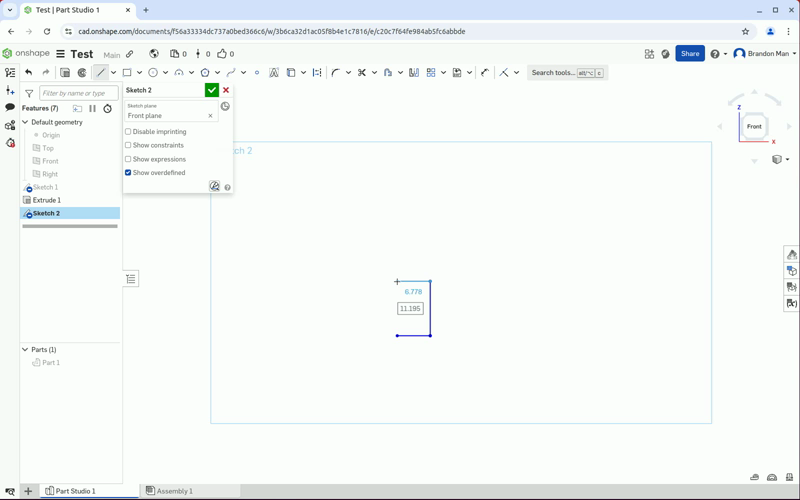
key_up(shift)
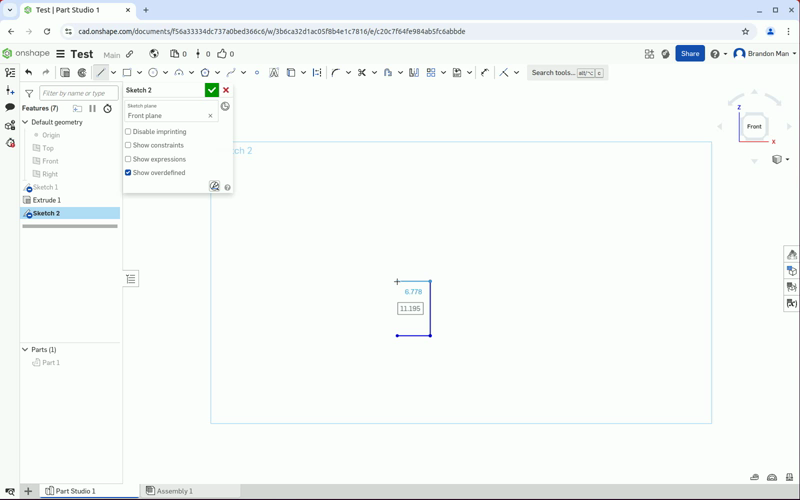
mouse_move(427, 281)
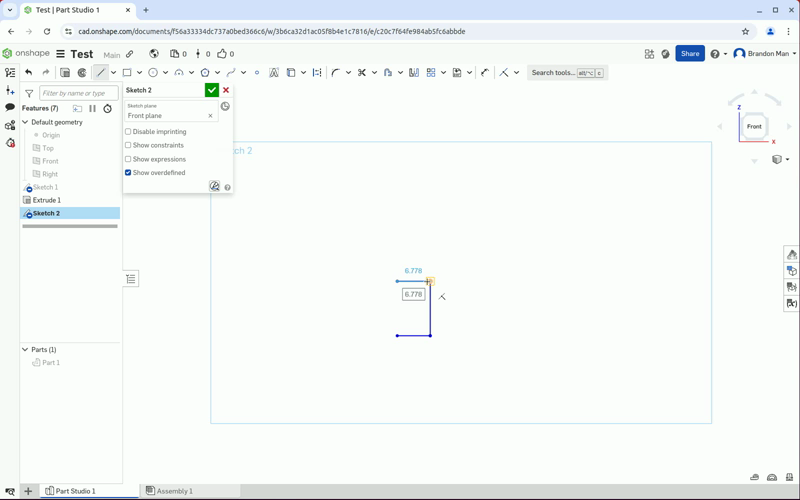
key_down(shift)
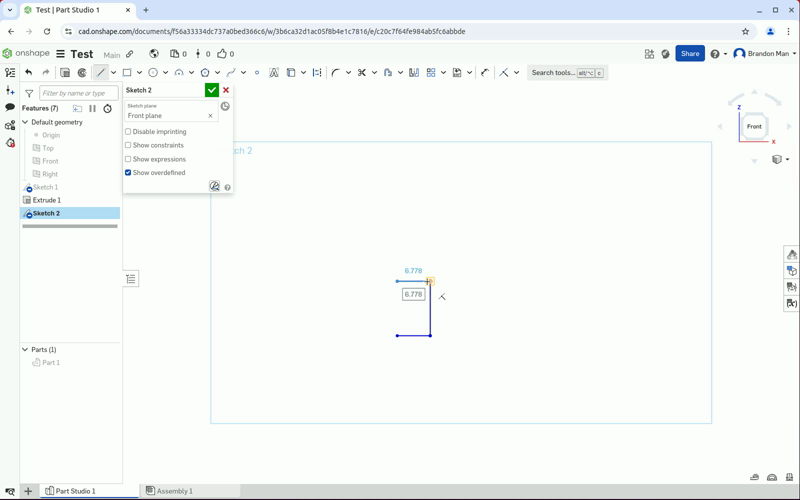
mouse_move(397, 335)
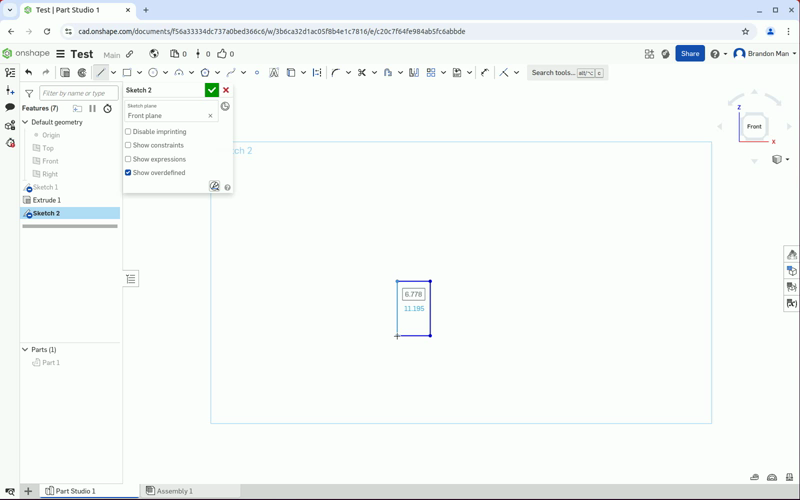
key_up(shift)
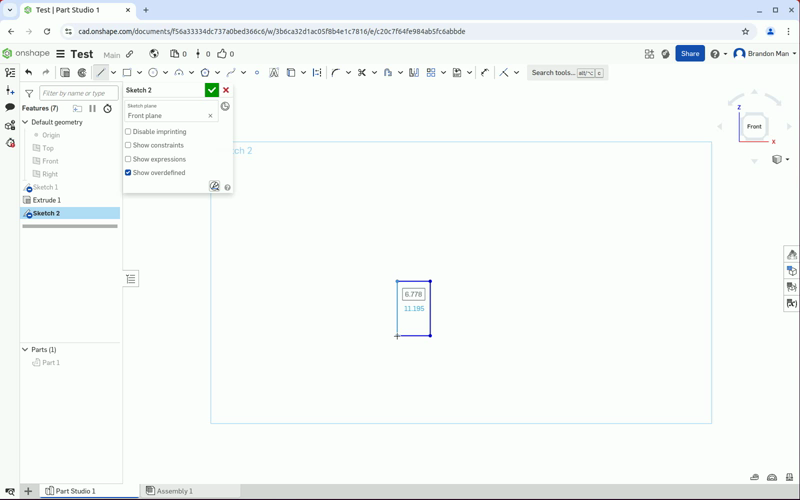
click(397, 335)
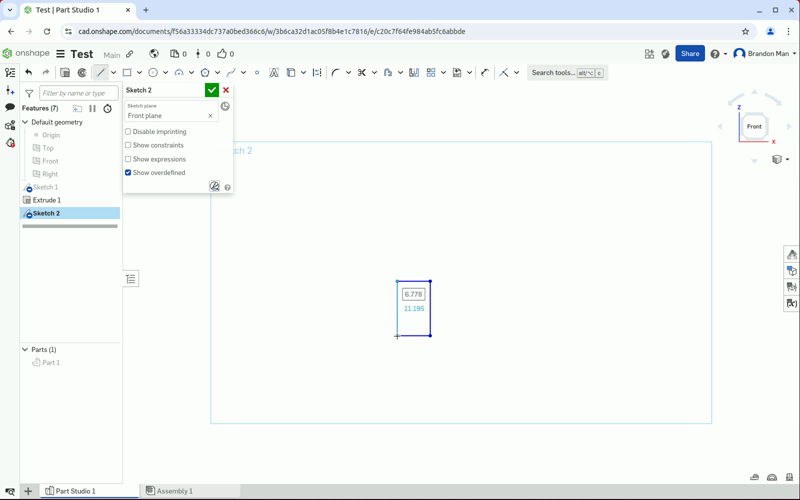
key(esc)
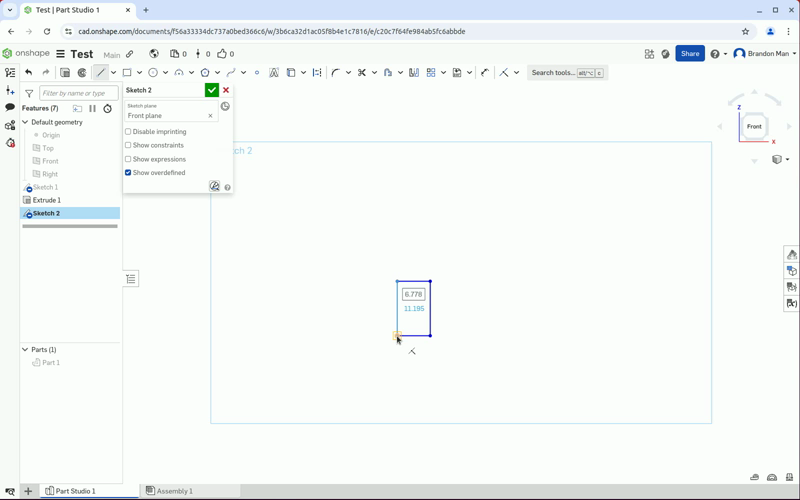
mouse_move(411, 329)
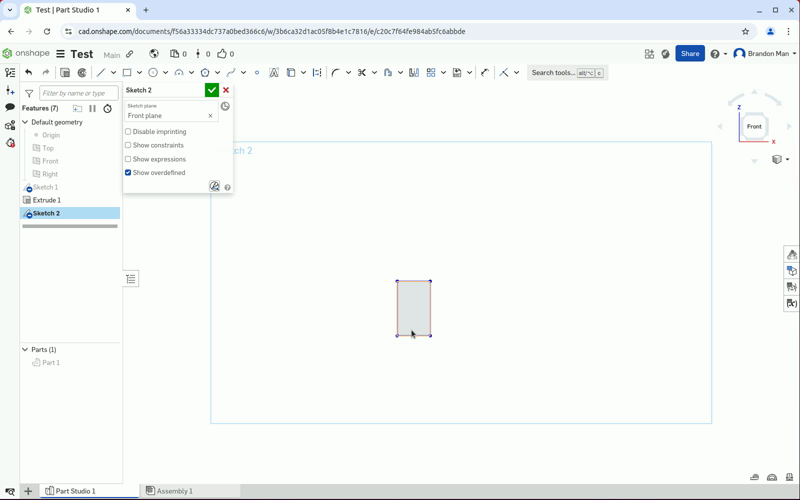
scroll(6)
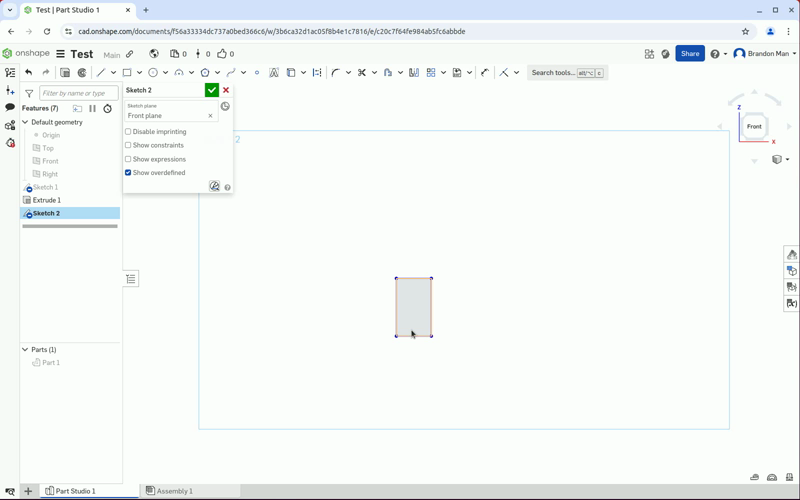
scroll(6)
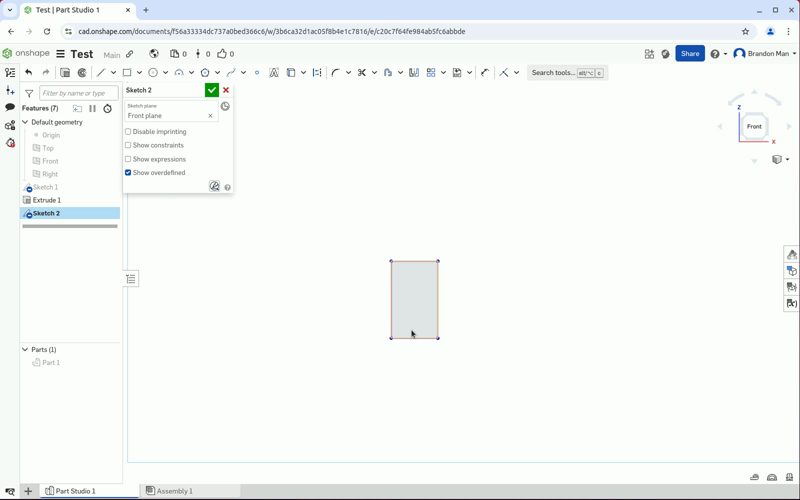
scroll(6)
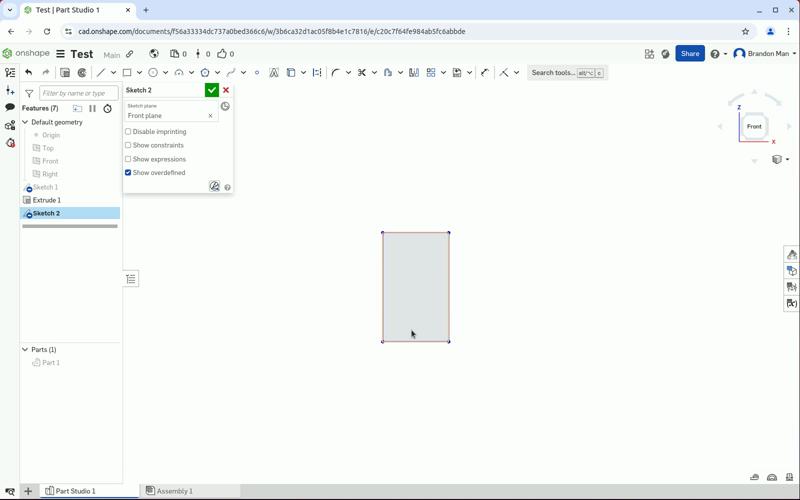
scroll(6)
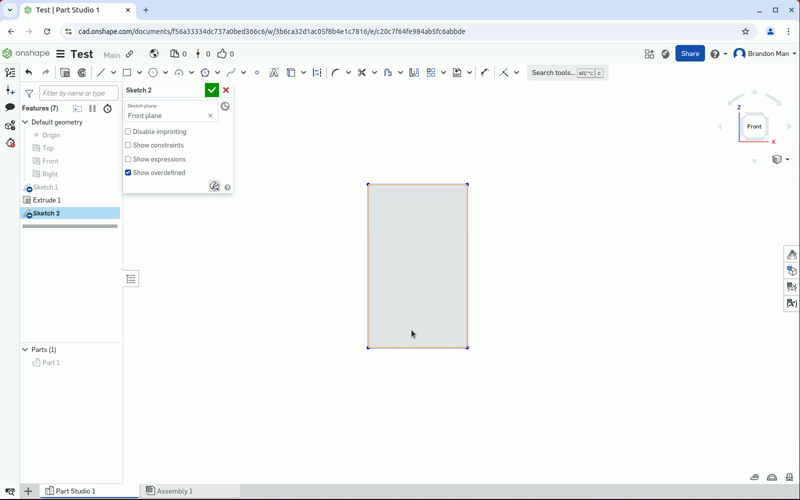
scroll(6)
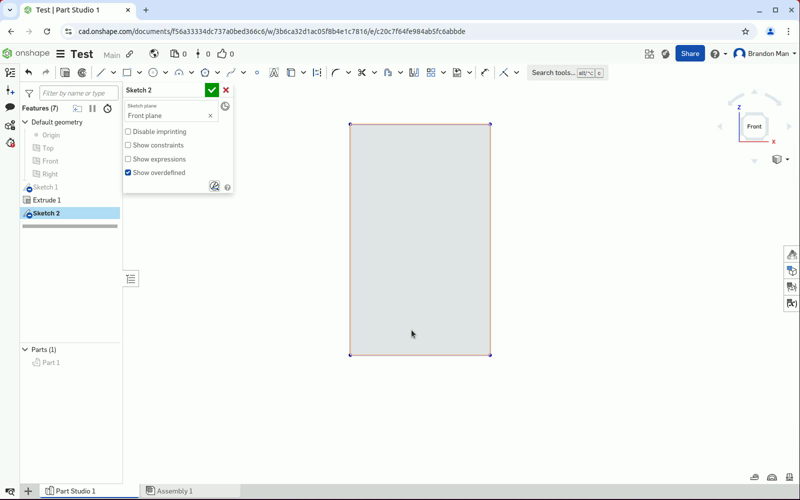
scroll(6)
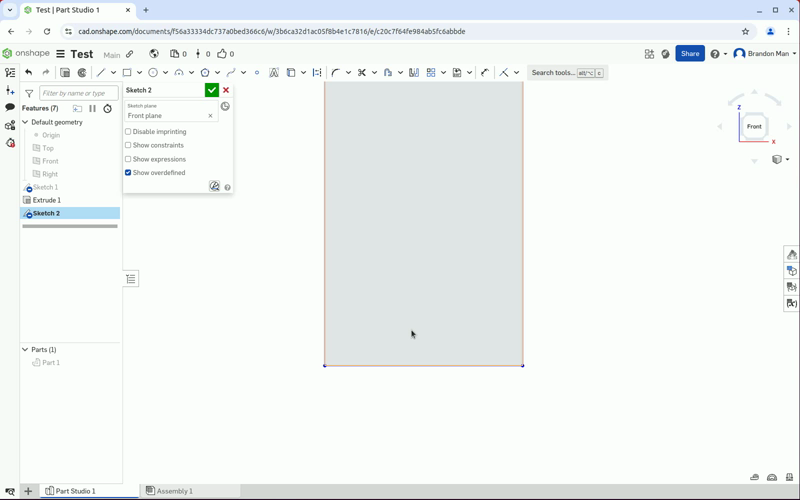
scroll(6)
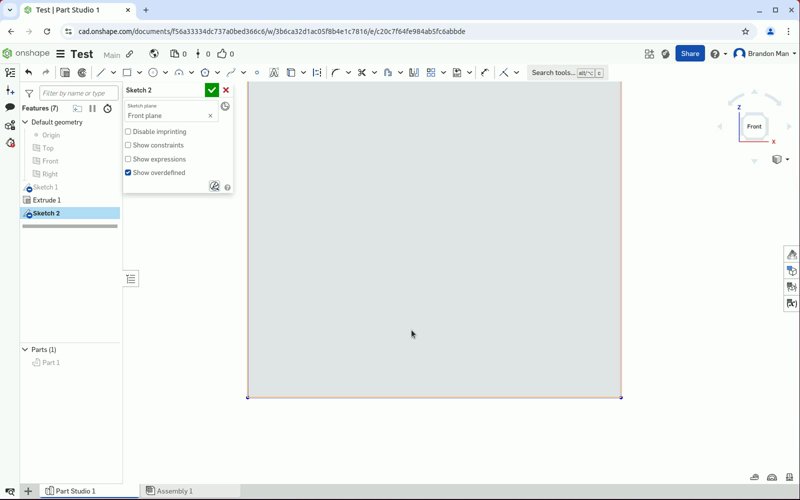
click(411, 329)
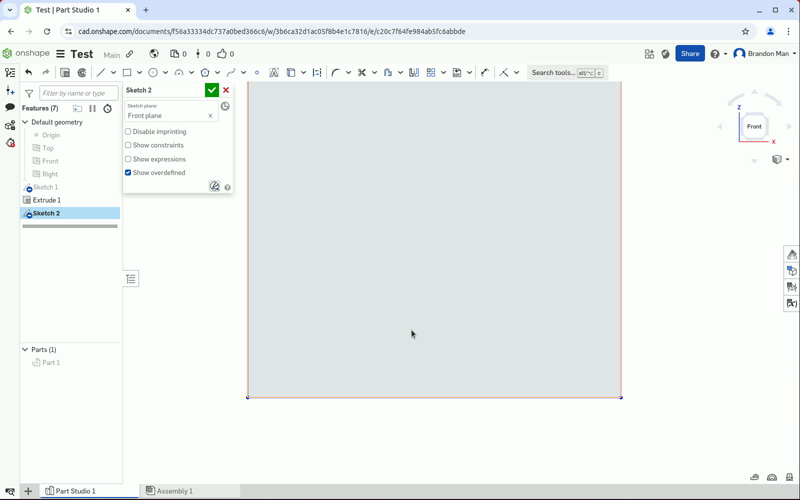
scroll(-6)
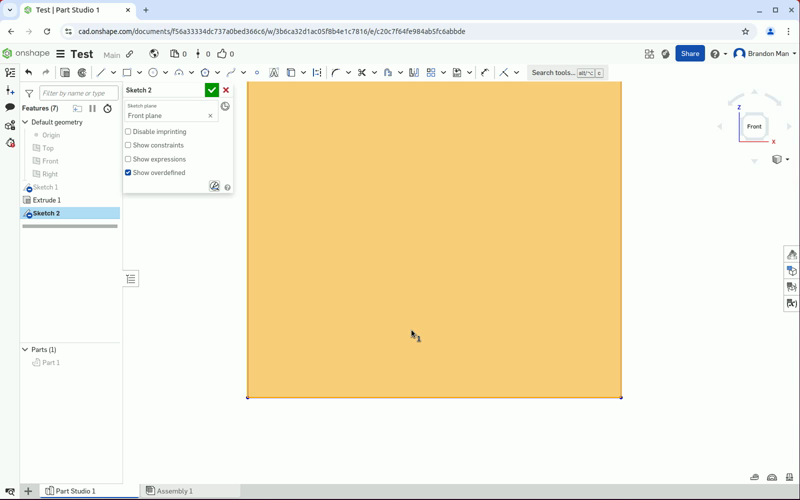
scroll(-6)
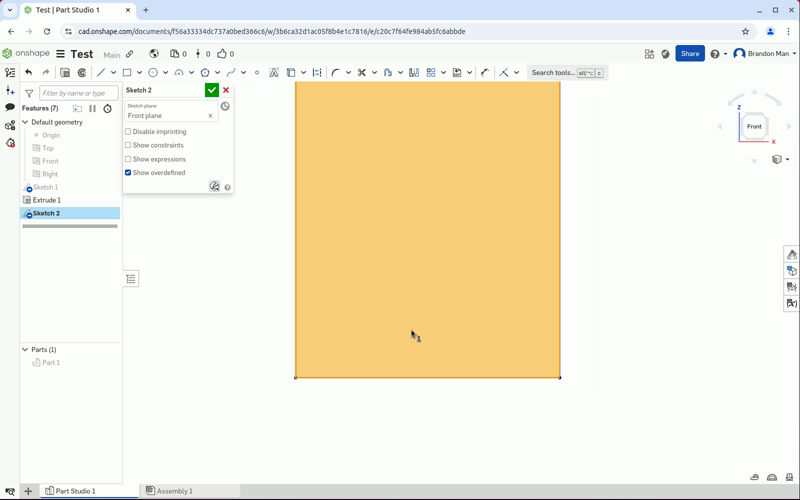
scroll(-6)
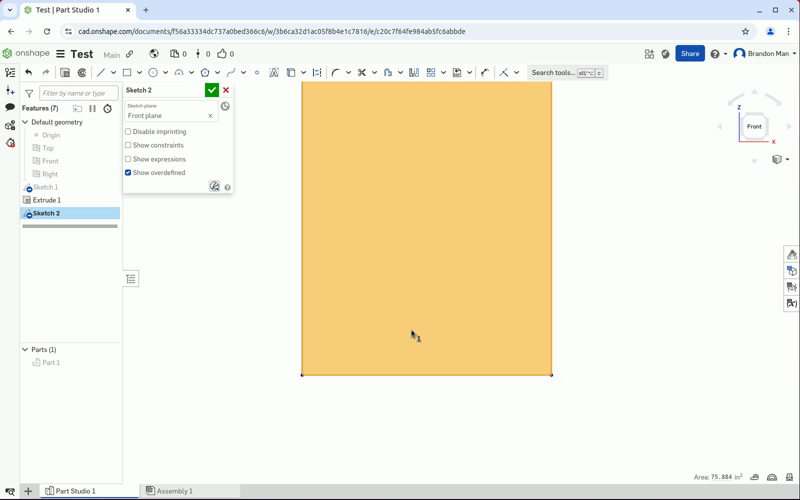
scroll(-6)
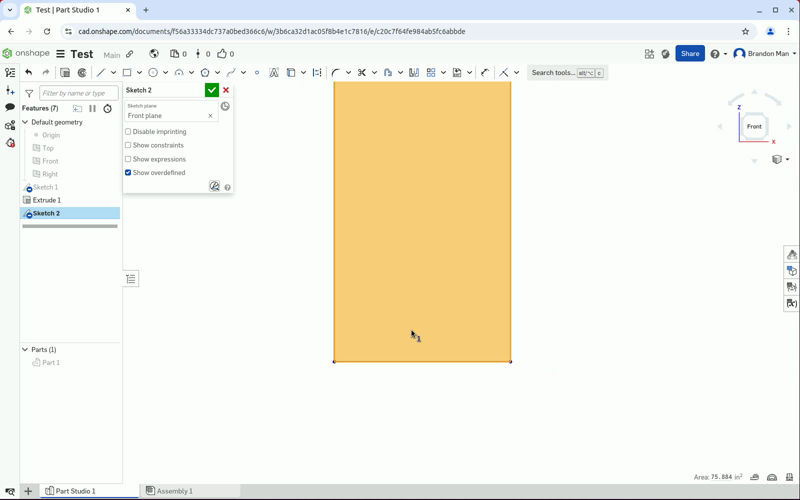
scroll(-6)
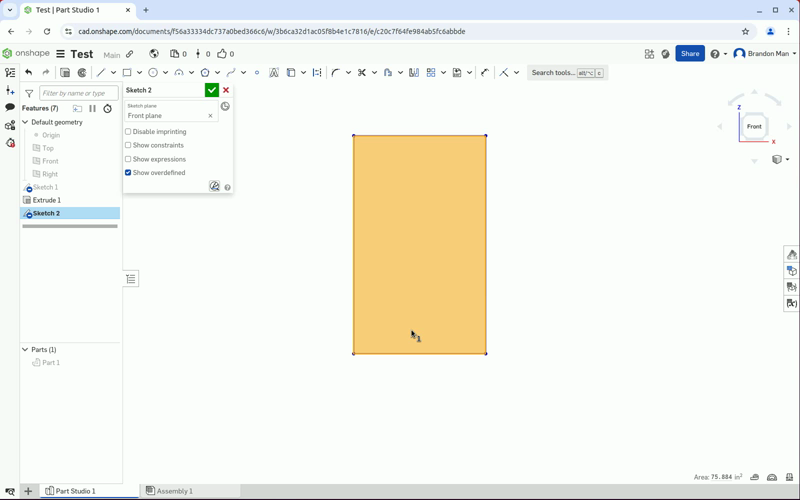
scroll(-6)
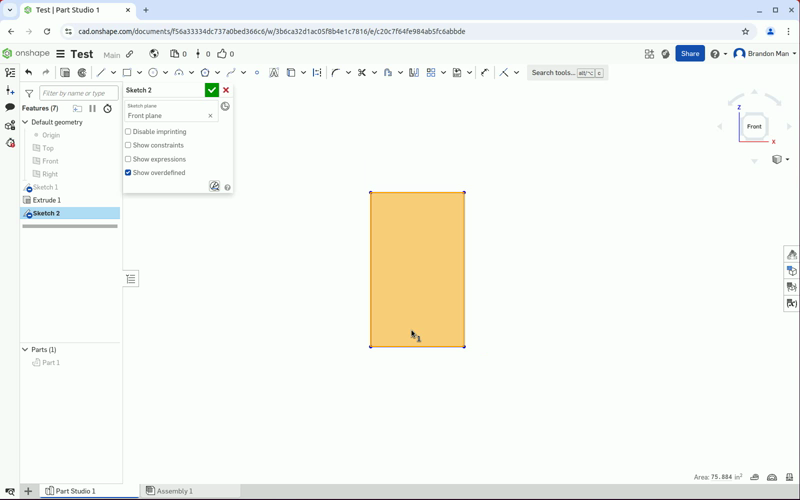
scroll(-6)
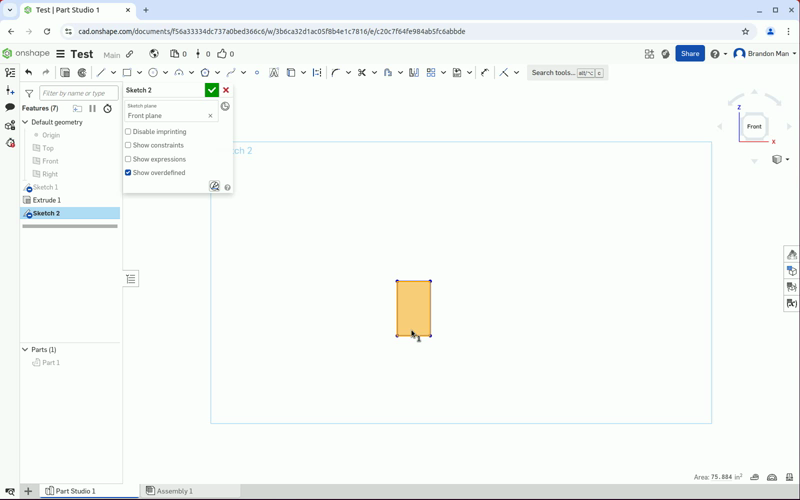
mouse_move(73, 352)
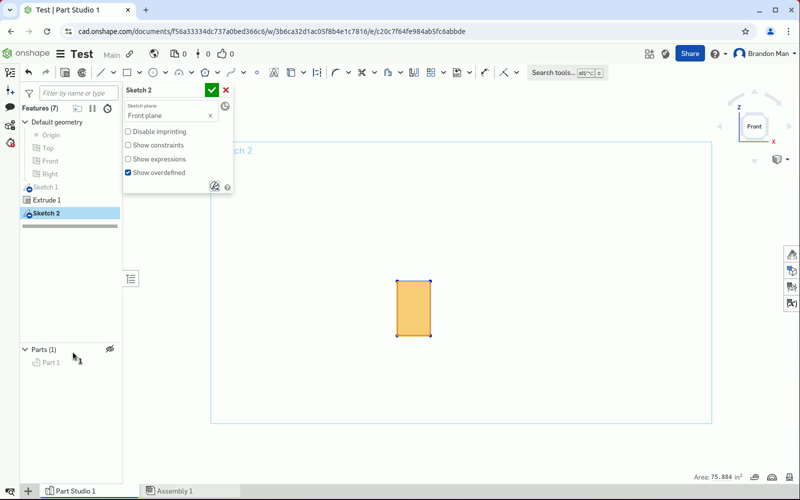
key(shift+y)
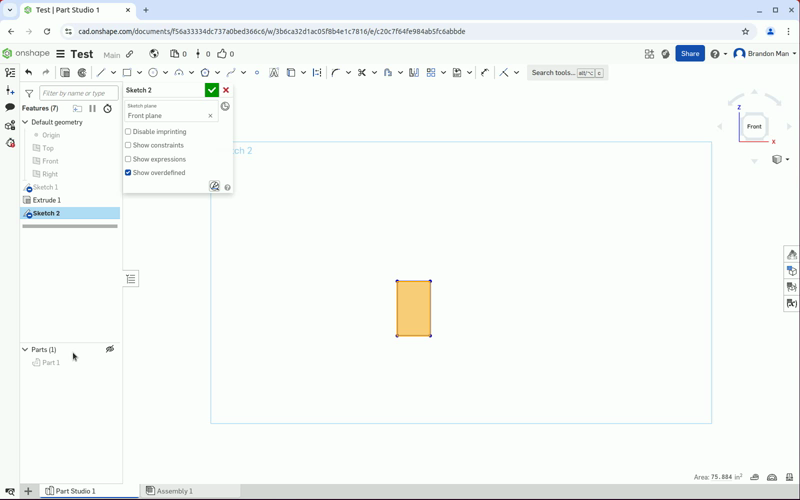
key(shift+e)
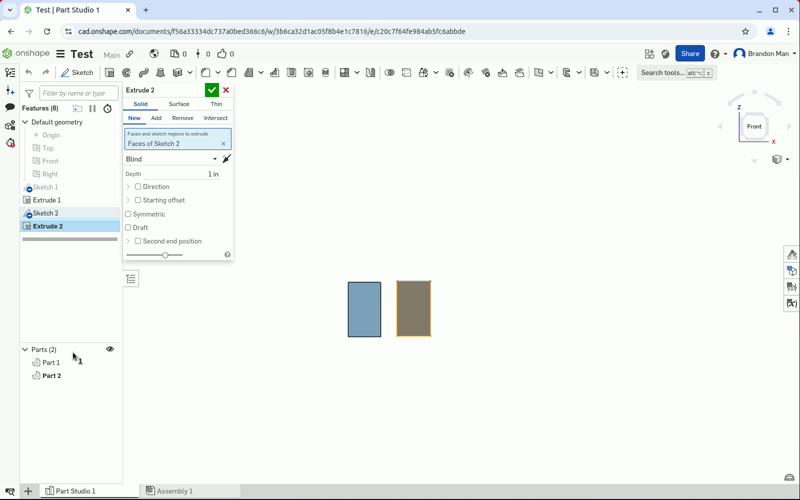
mouse_move(143, 106)
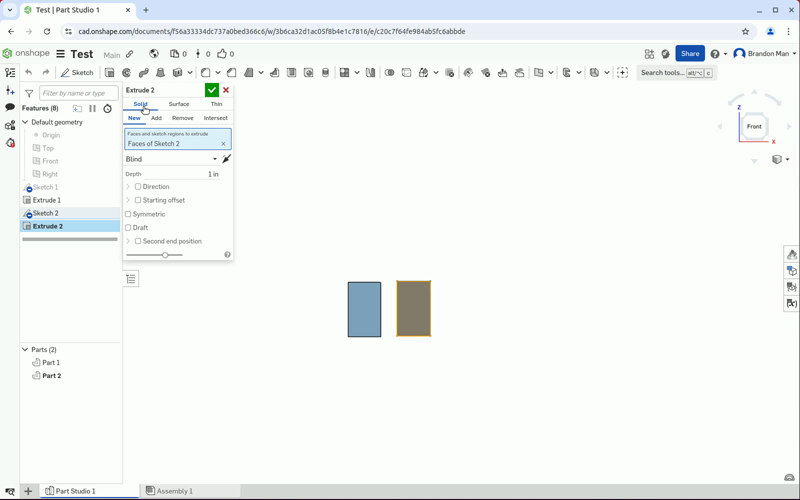
click(143, 106)
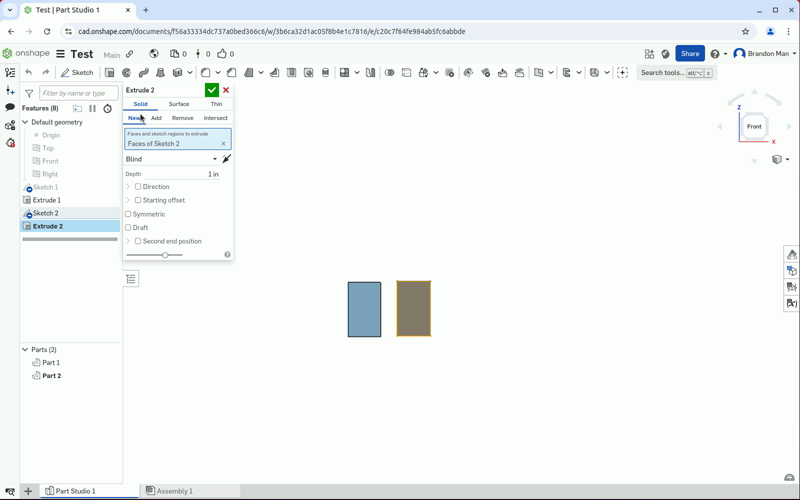
mouse_move(137, 120)
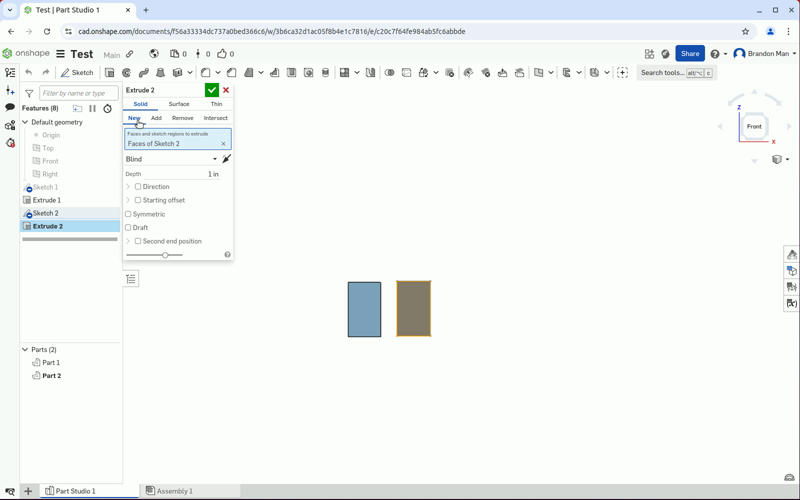
click(137, 120)
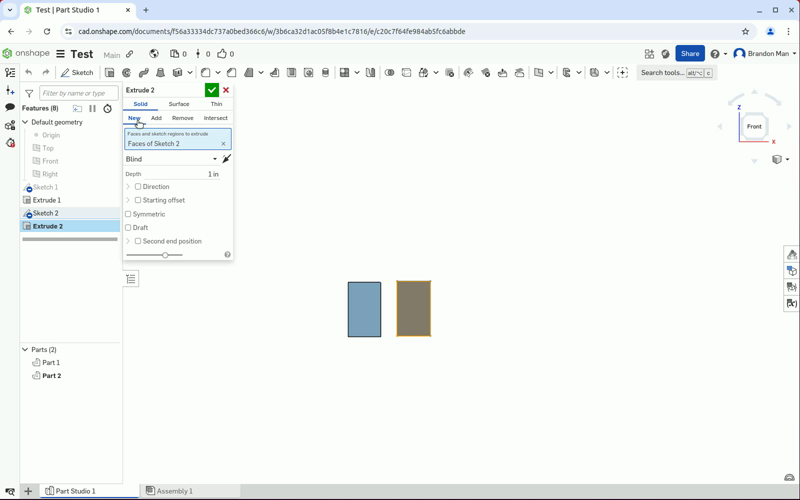
key(tab, 4)
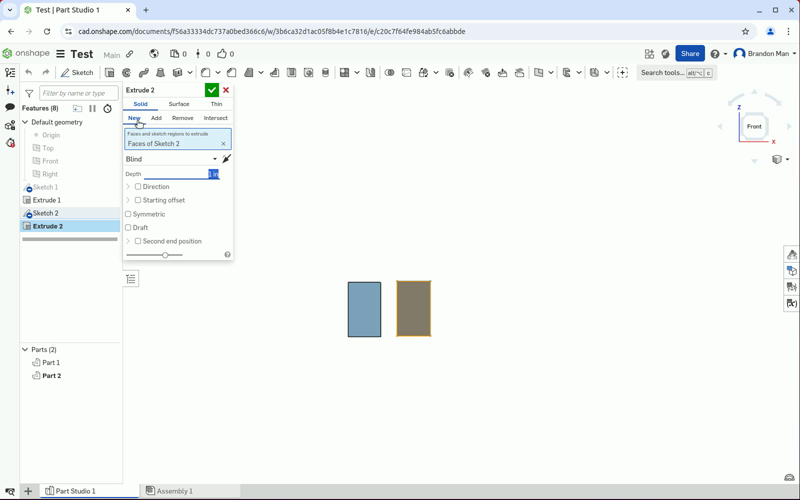
text(0.241)
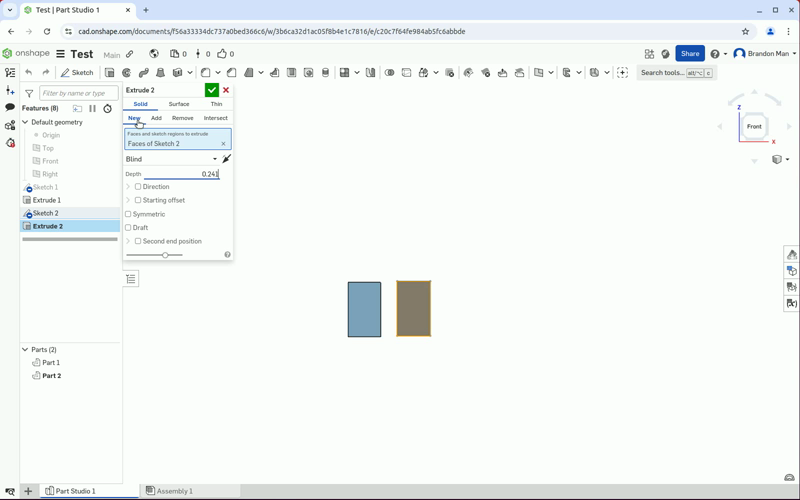
key(enter)
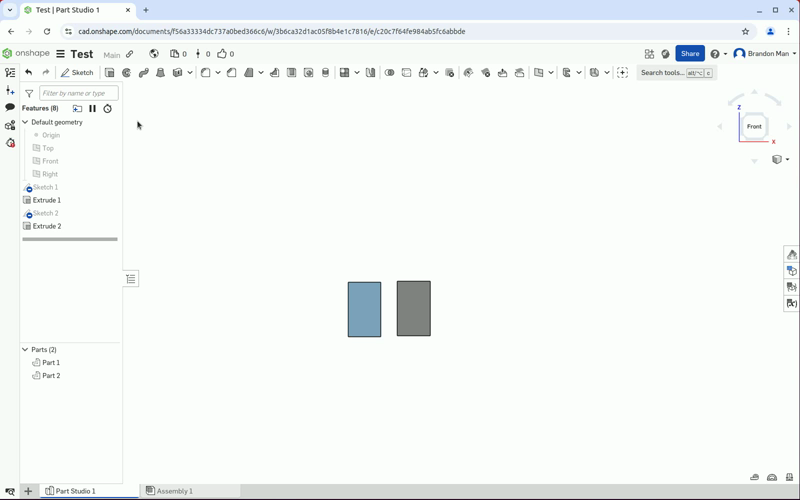
key(shift+h)
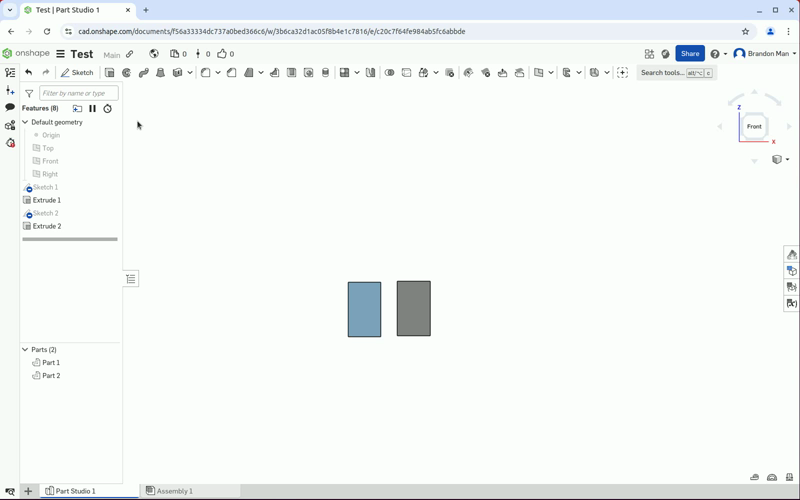
key(shift+h)
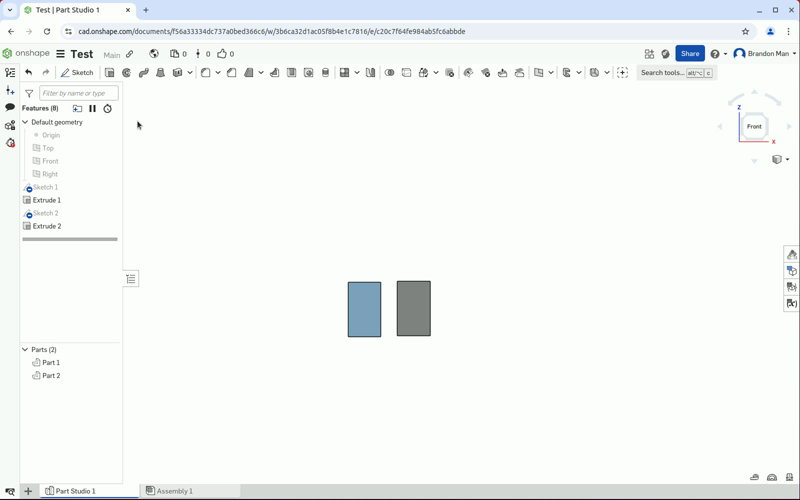
mouse_move(73, 189)
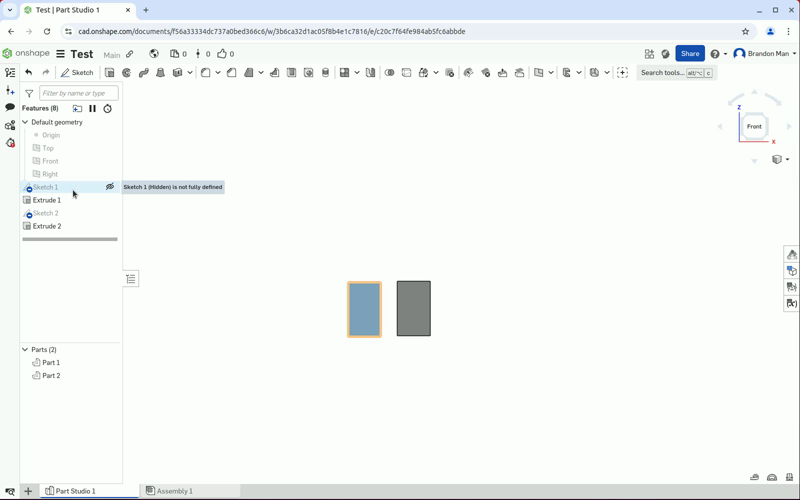
click(73, 189)
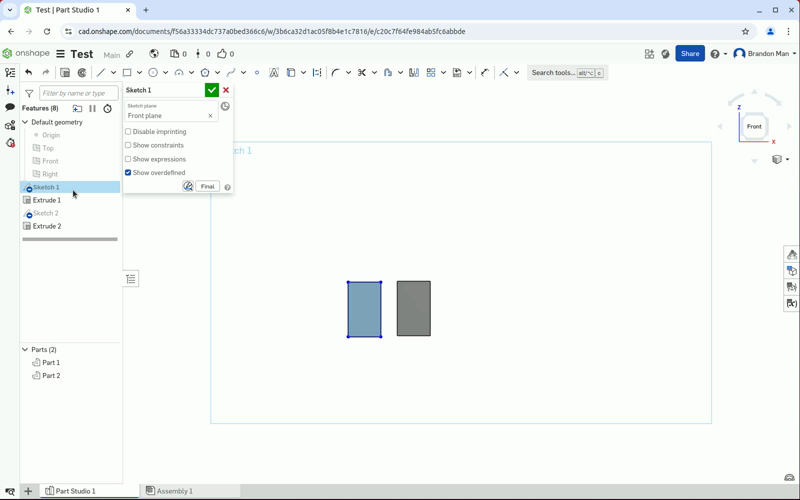
mouse_move(229, 92)
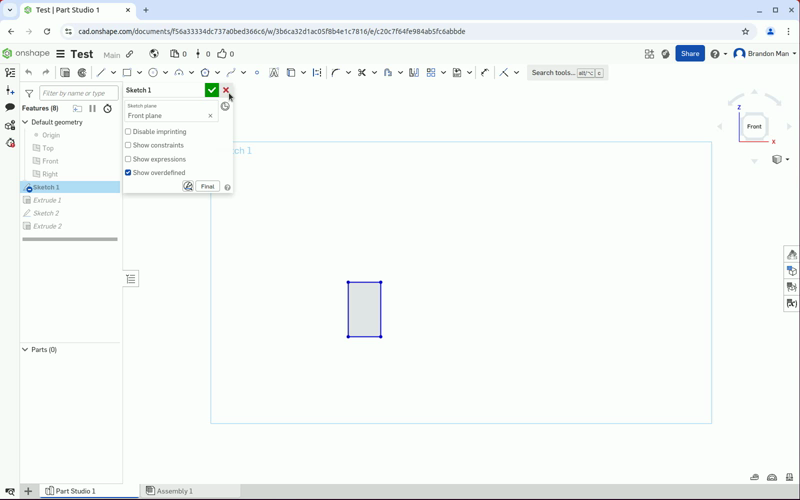
click(229, 92)
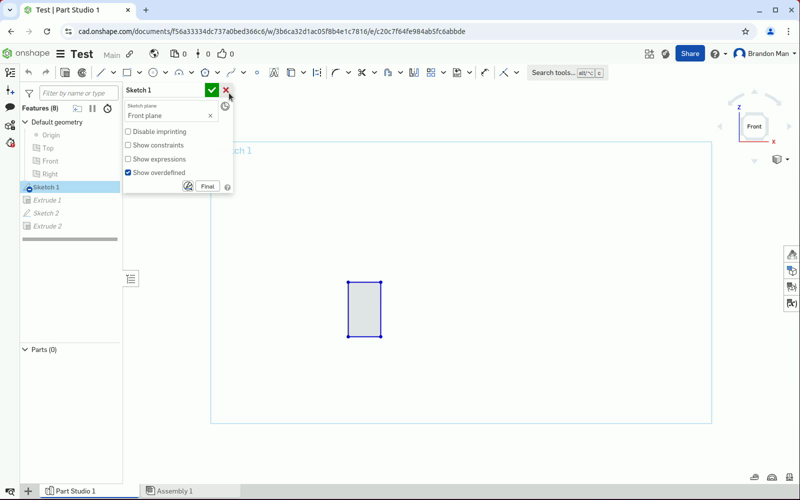
key(shift+s)
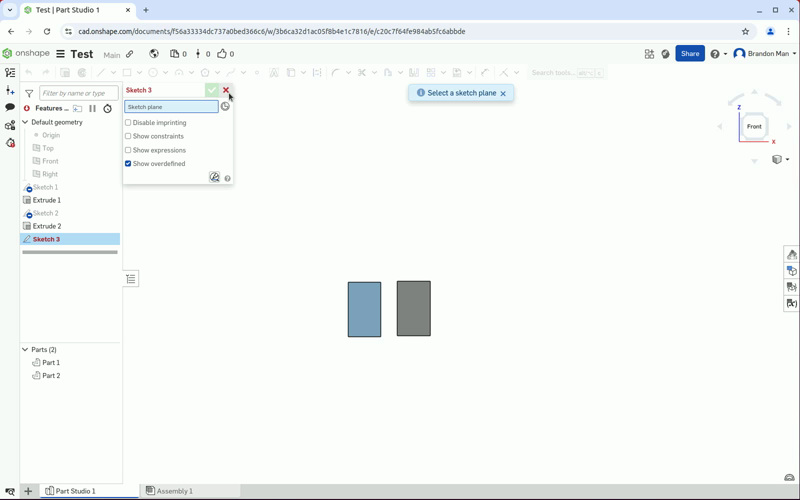
mouse_move(73, 163)
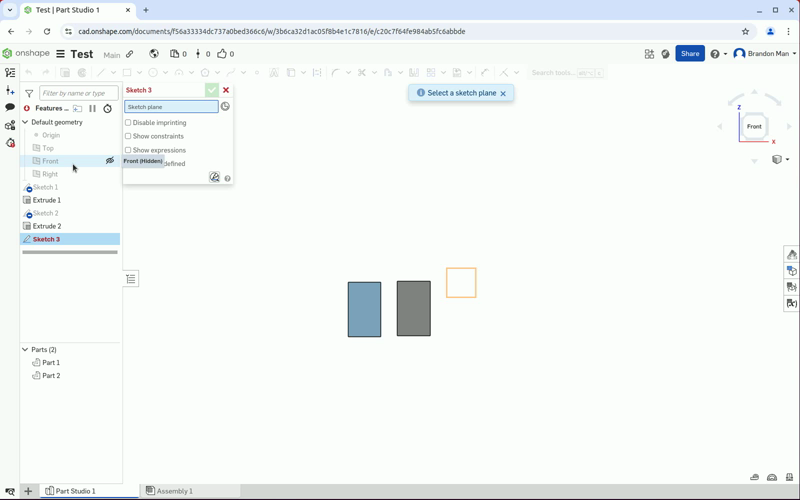
click(73, 163)
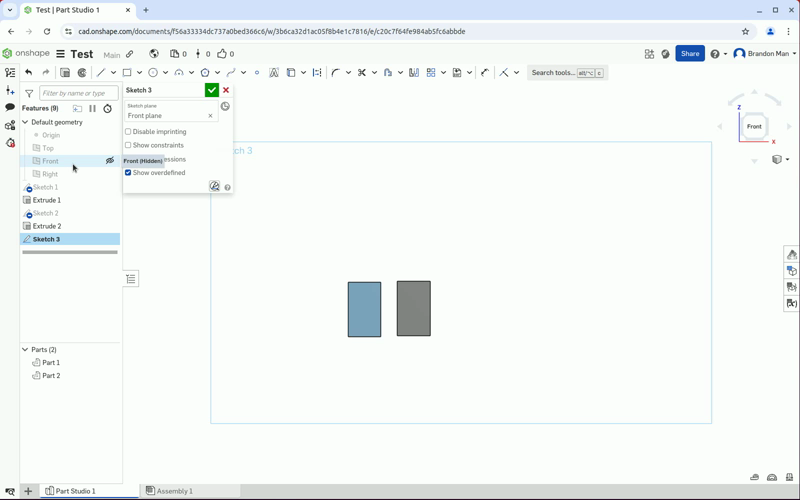
mouse_move(73, 352)
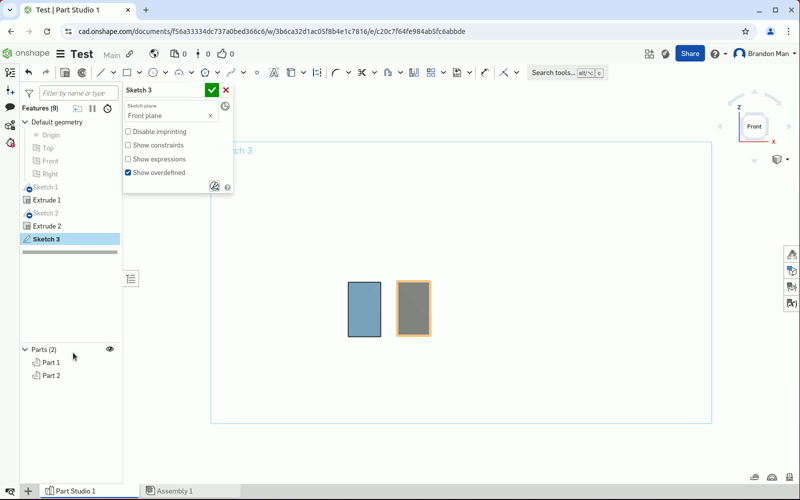
key(y)
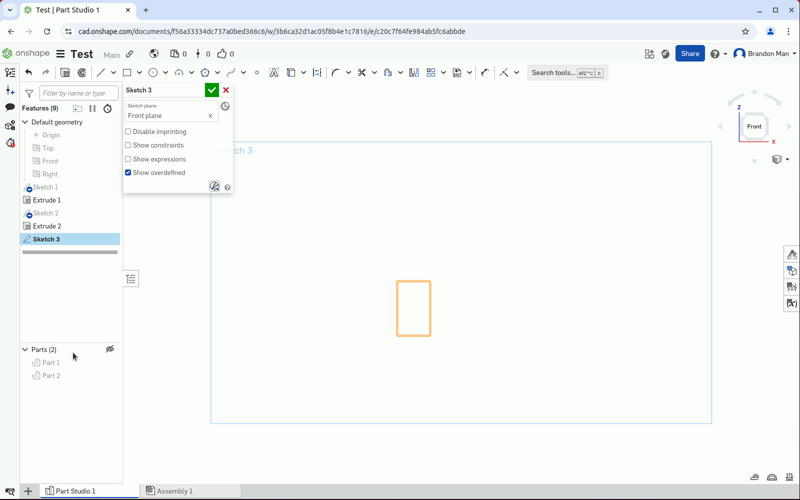
key(l)
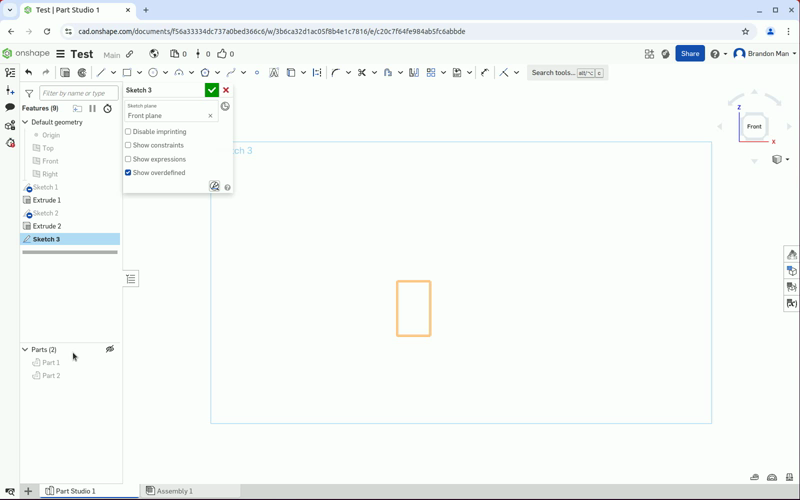
key_down(shift)
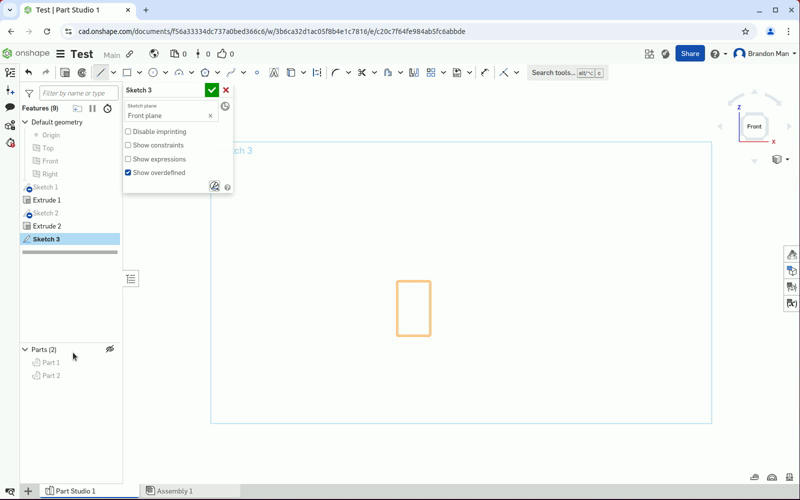
mouse_move(446, 336)
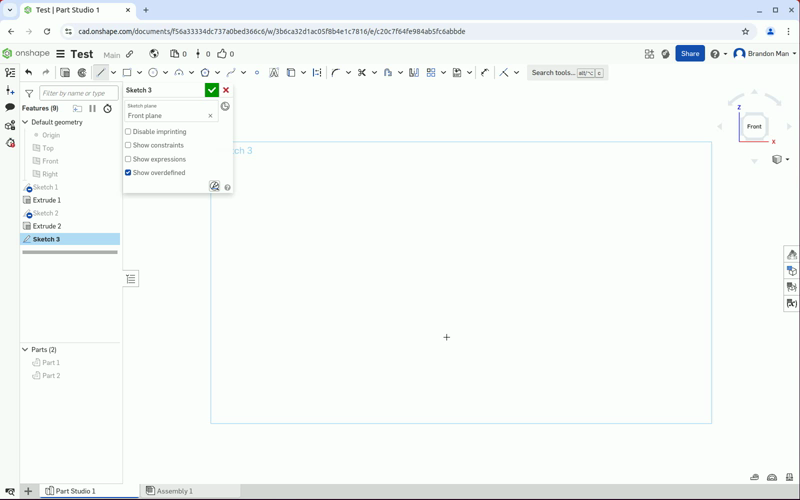
click(446, 336)
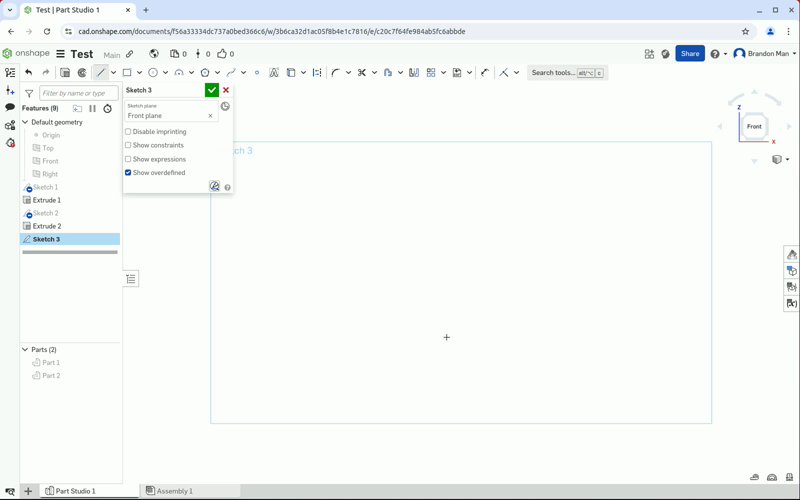
key_up(shift)
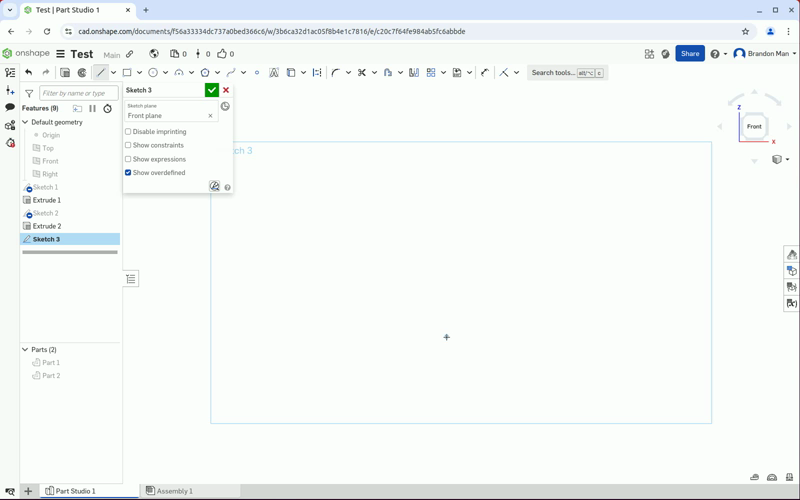
key_down(shift)
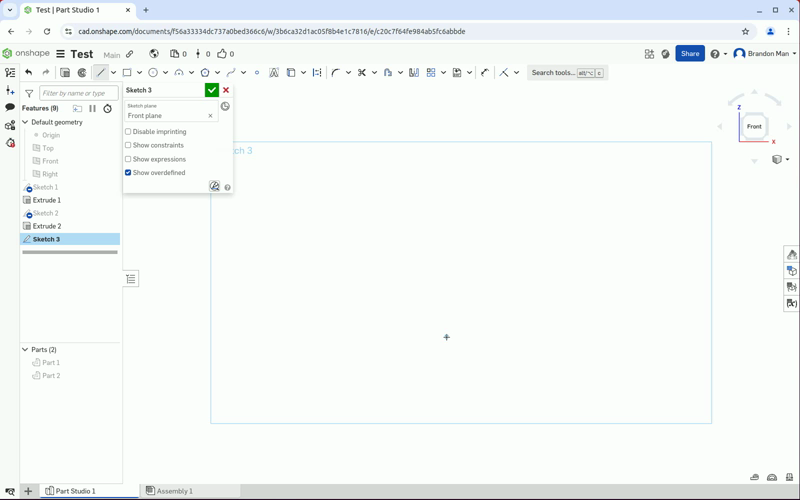
mouse_move(476, 336)
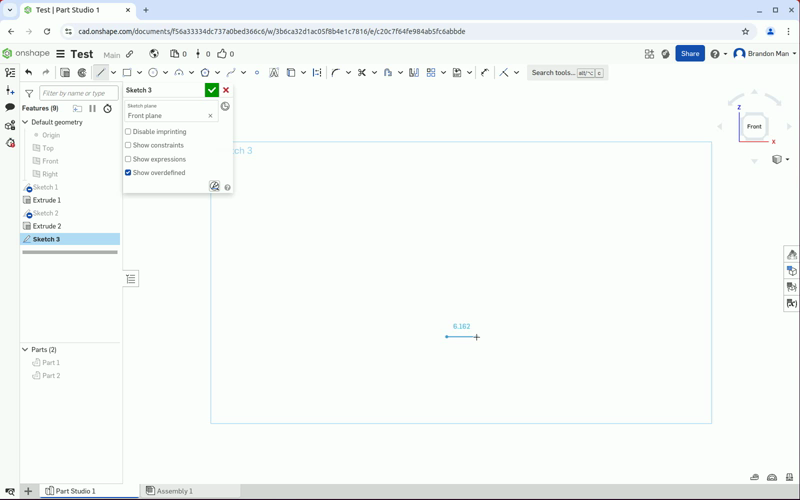
mouse_move(479, 336)
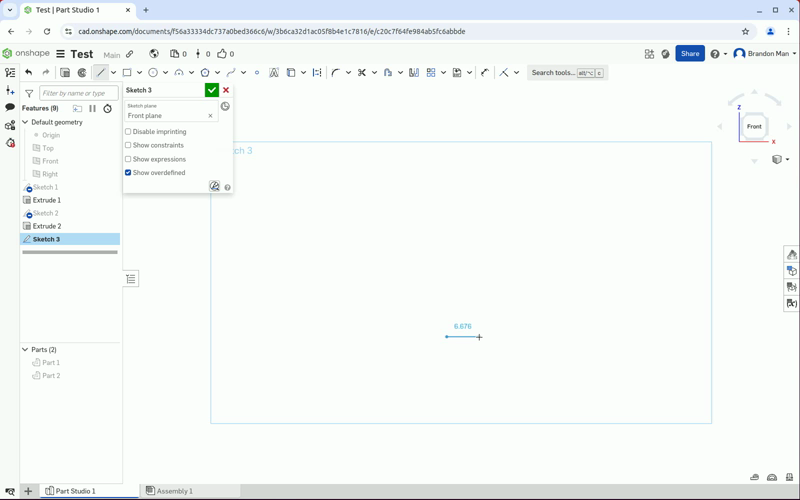
click(479, 336)
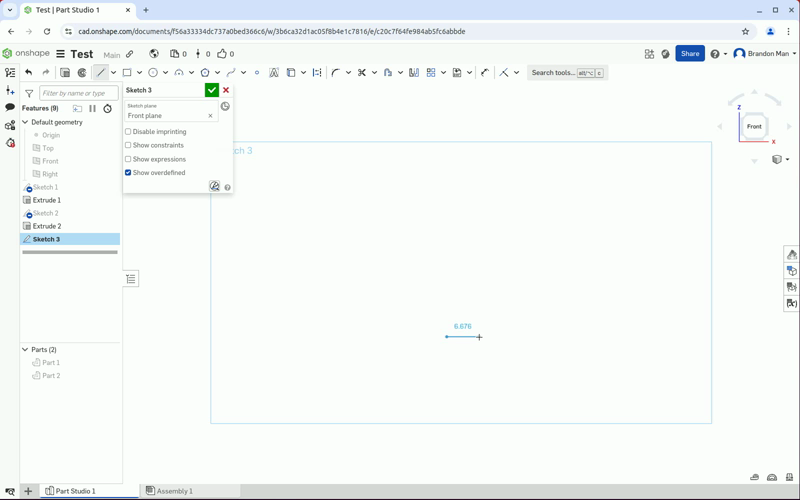
key_up(shift)
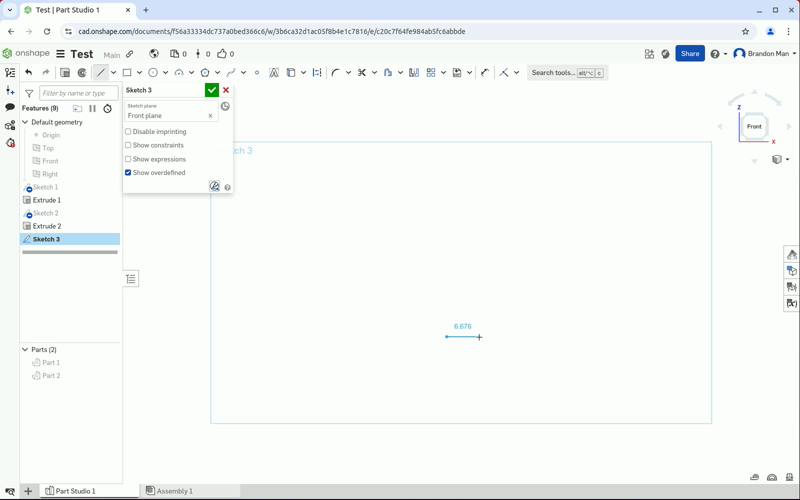
key_down(shift)
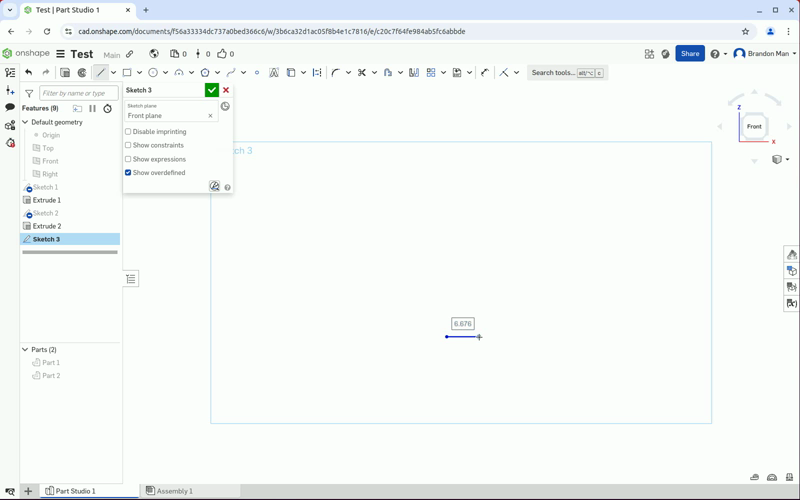
mouse_move(509, 336)
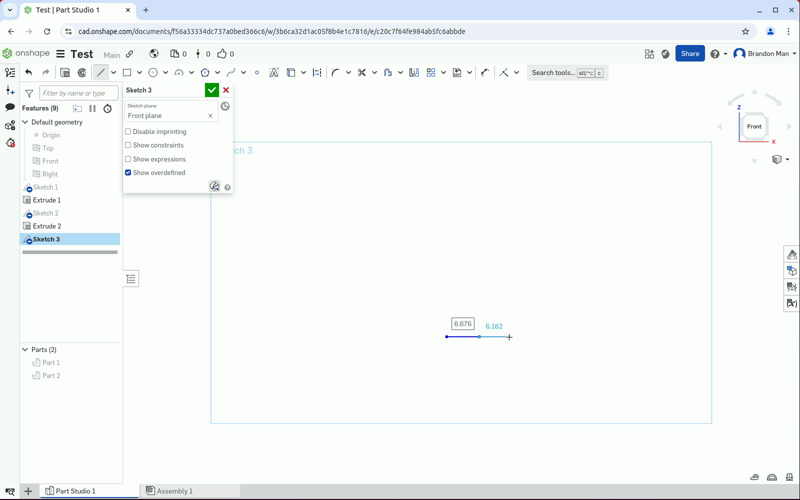
mouse_move(479, 282)
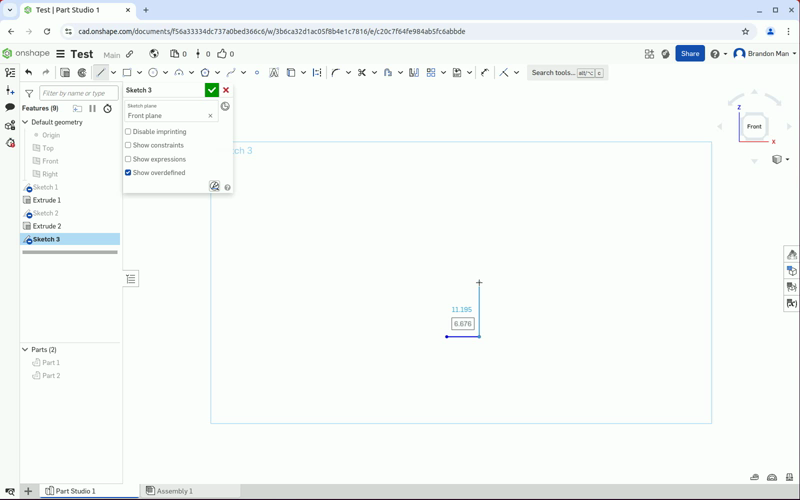
click(479, 282)
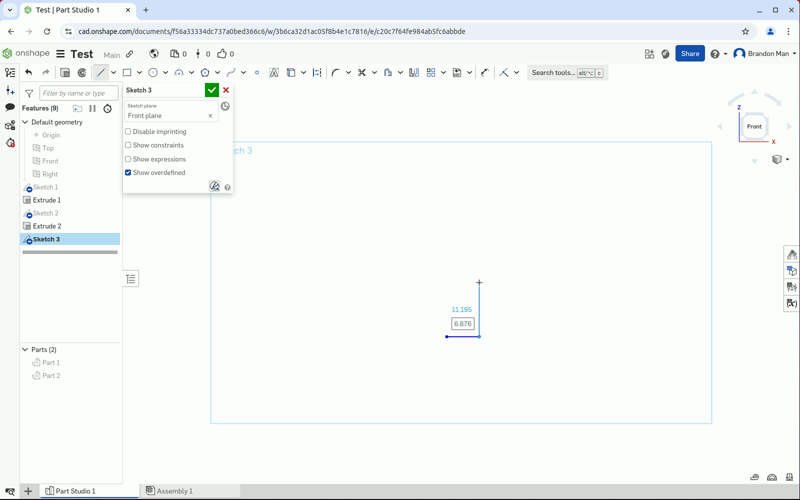
key_up(shift)
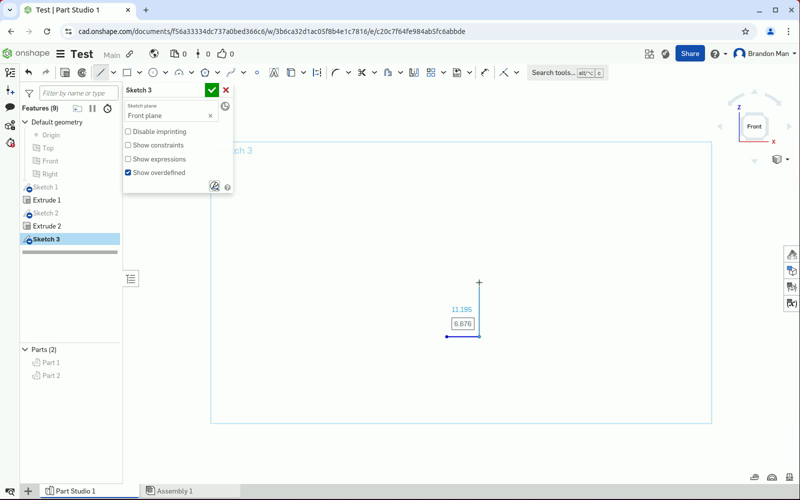
key_down(shift)
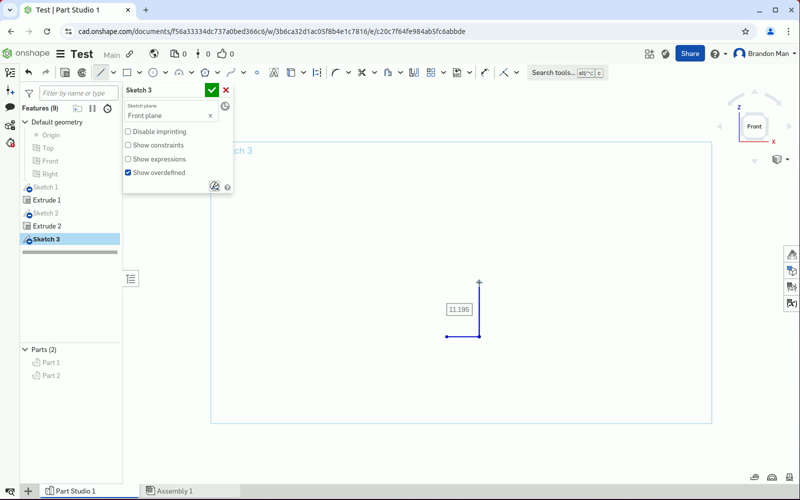
mouse_move(509, 282)
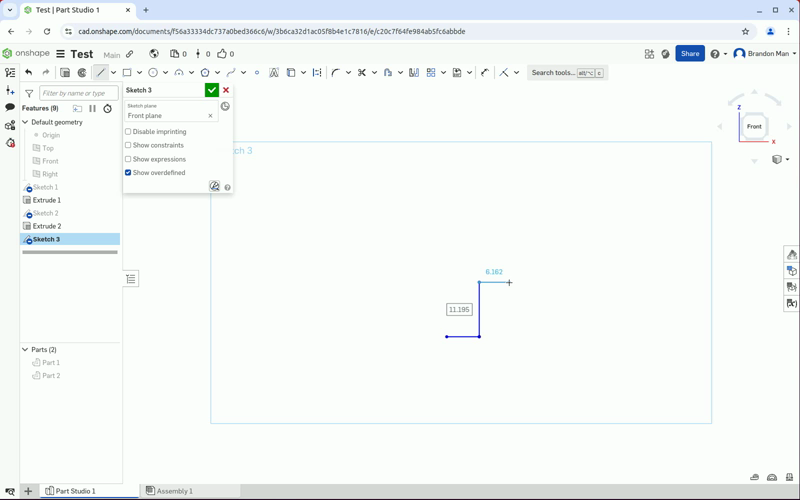
mouse_move(446, 282)
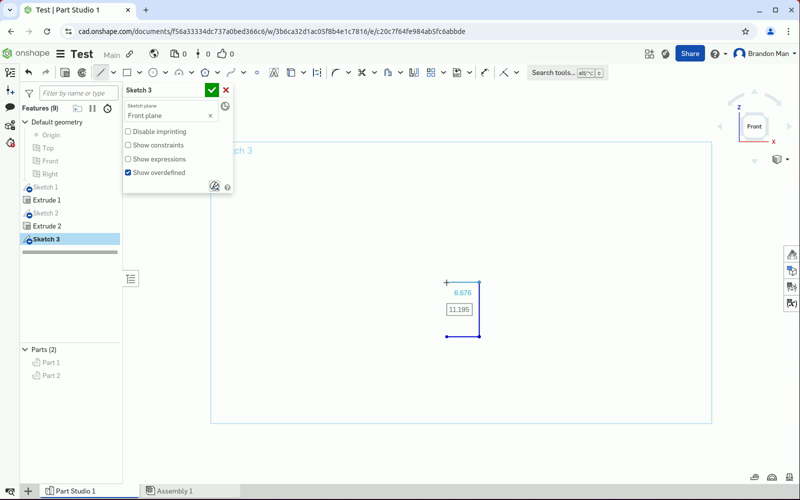
click(446, 282)
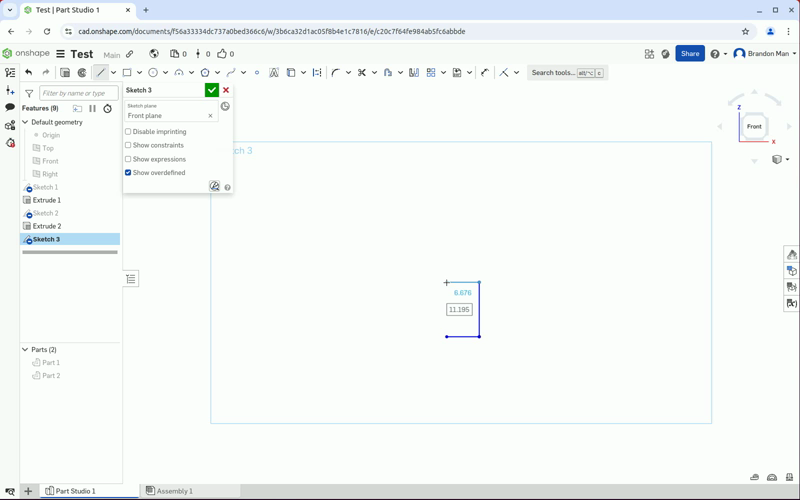
key_up(shift)
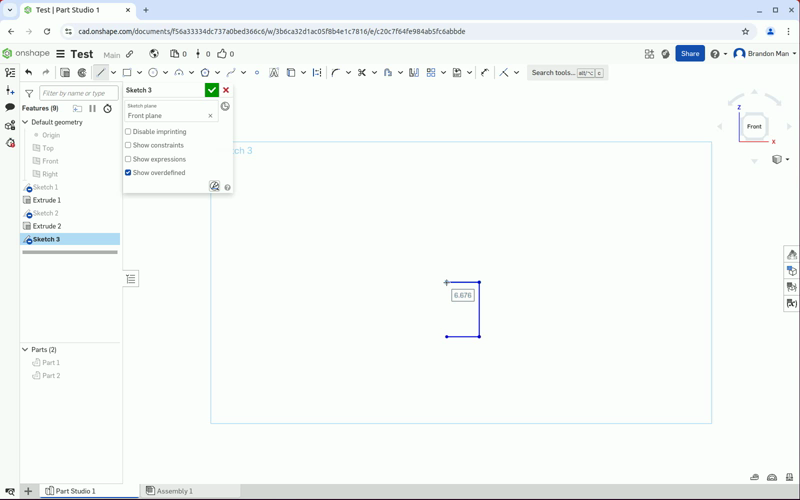
mouse_move(476, 282)
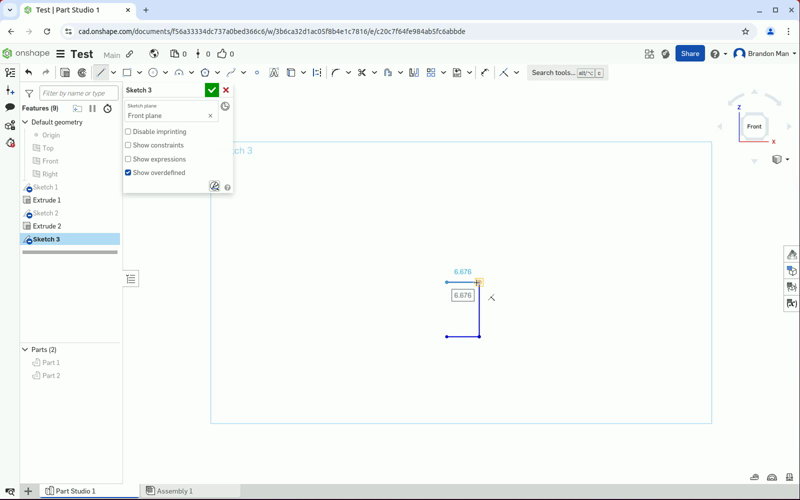
key_down(shift)
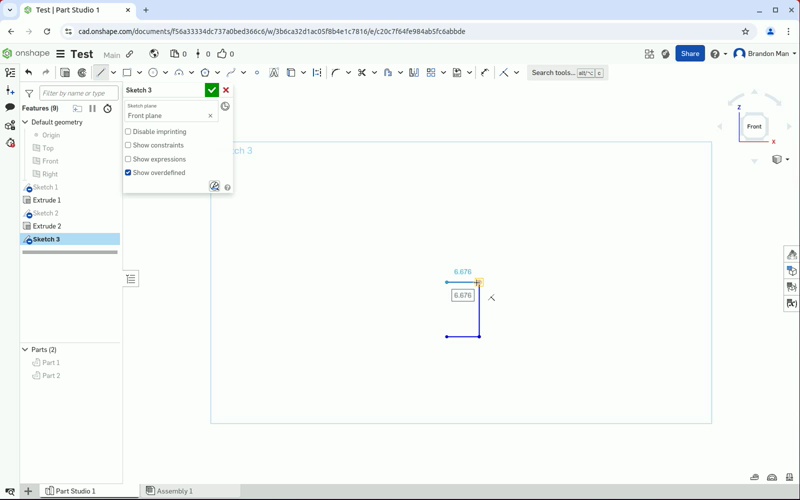
mouse_move(446, 336)
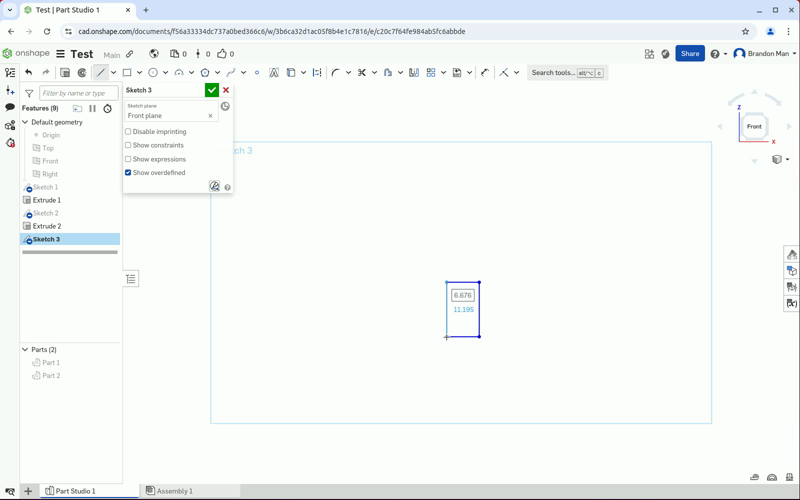
key_up(shift)
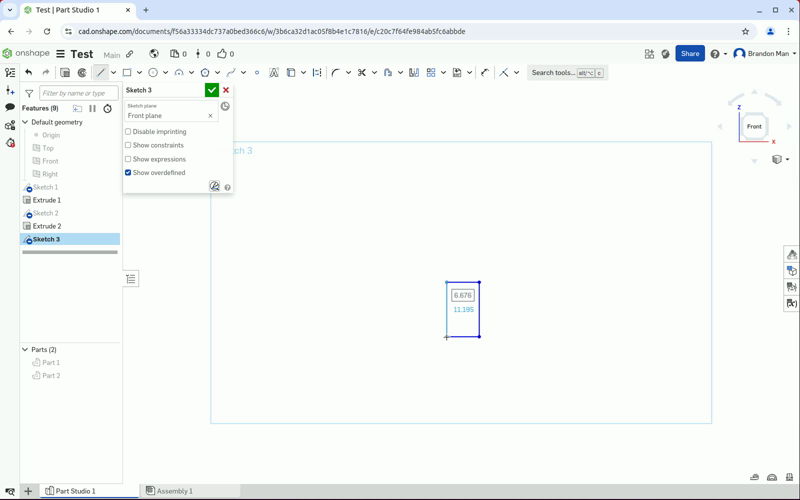
click(446, 336)
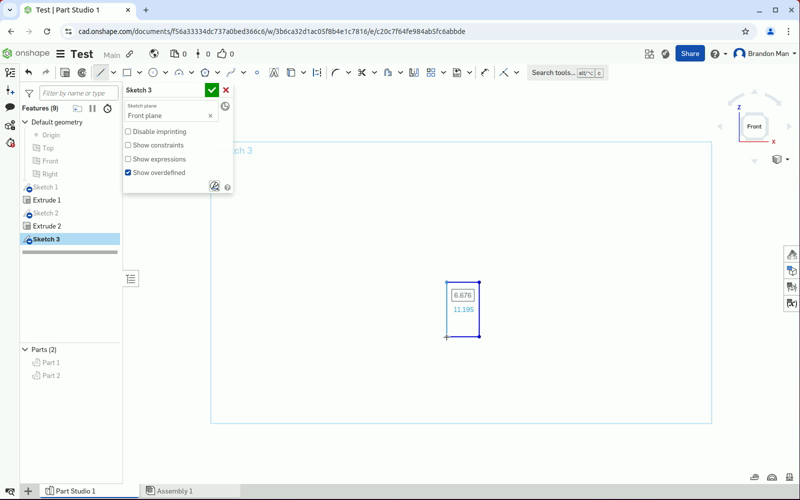
key(esc)
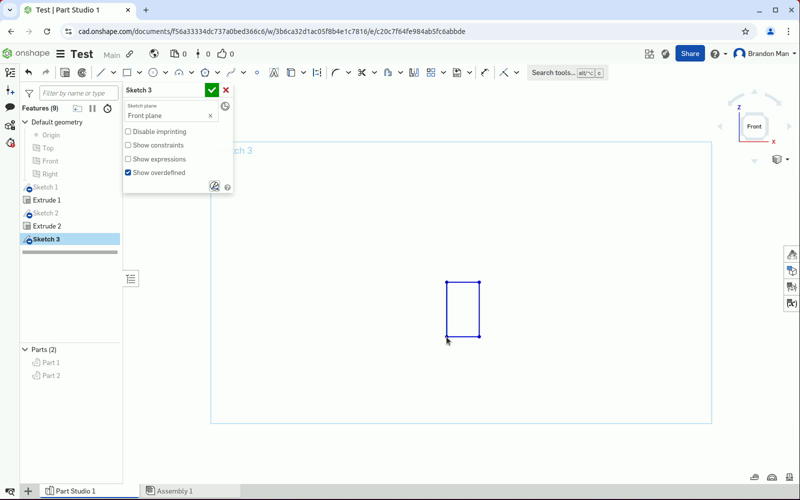
mouse_move(461, 325)
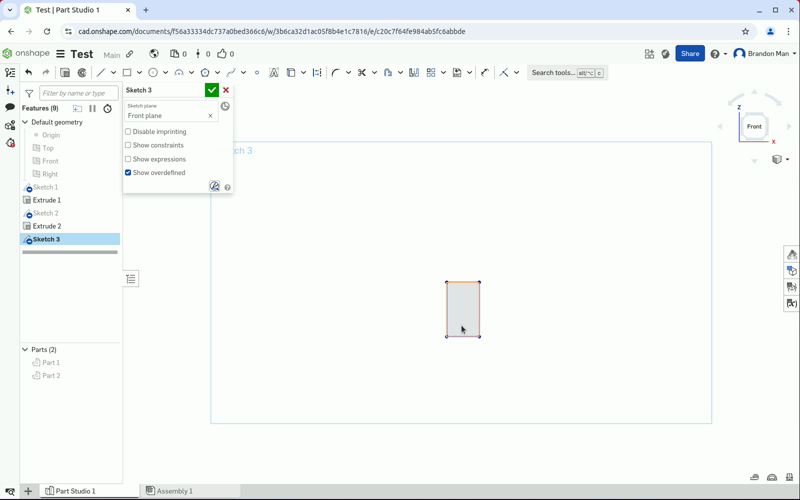
scroll(6)
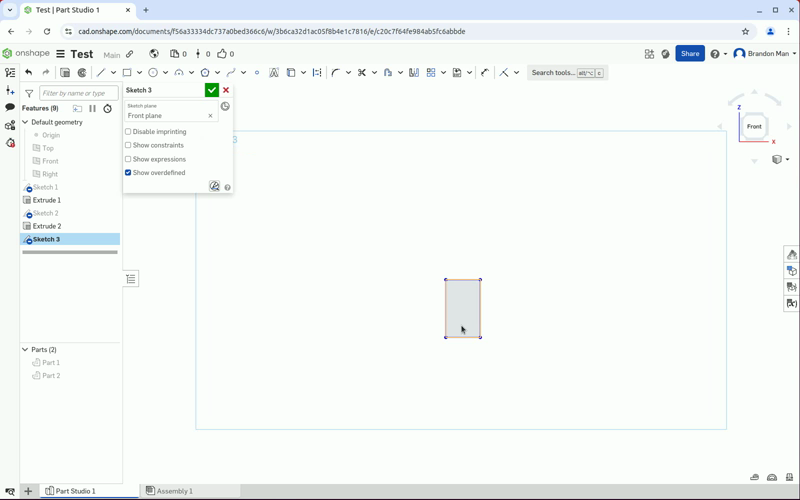
scroll(6)
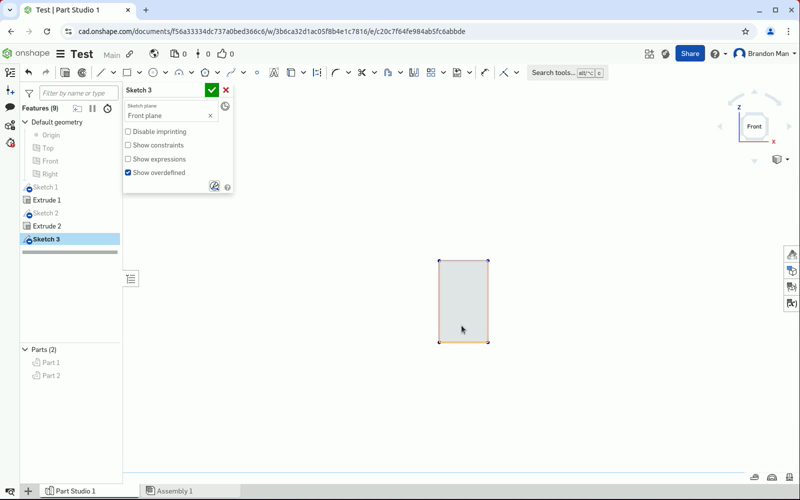
scroll(6)
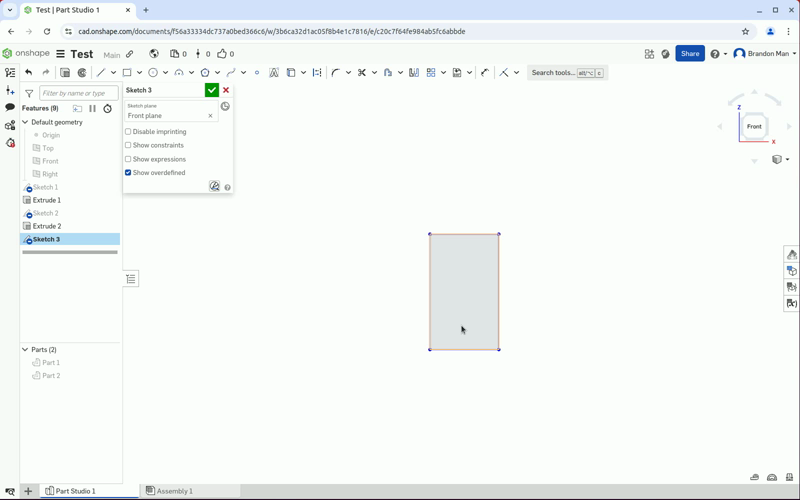
scroll(6)
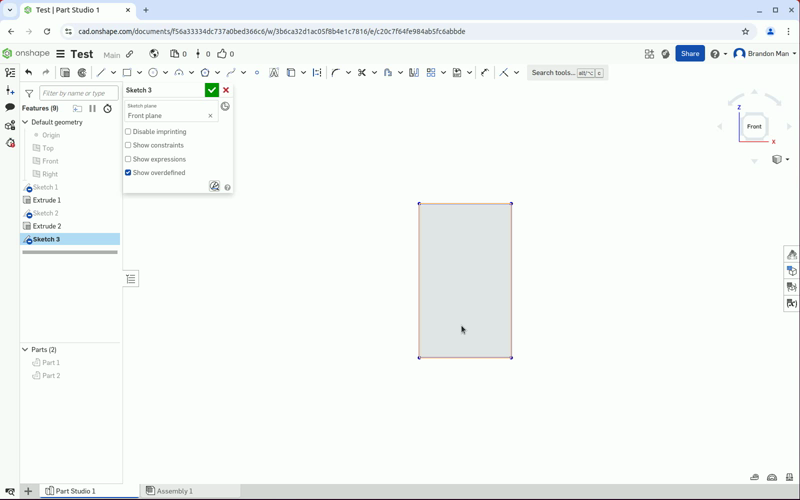
scroll(6)
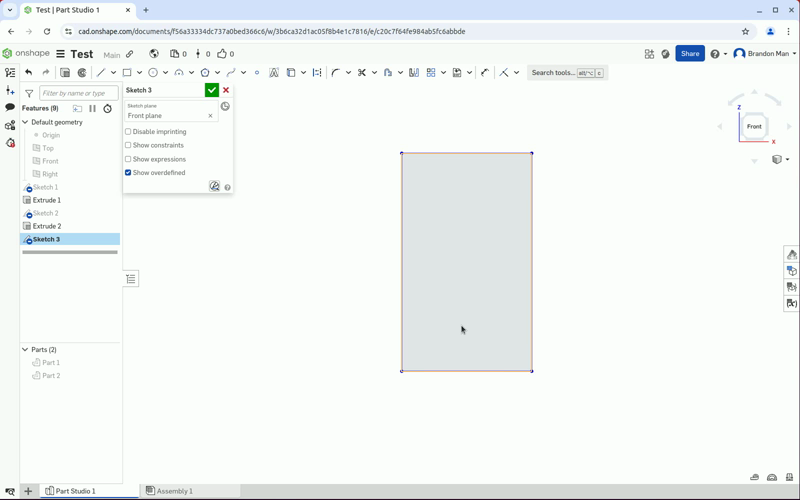
scroll(6)
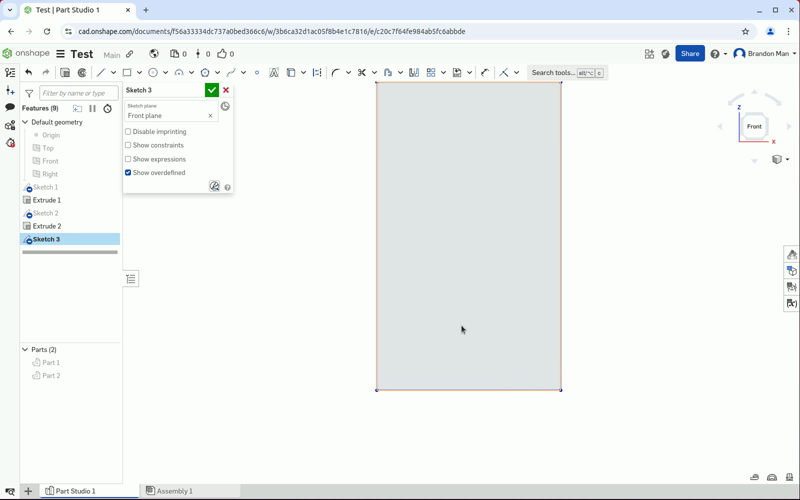
scroll(6)
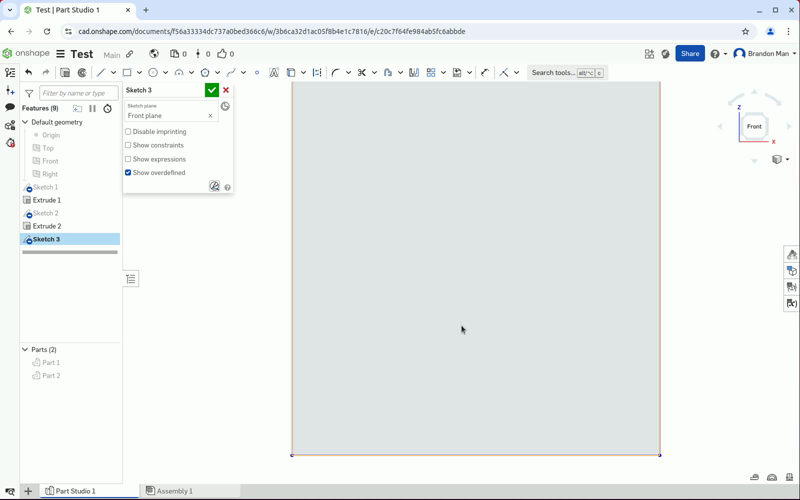
click(461, 325)
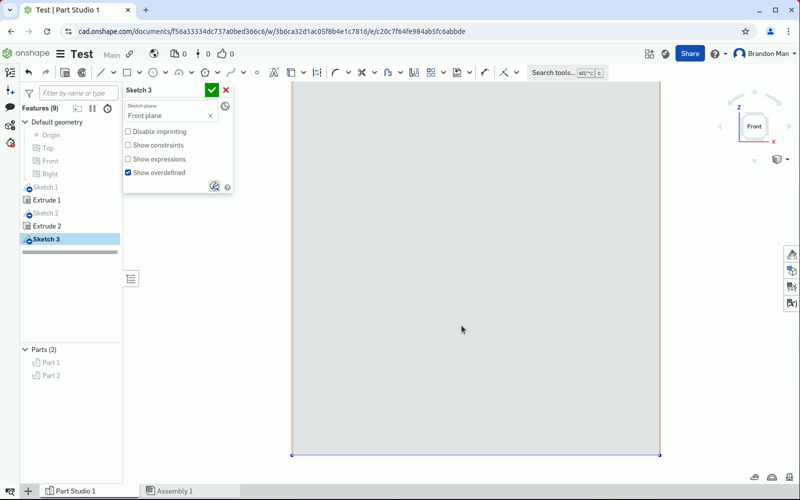
scroll(-6)
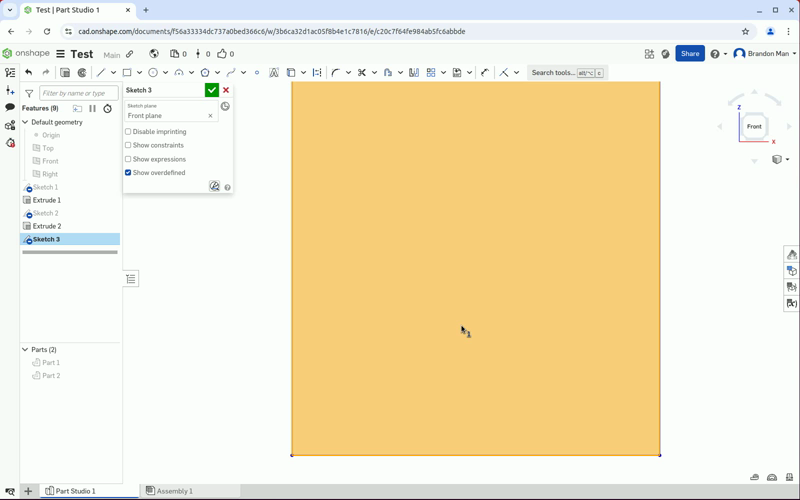
scroll(-6)
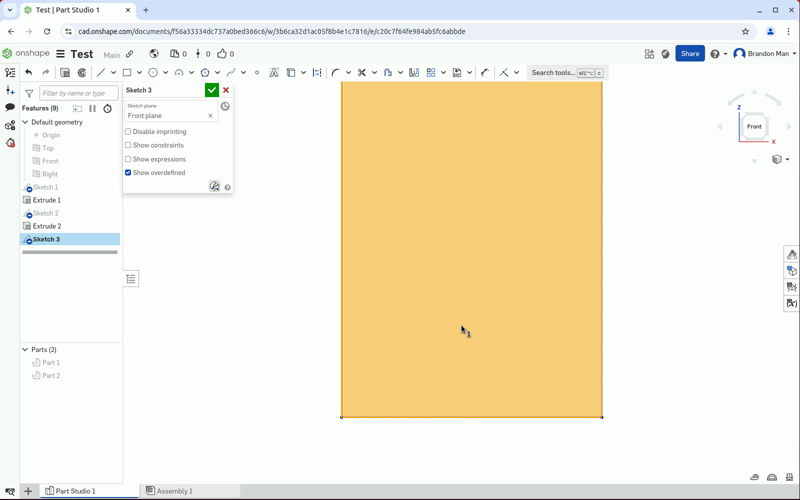
scroll(-6)
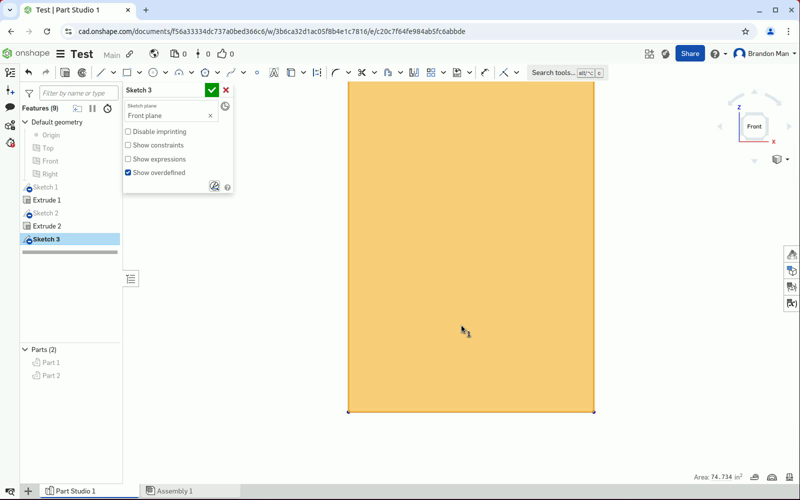
scroll(-6)
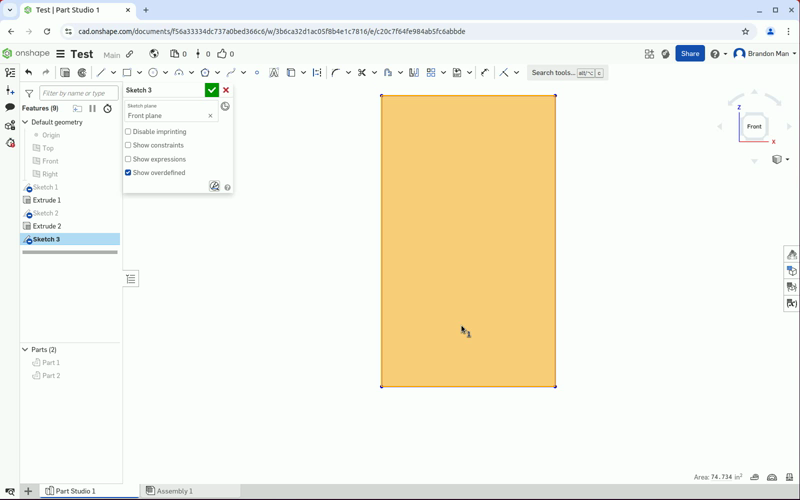
scroll(-6)
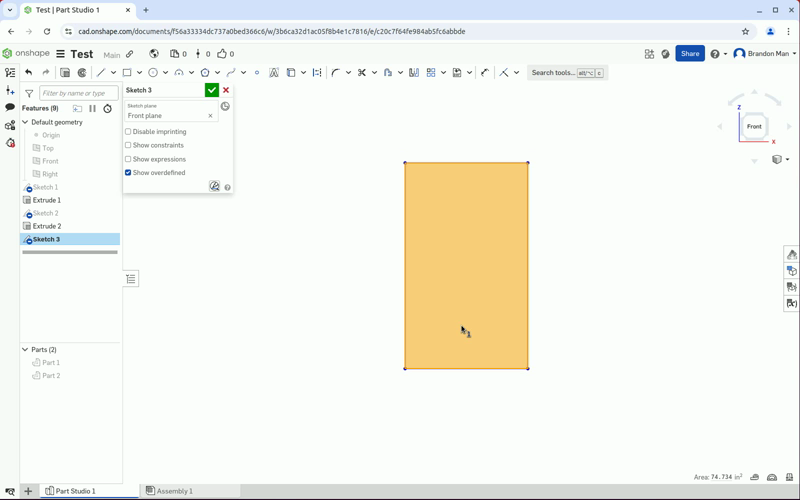
scroll(-6)
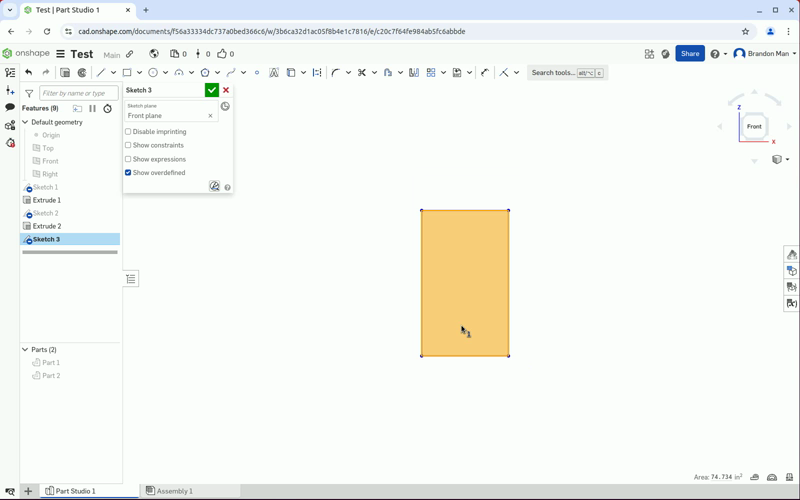
scroll(-6)
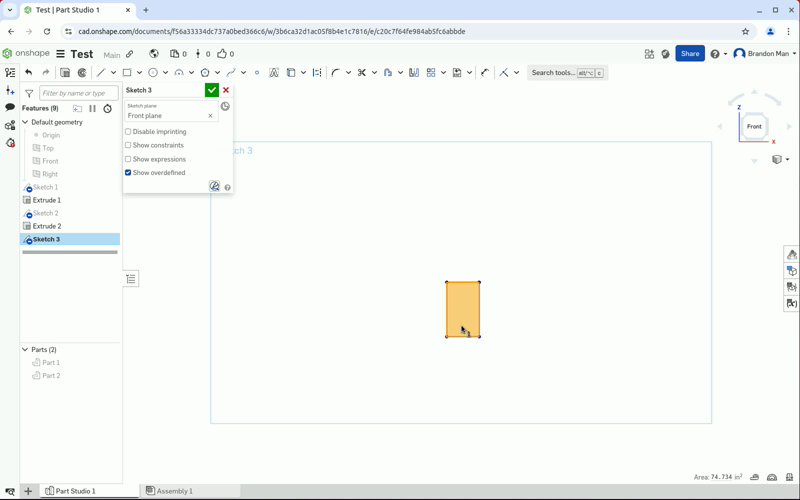
mouse_move(73, 352)
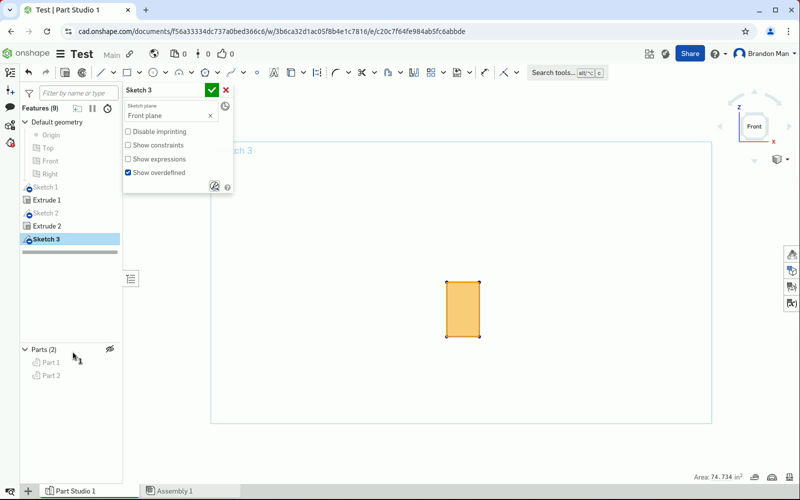
key(shift+y)
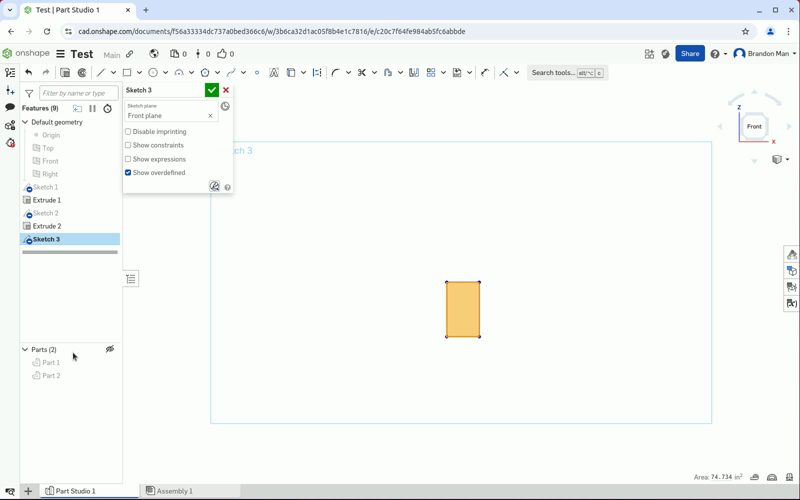
key(shift+e)
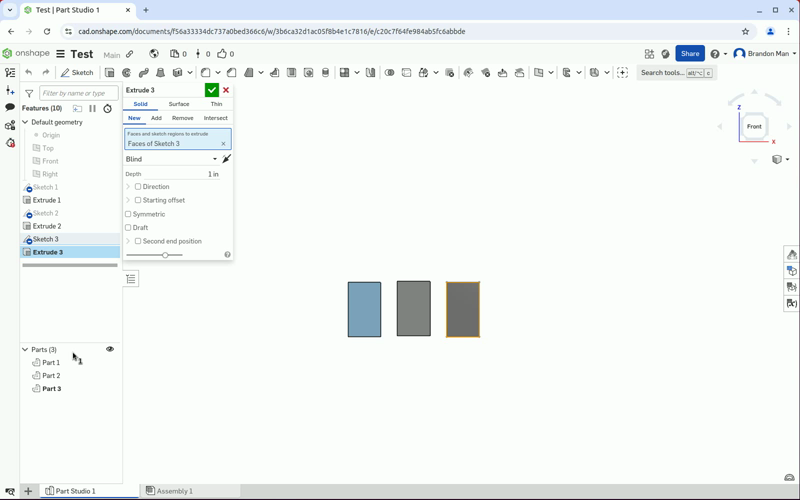
mouse_move(143, 106)
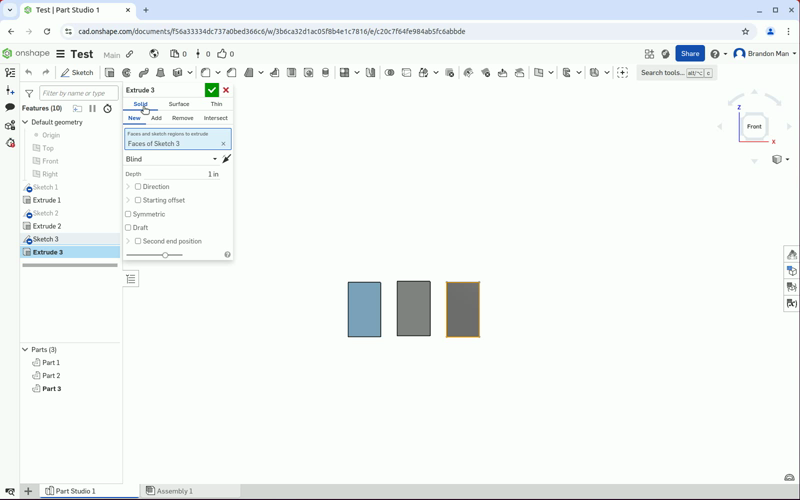
click(143, 106)
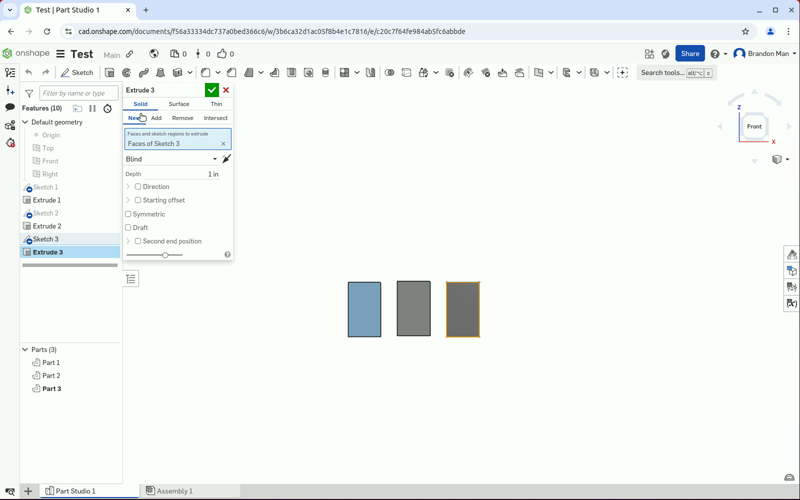
mouse_move(137, 120)
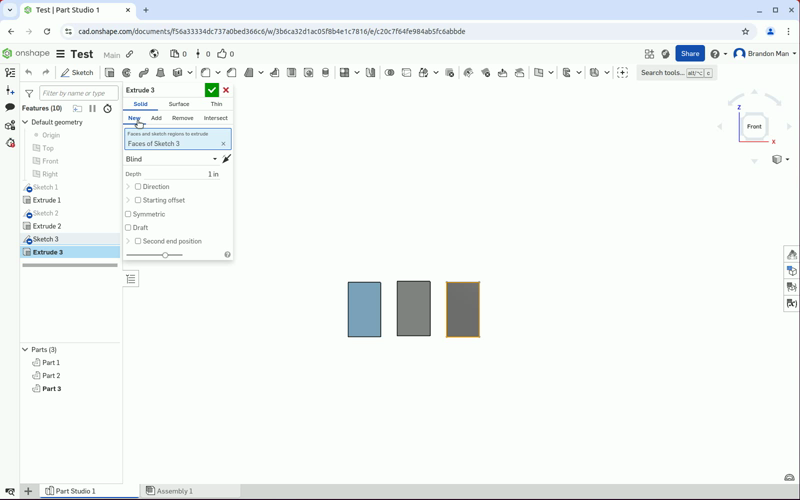
click(137, 120)
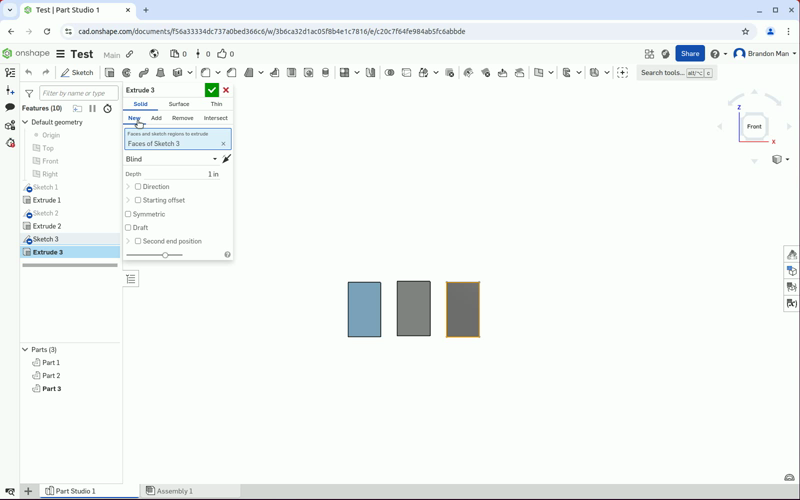
key(tab, 4)
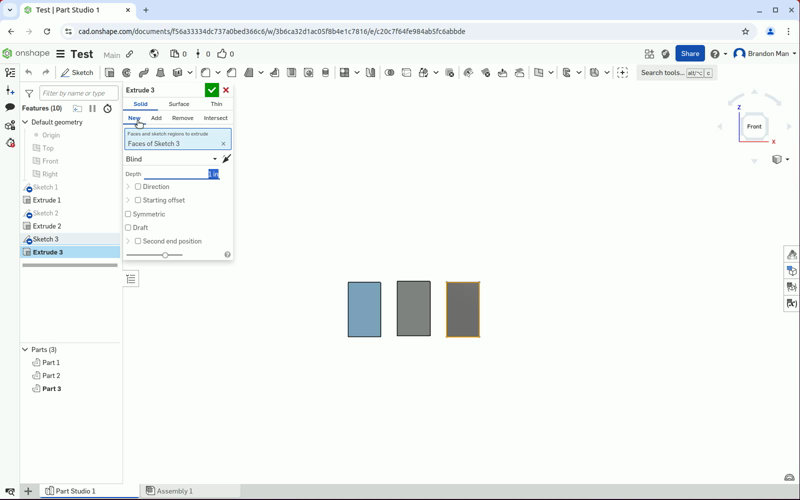
text(0.241)
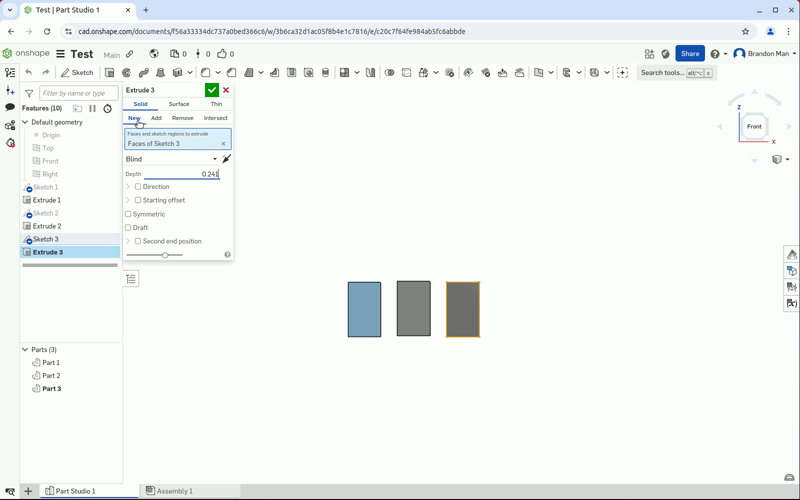
key(enter)
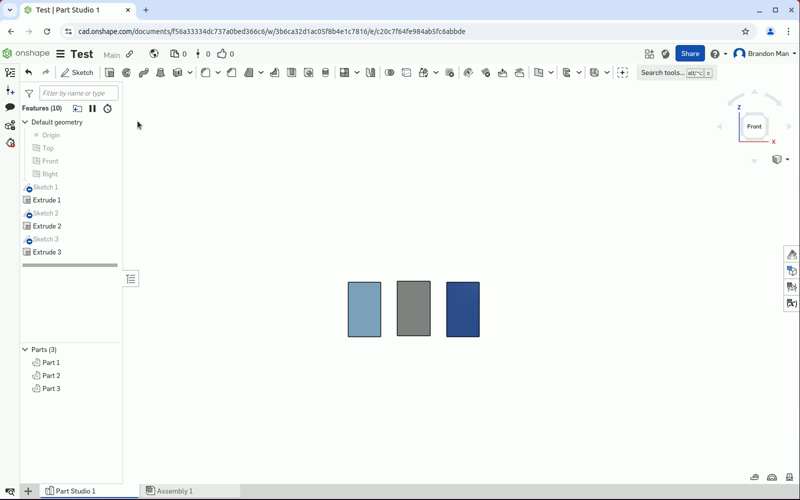
key(shift+h)
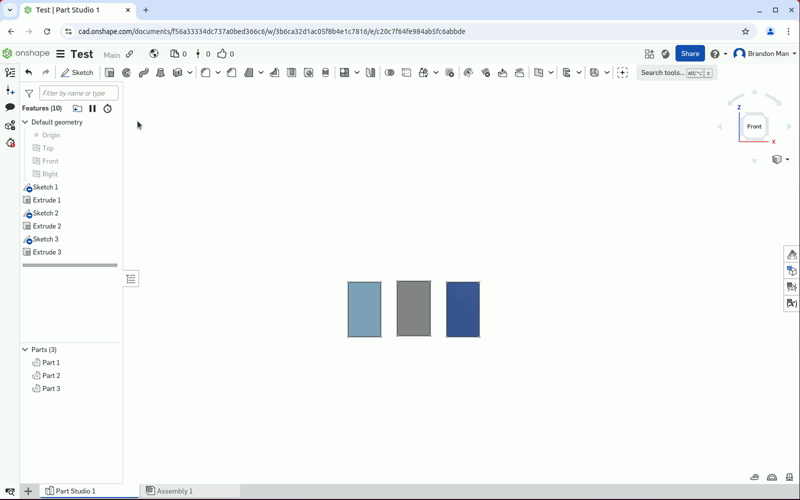
key(shift+h)
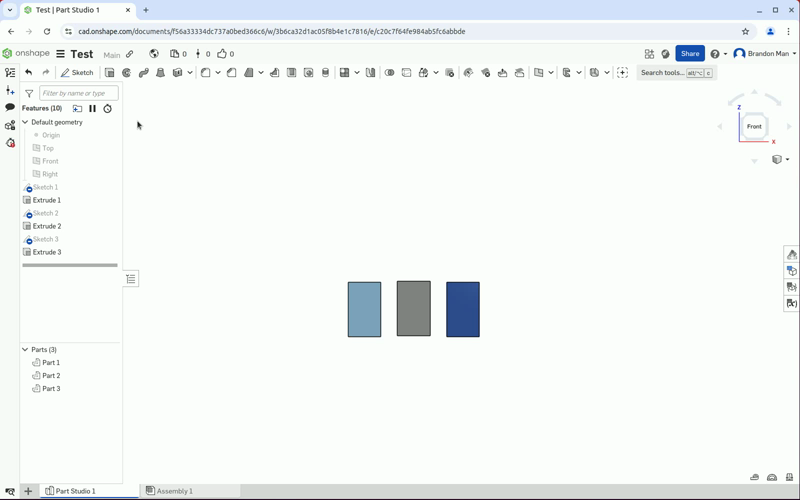
mouse_move(73, 189)
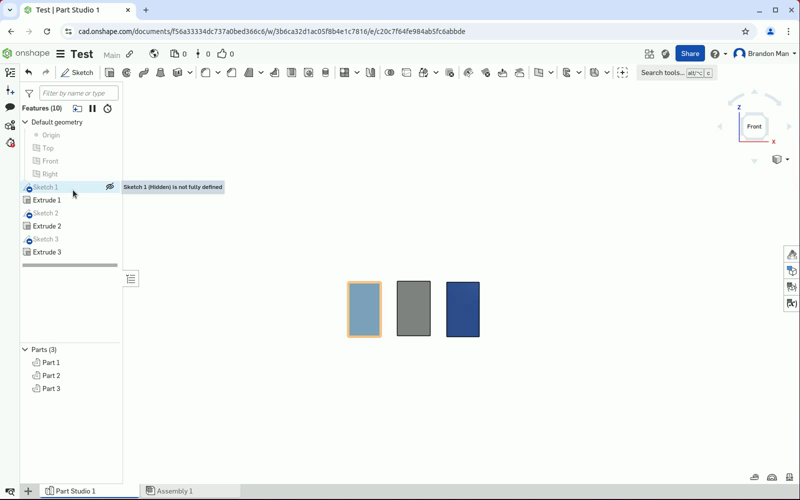
click(73, 189)
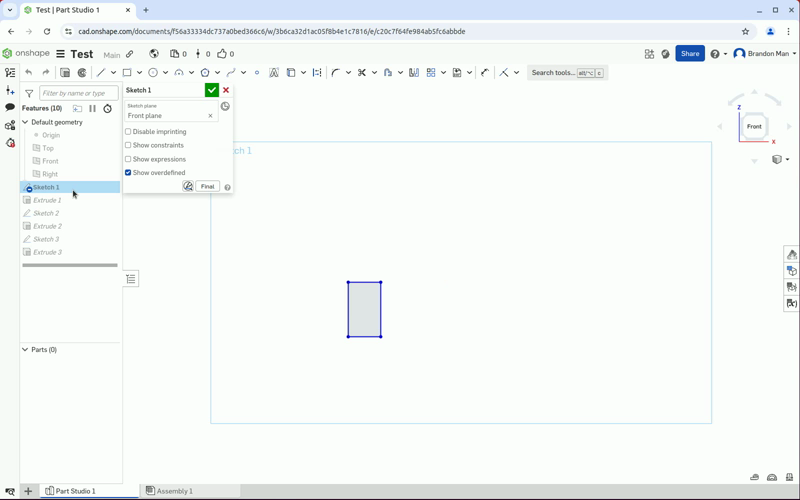
mouse_move(229, 92)
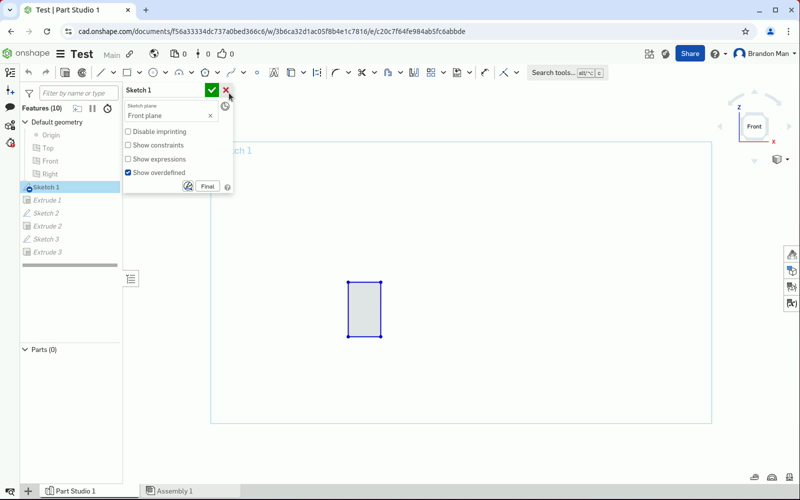
click(229, 92)
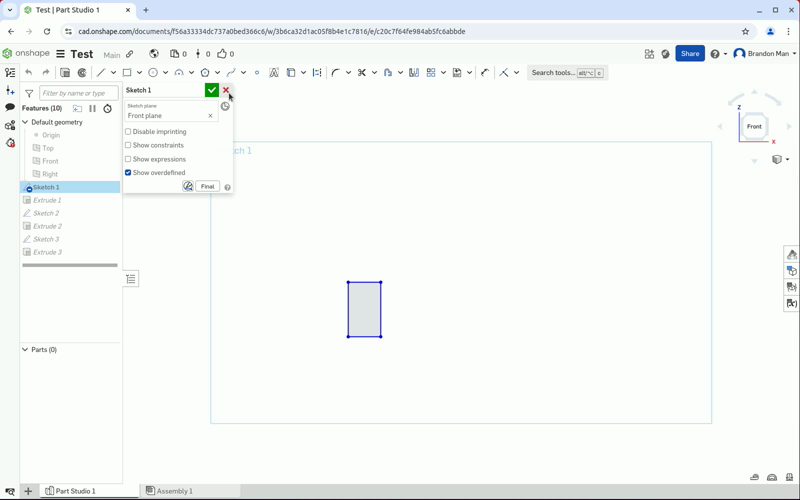
key(shift+s)
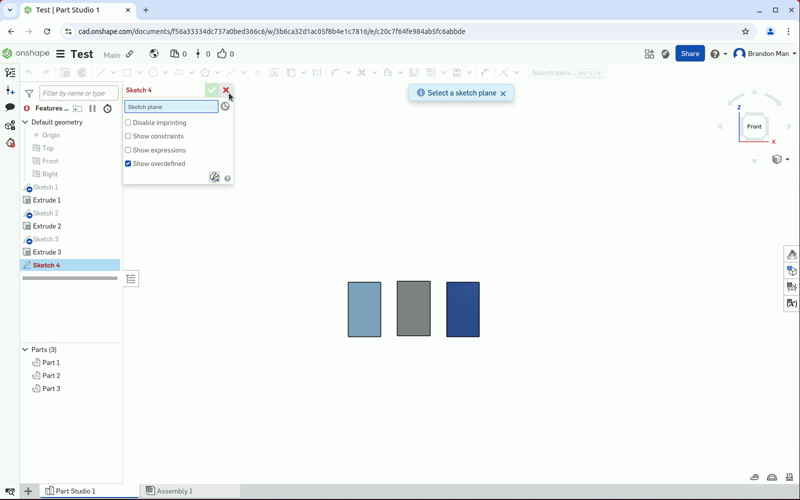
mouse_move(73, 163)
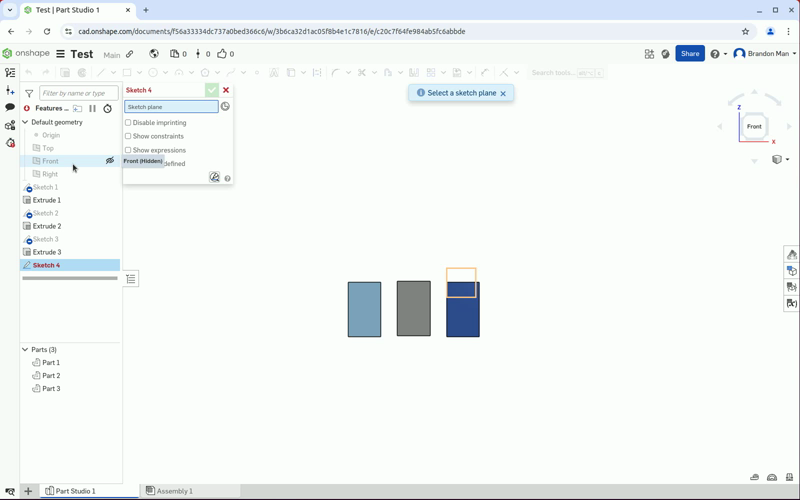
click(73, 163)
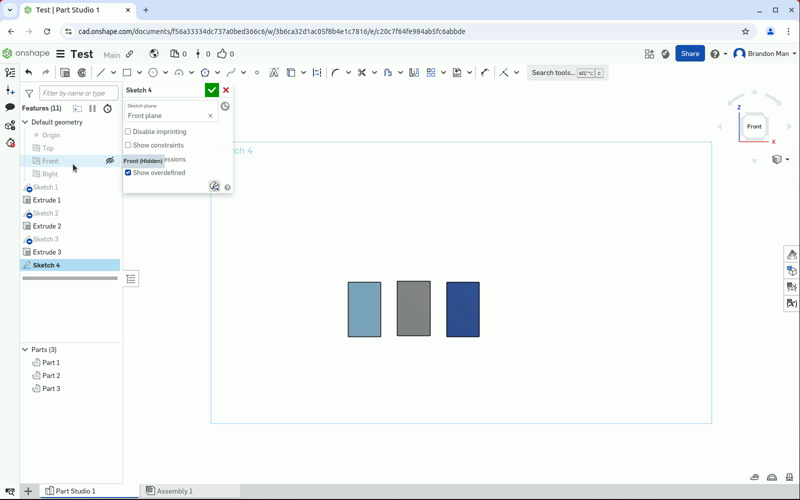
mouse_move(73, 352)
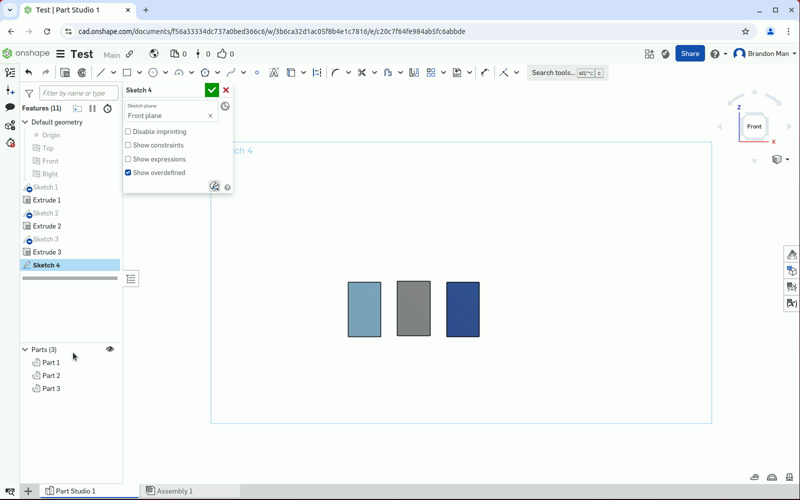
key(y)
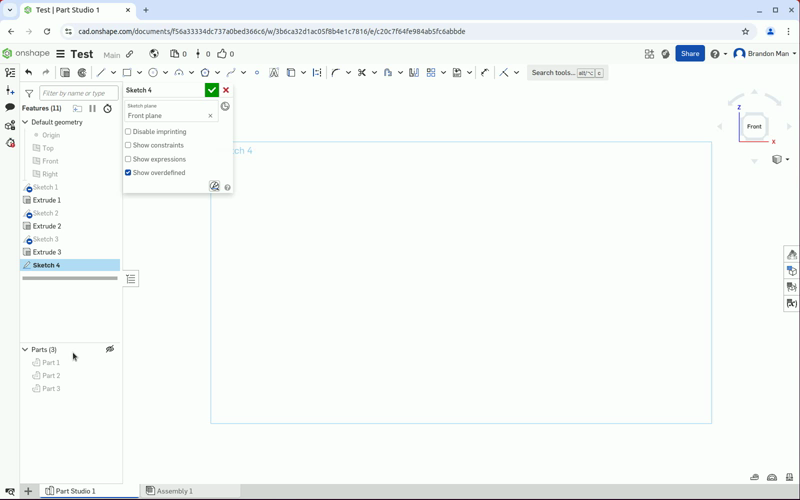
key(l)
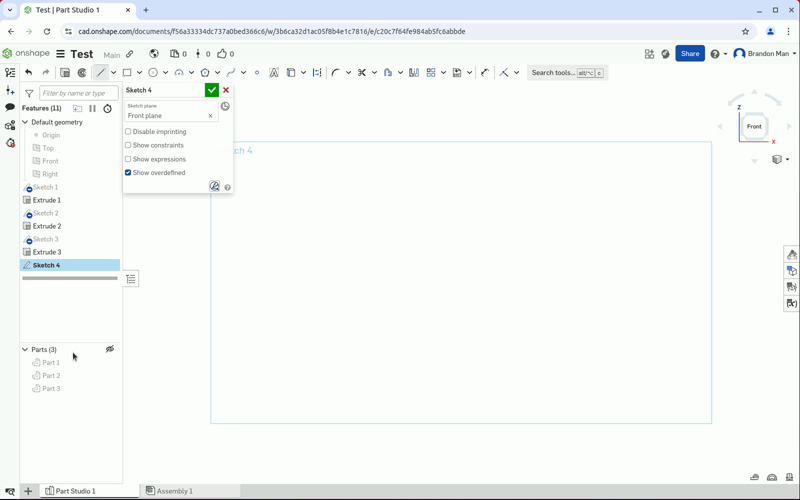
key_down(shift)
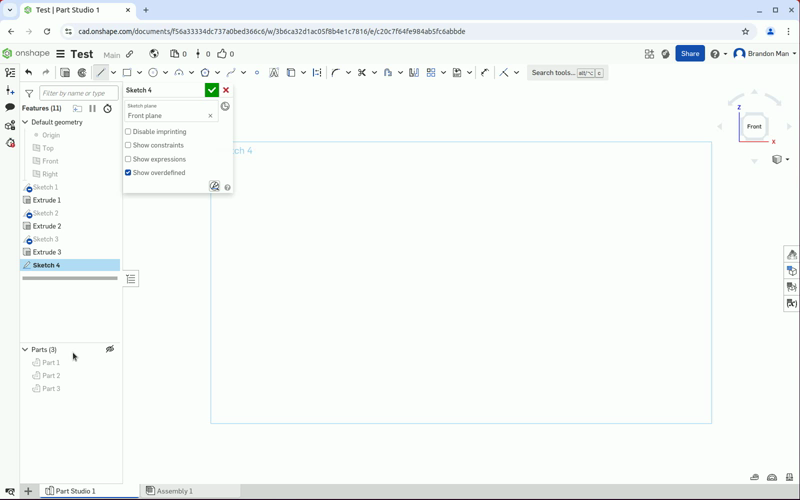
mouse_move(498, 336)
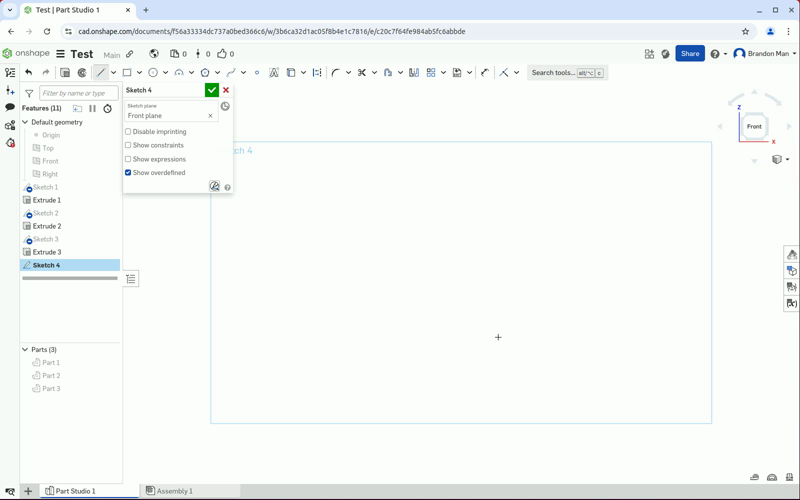
click(498, 336)
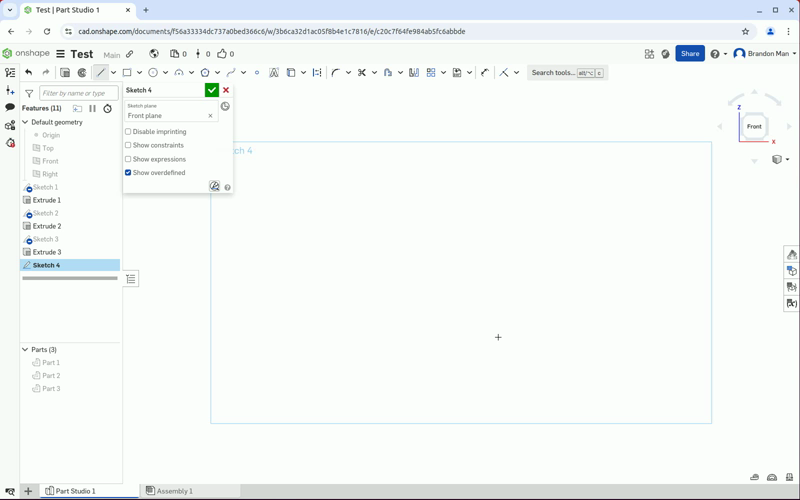
key_up(shift)
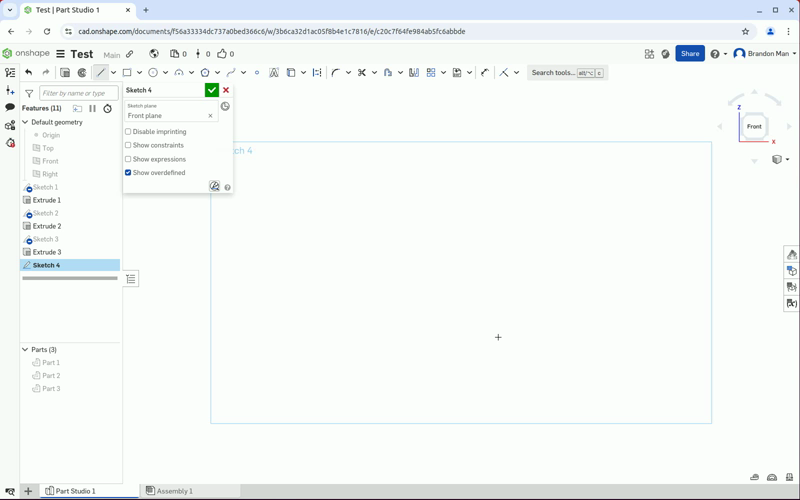
key_down(shift)
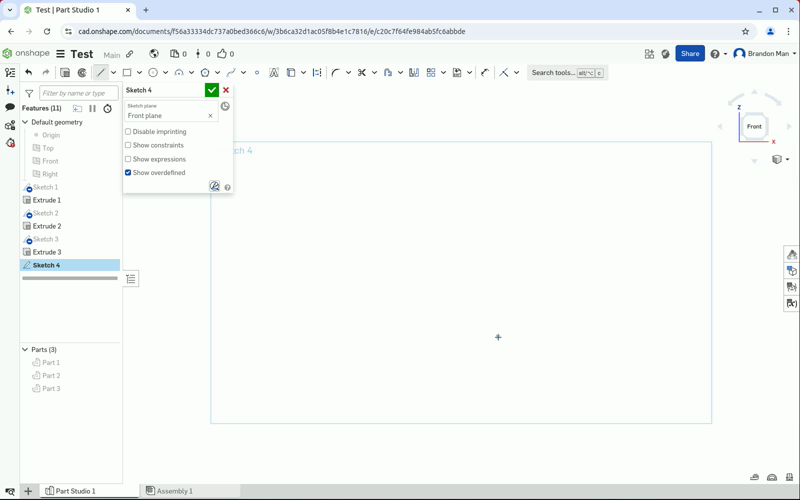
mouse_move(528, 336)
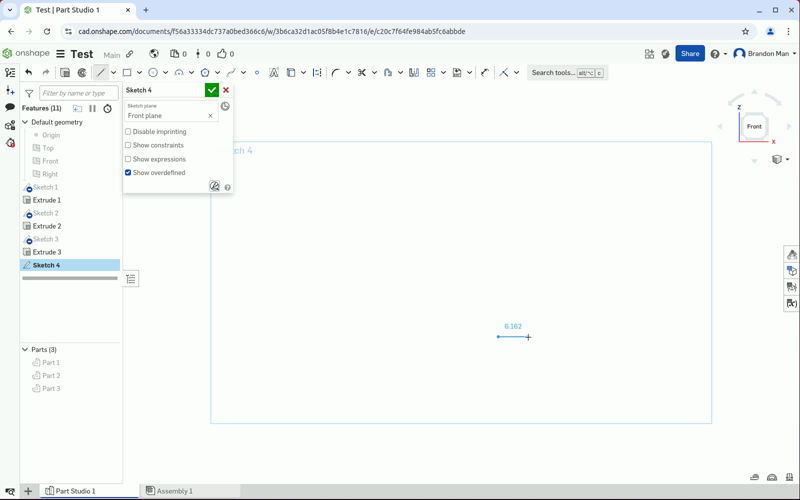
mouse_move(531, 336)
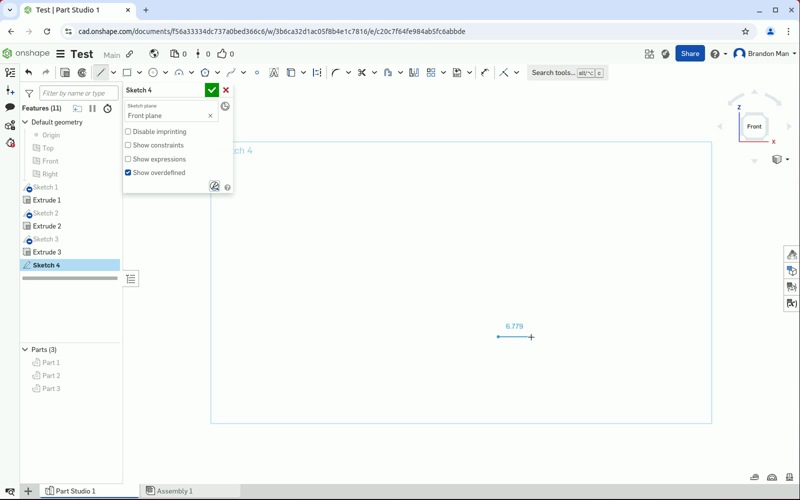
click(531, 336)
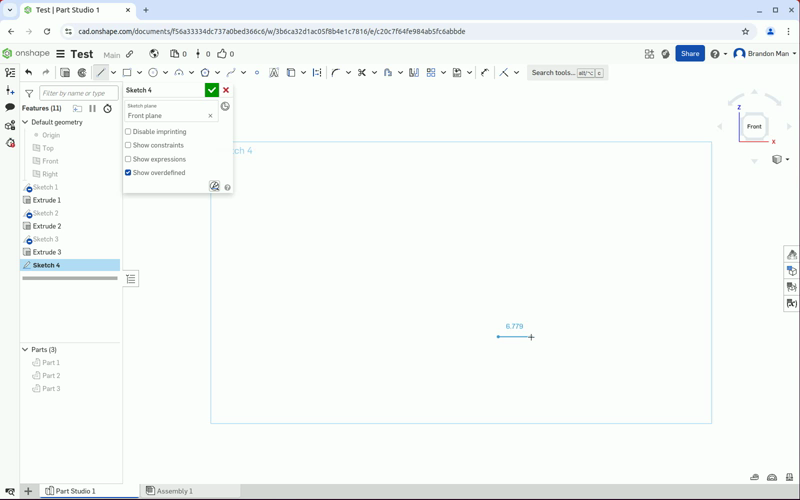
key_up(shift)
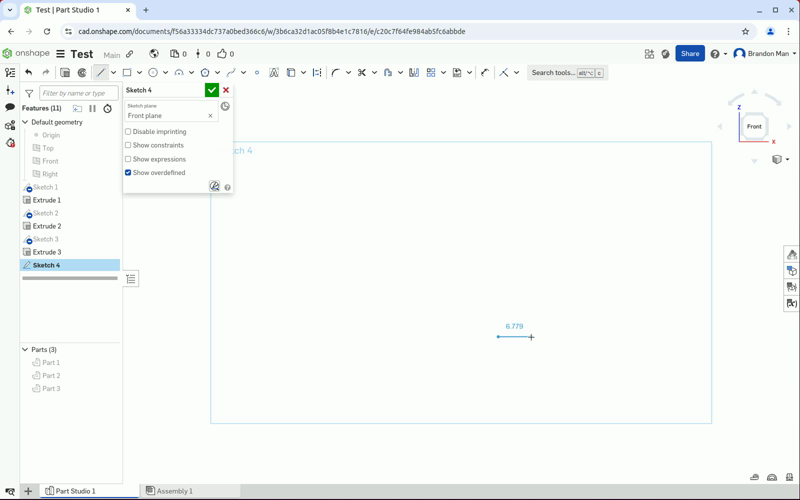
key_down(shift)
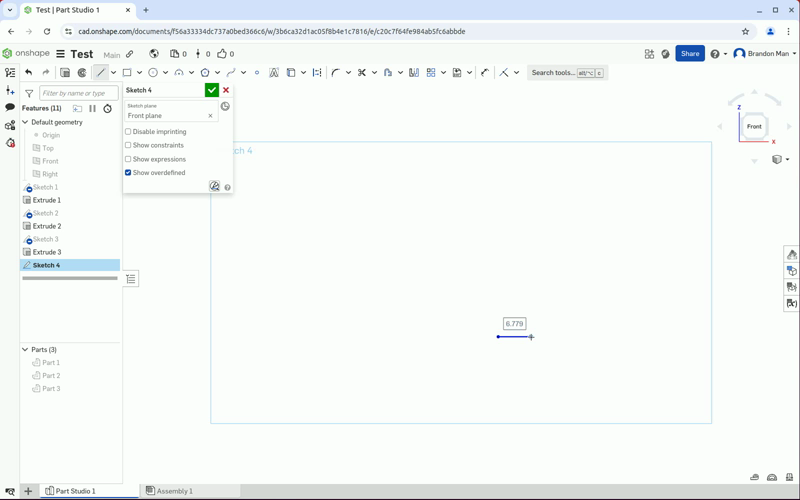
mouse_move(561, 336)
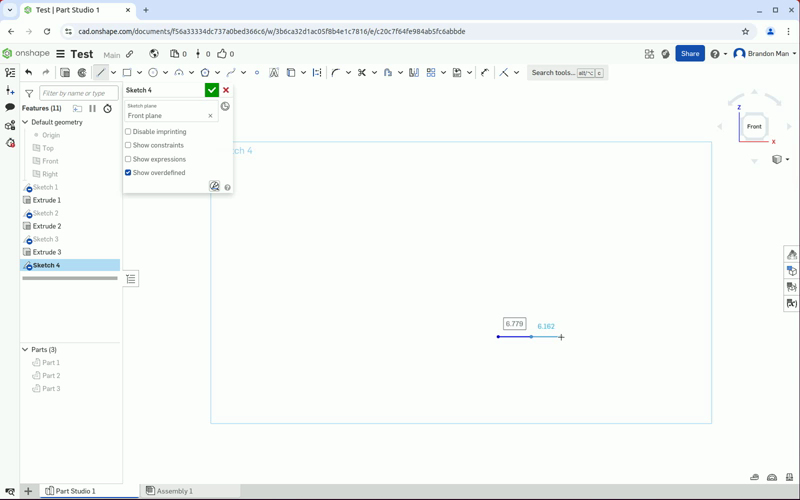
mouse_move(531, 282)
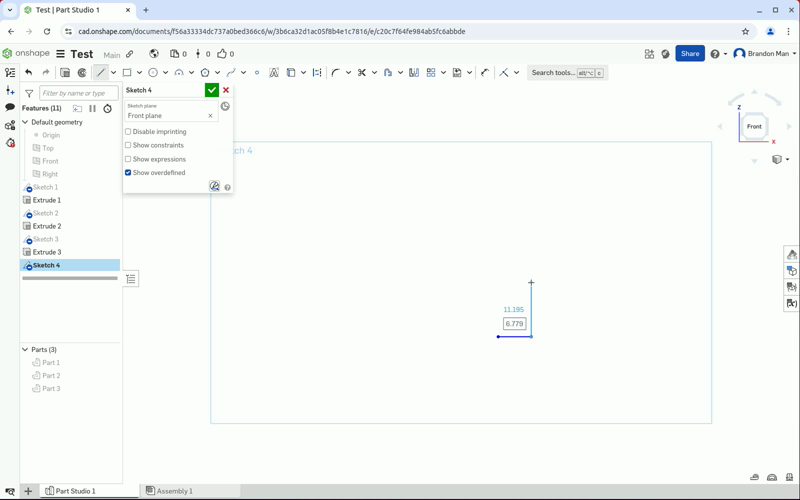
click(531, 282)
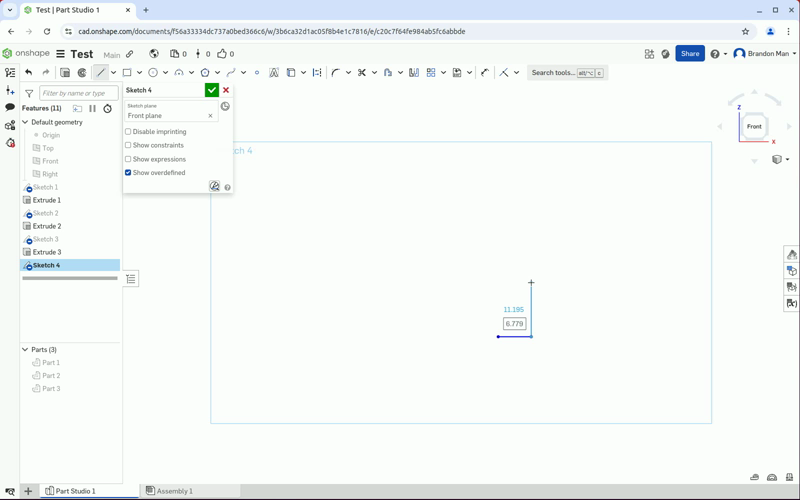
key_up(shift)
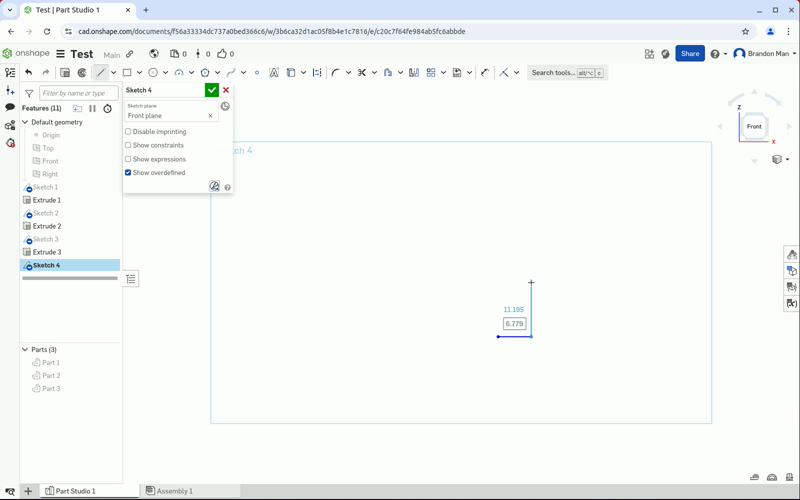
key_down(shift)
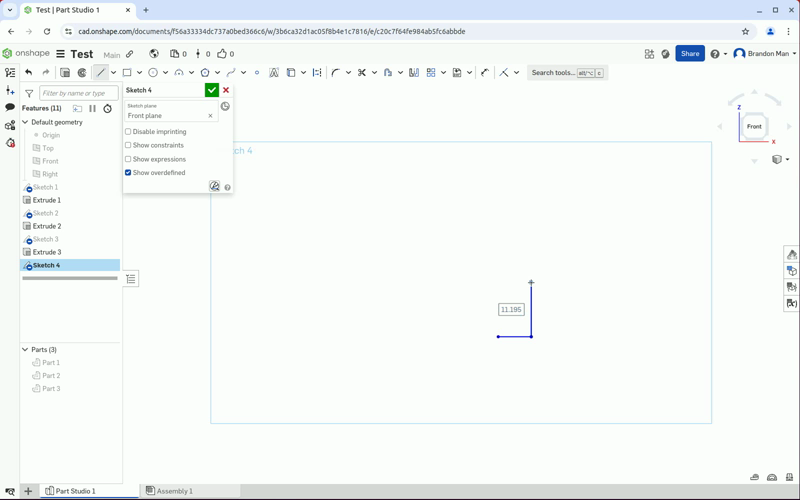
mouse_move(561, 282)
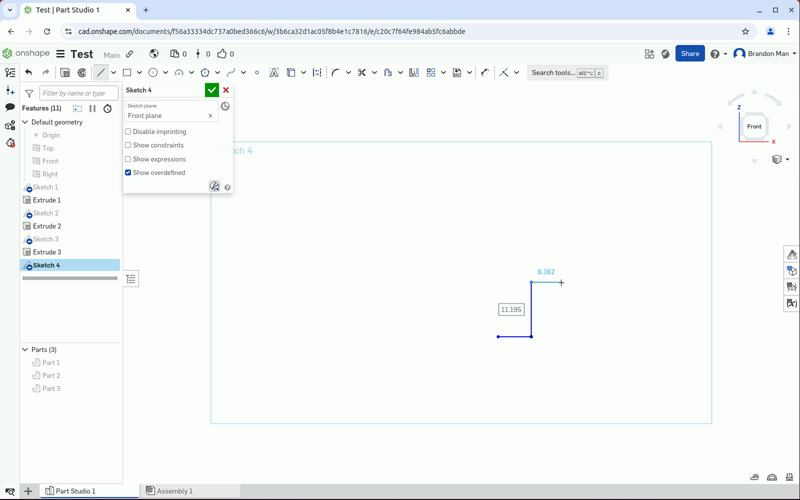
mouse_move(498, 282)
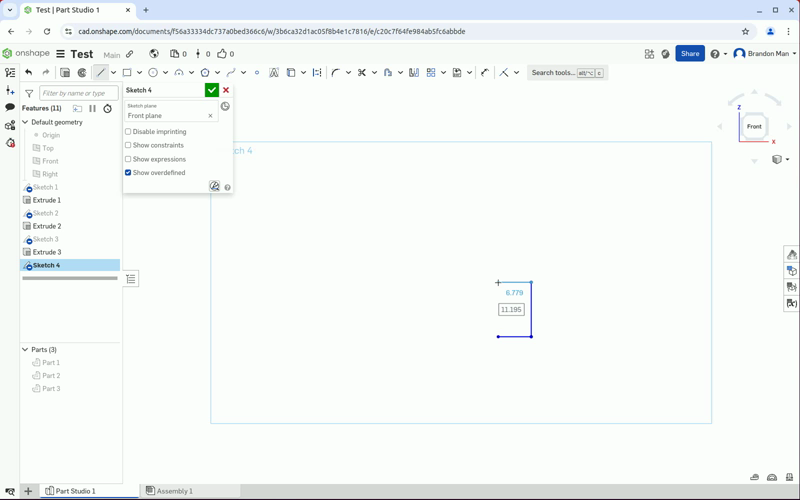
click(498, 282)
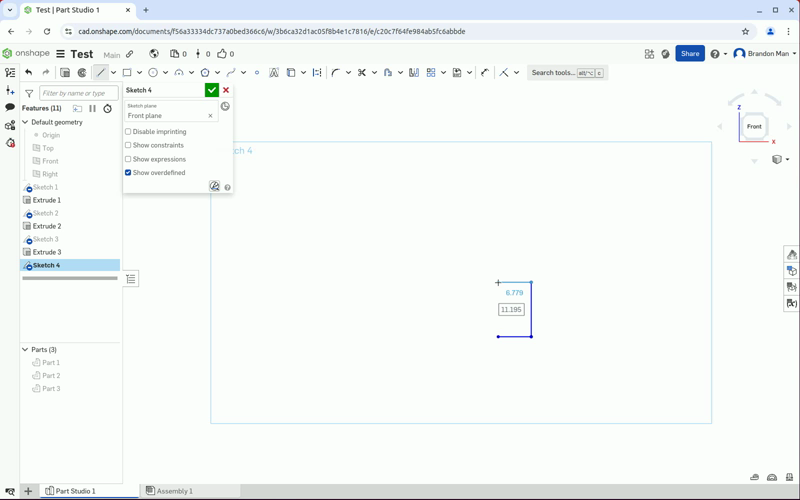
key_up(shift)
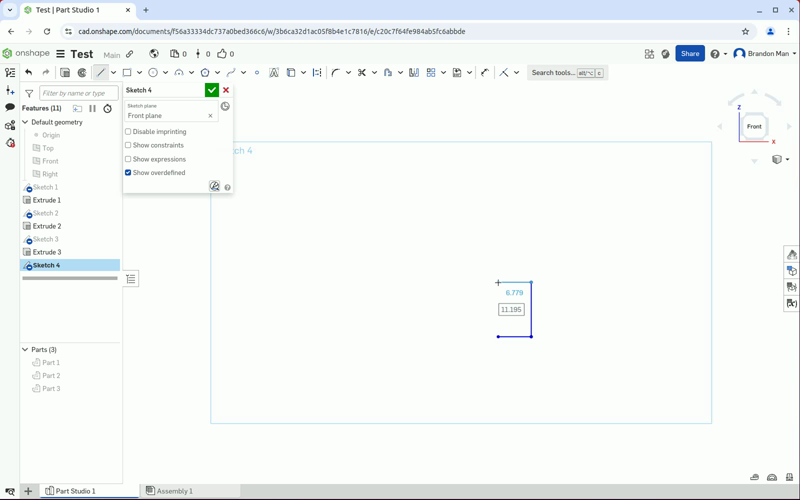
mouse_move(528, 282)
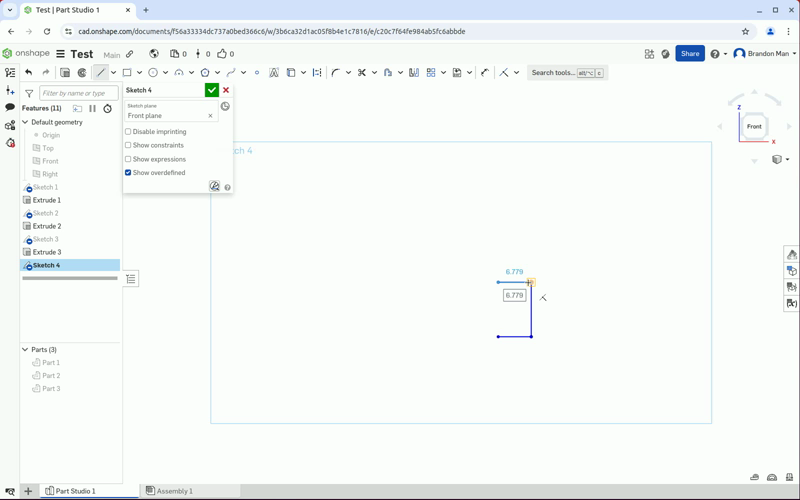
key_down(shift)
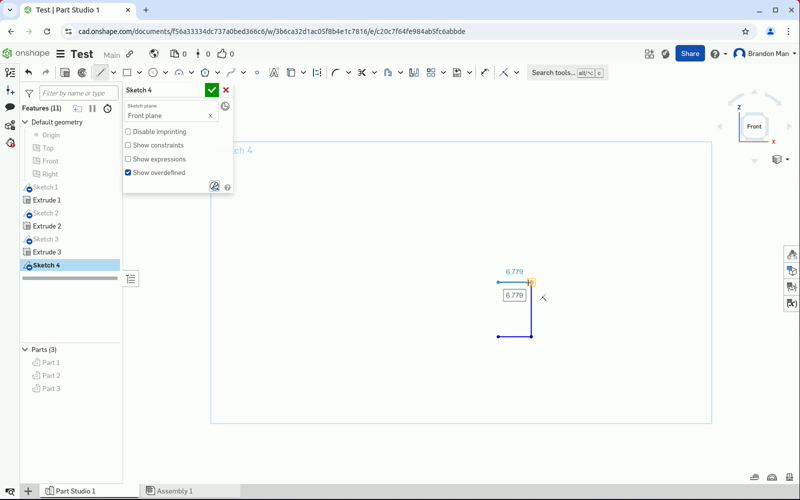
mouse_move(498, 336)
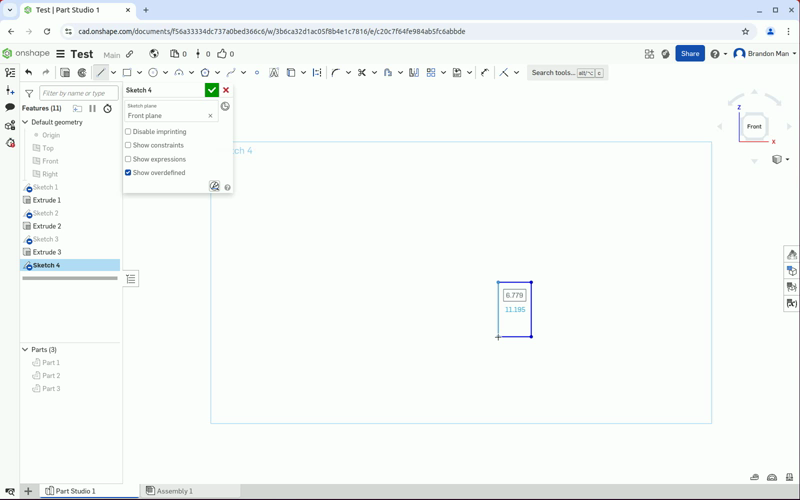
key_up(shift)
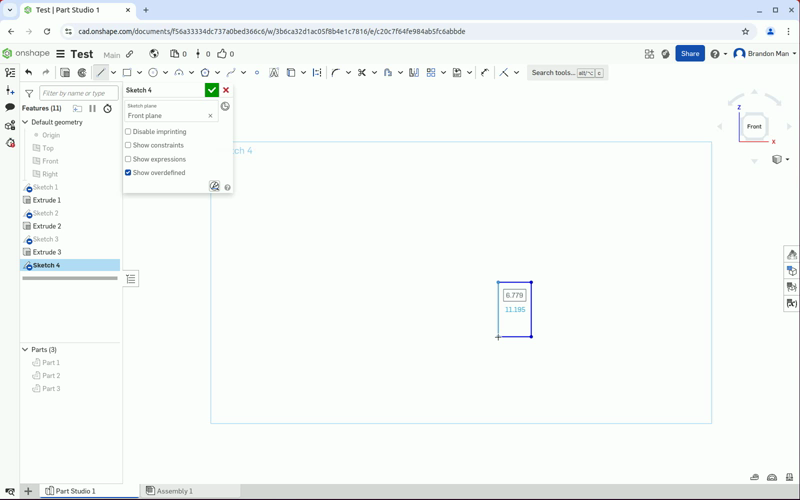
click(498, 336)
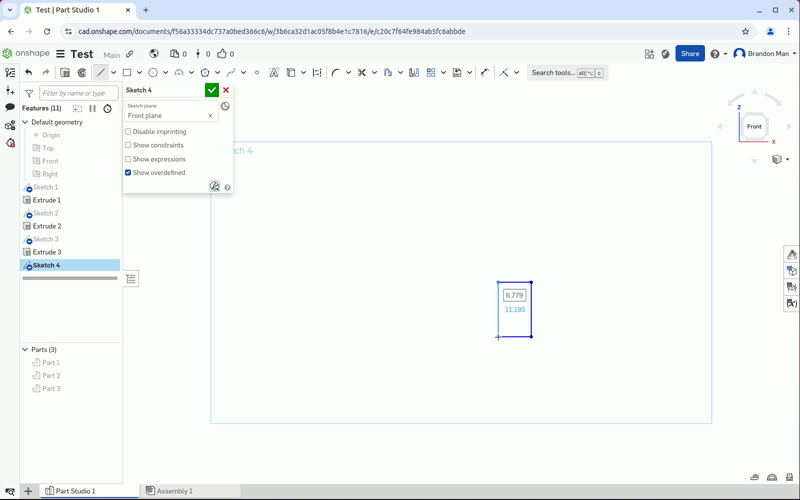
key(esc)
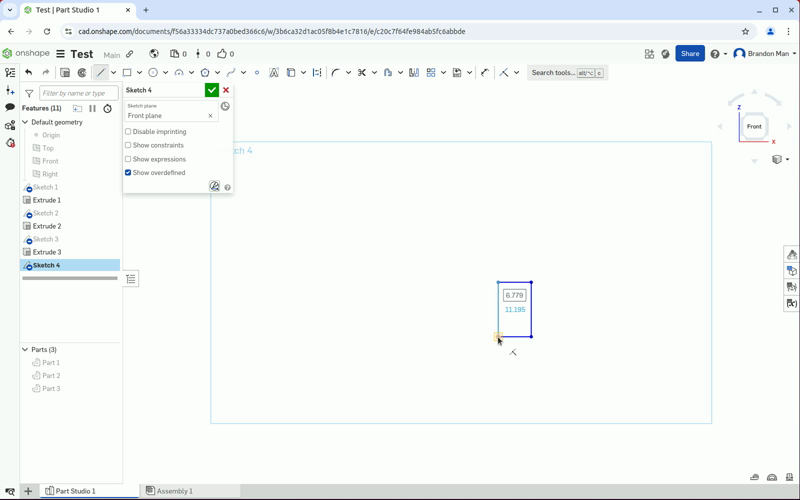
mouse_move(528, 314)
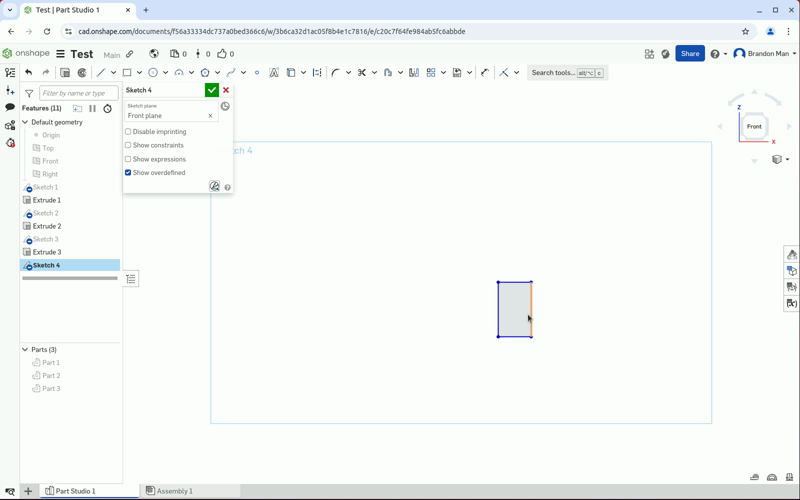
scroll(6)
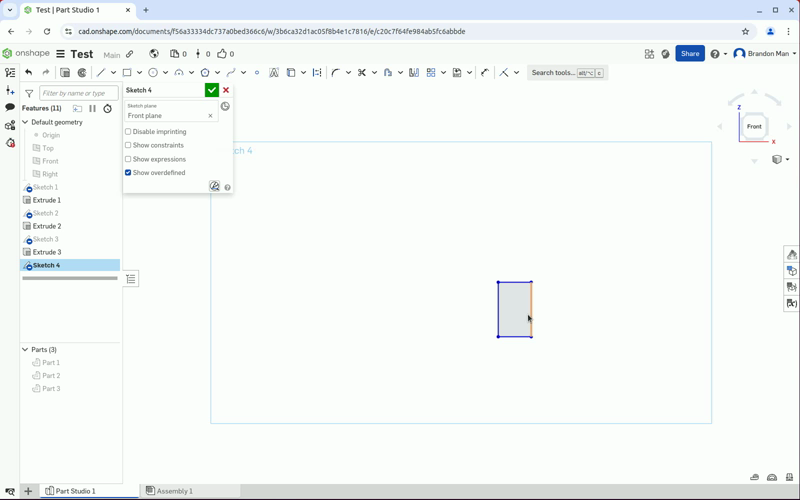
scroll(6)
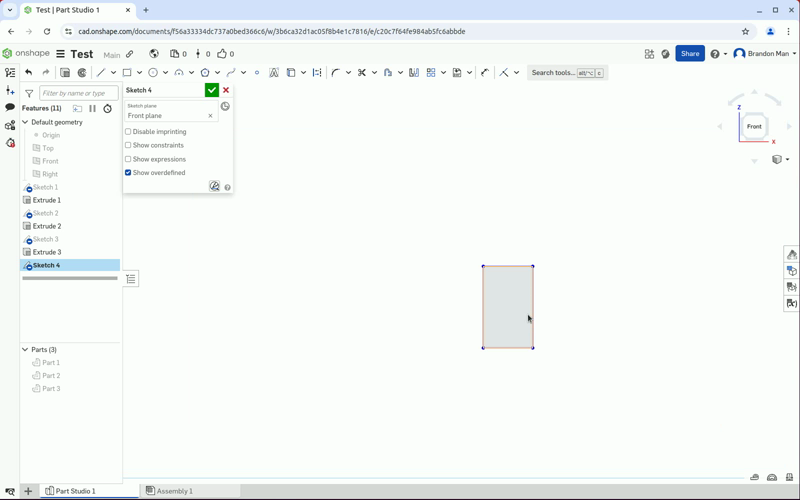
scroll(6)
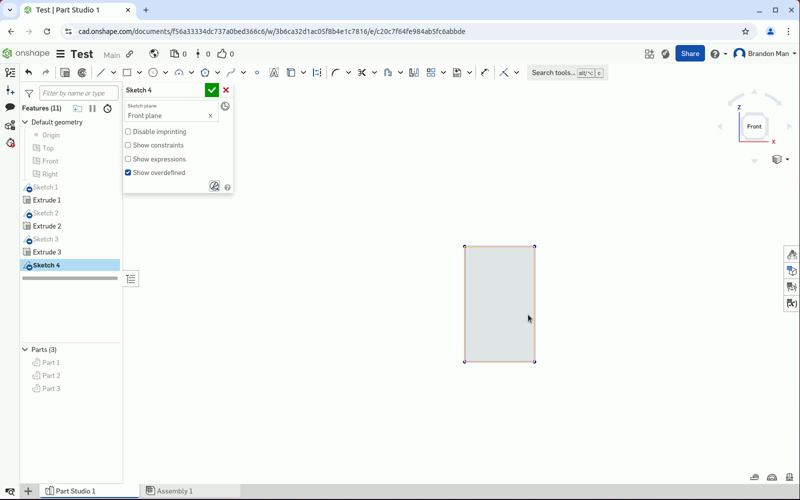
scroll(6)
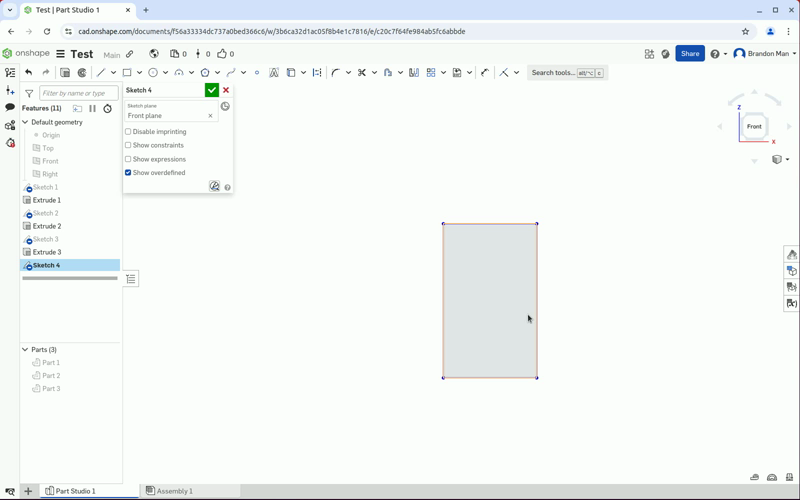
scroll(6)
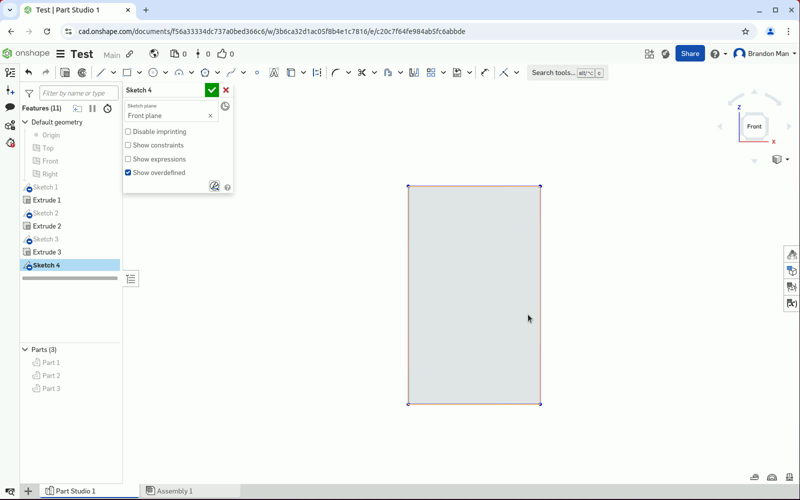
scroll(6)
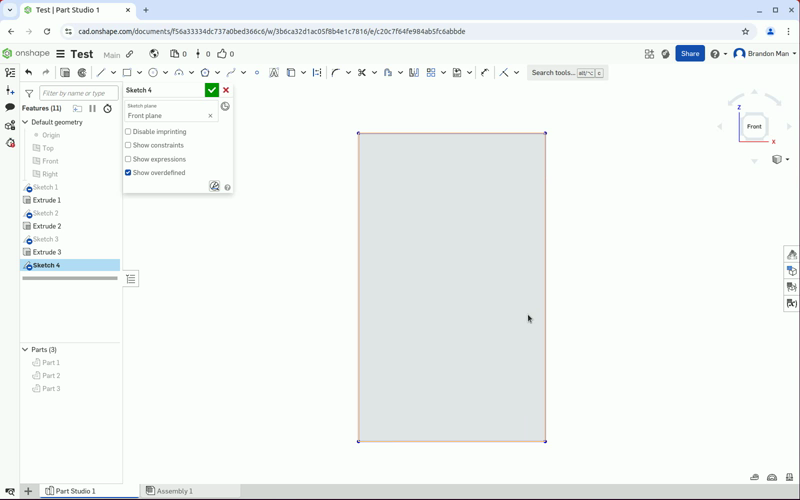
scroll(6)
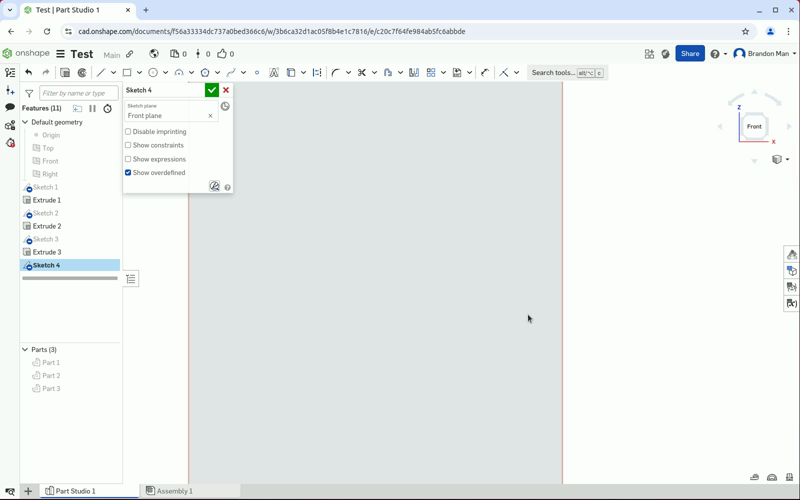
click(528, 314)
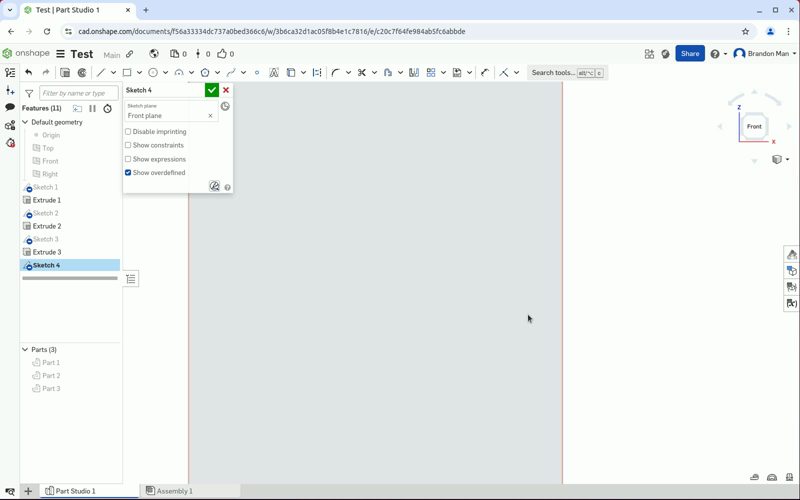
scroll(-6)
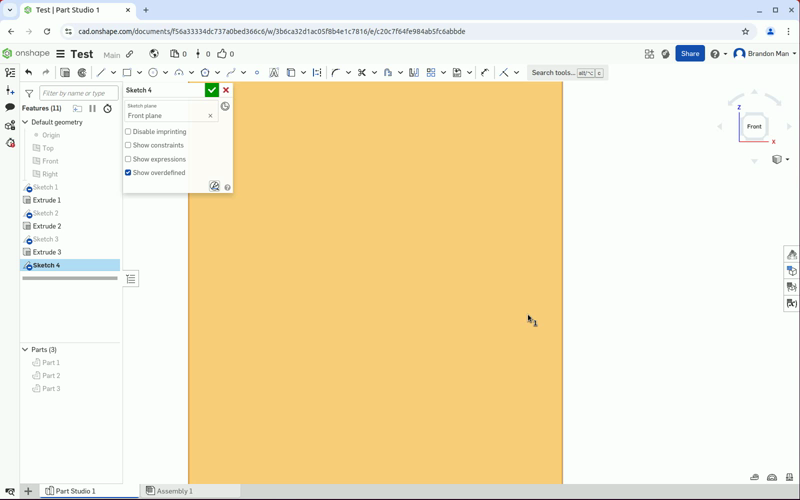
scroll(-6)
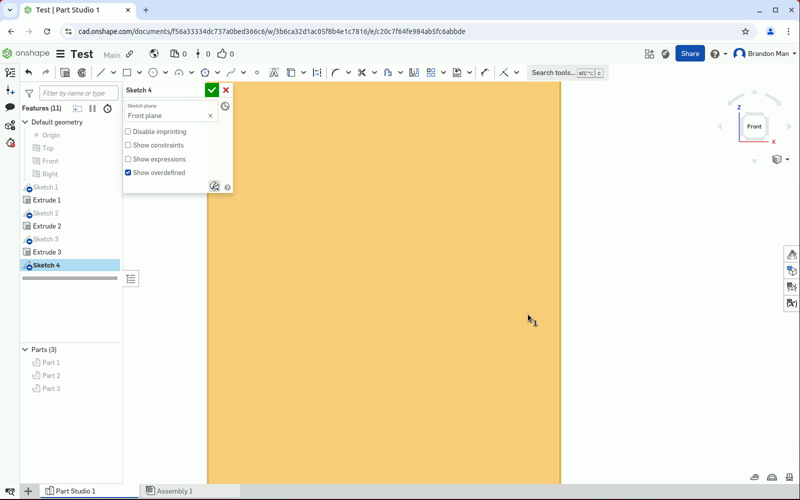
scroll(-6)
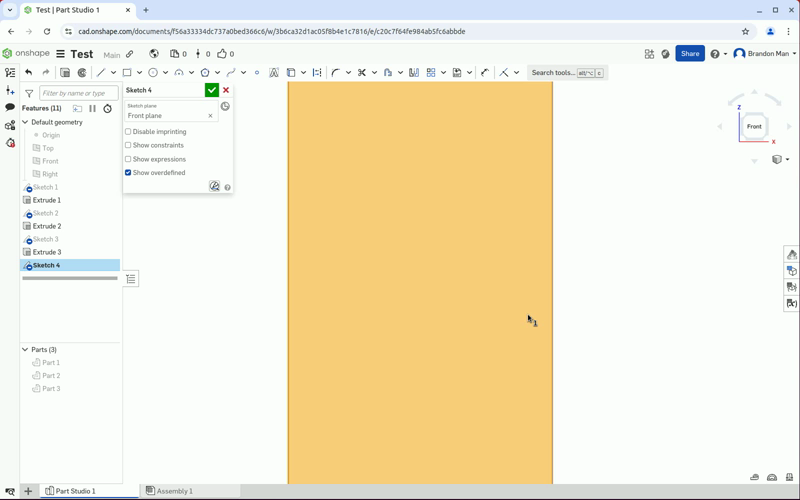
scroll(-6)
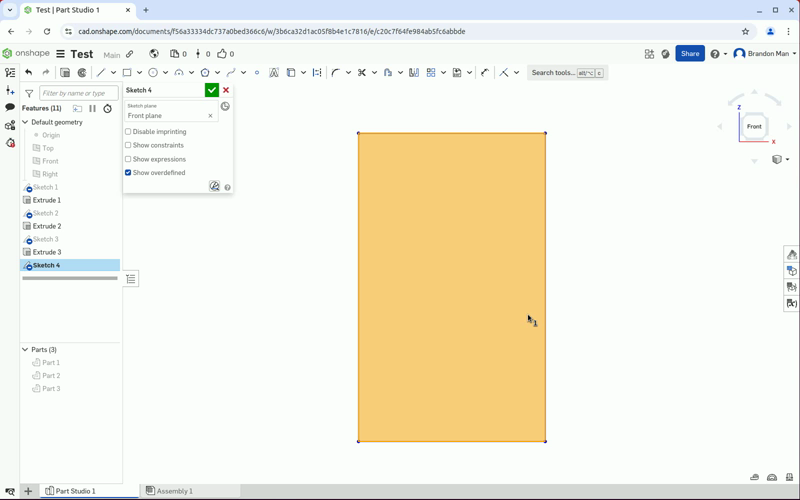
scroll(-6)
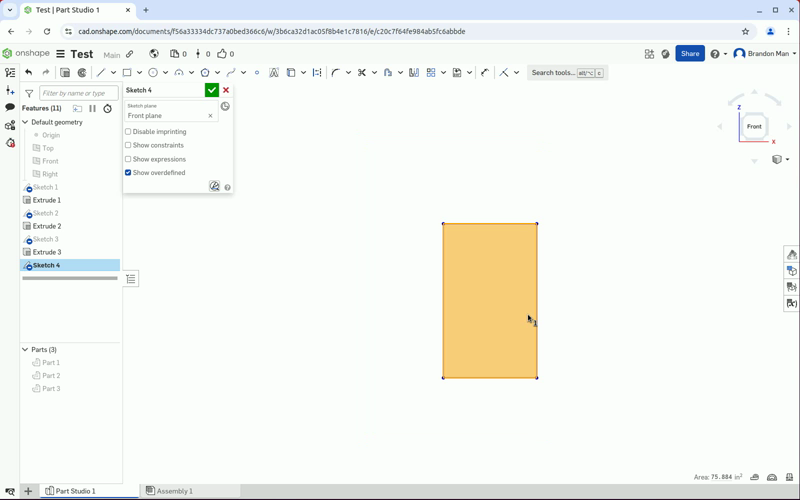
scroll(-6)
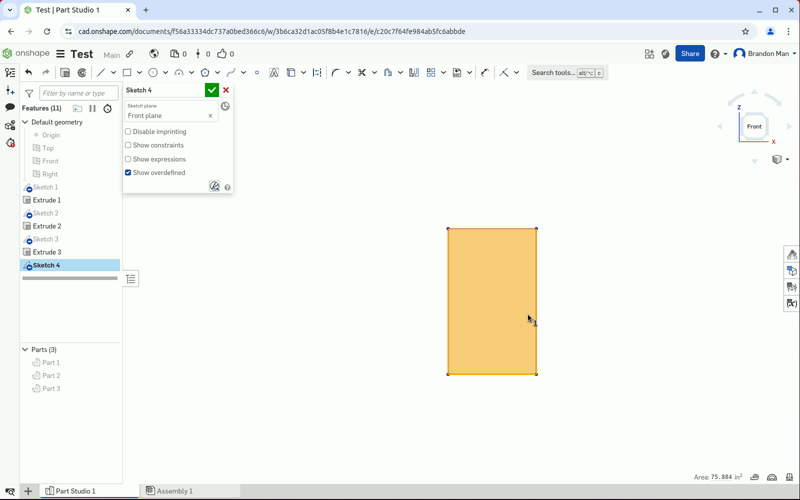
scroll(-6)
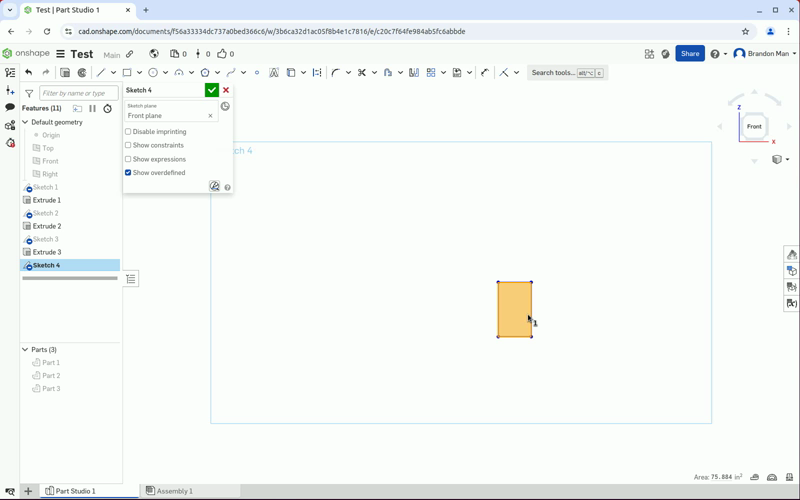
mouse_move(73, 352)
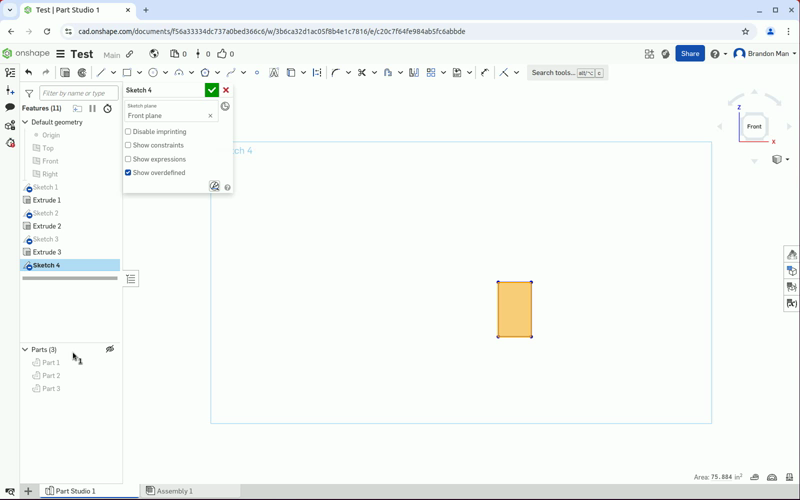
key(shift+y)
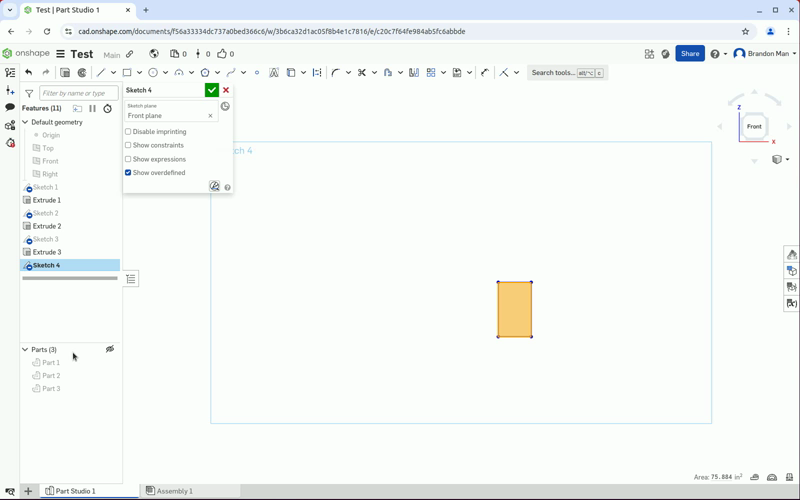
key(shift+e)
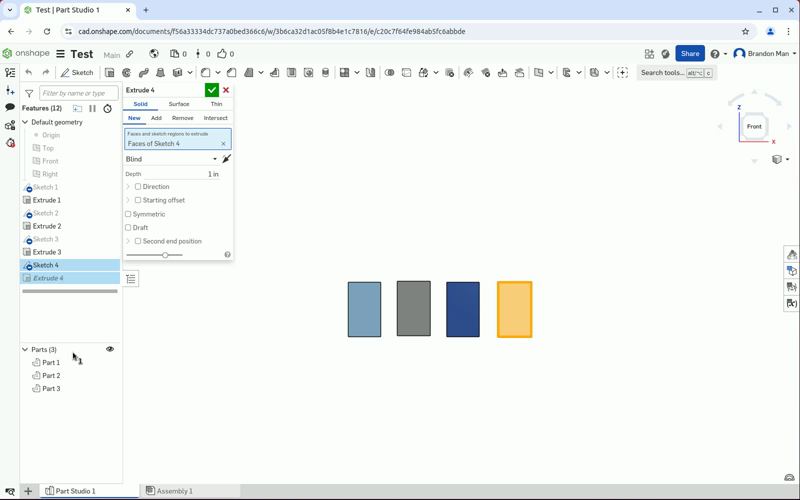
mouse_move(143, 106)
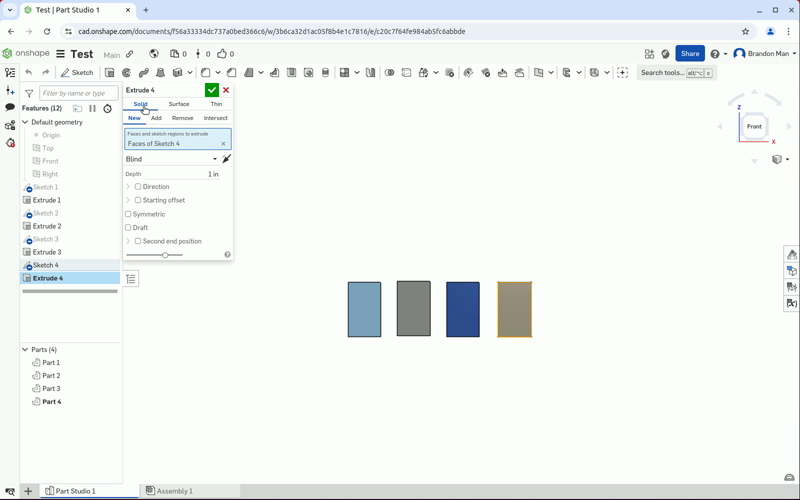
click(143, 106)
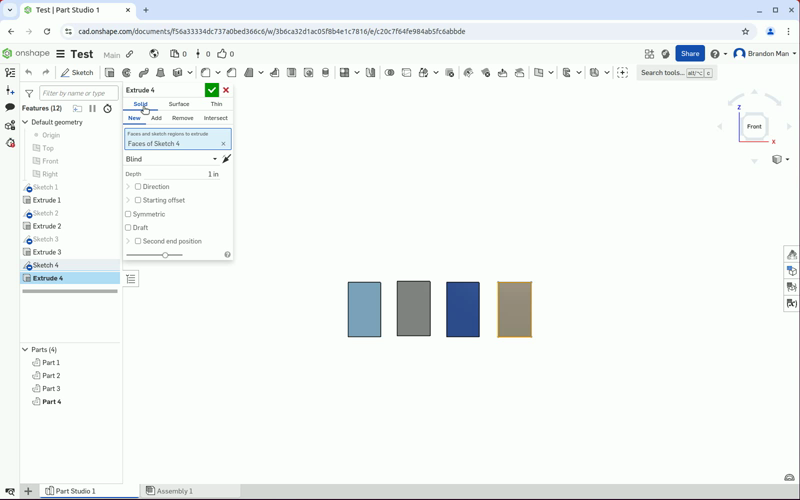
mouse_move(137, 120)
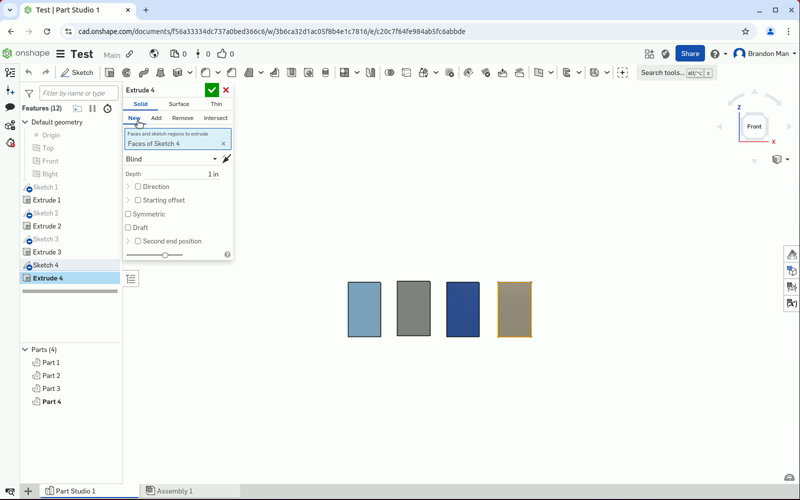
click(137, 120)
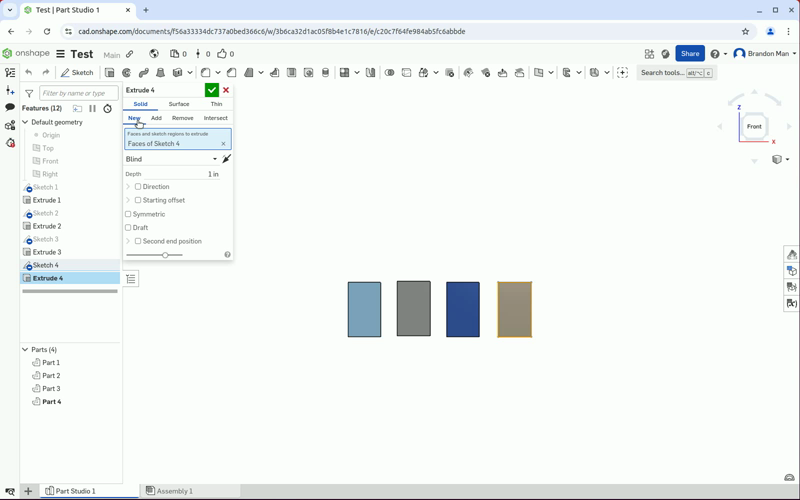
key(tab, 4)
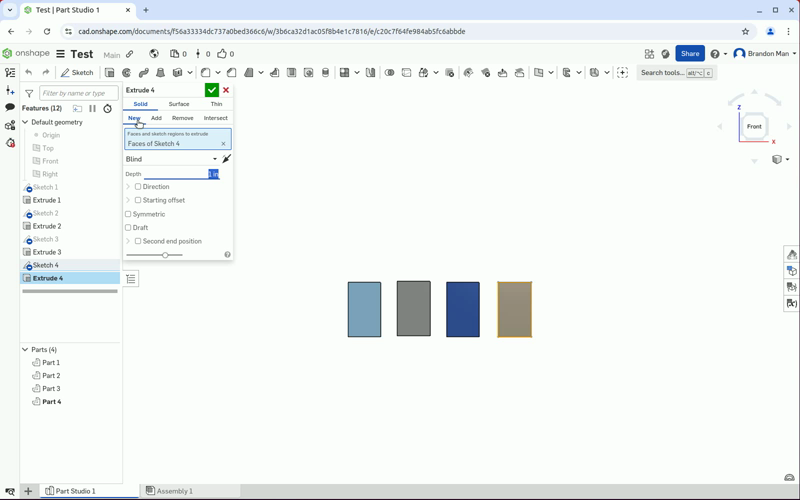
text(0.241)
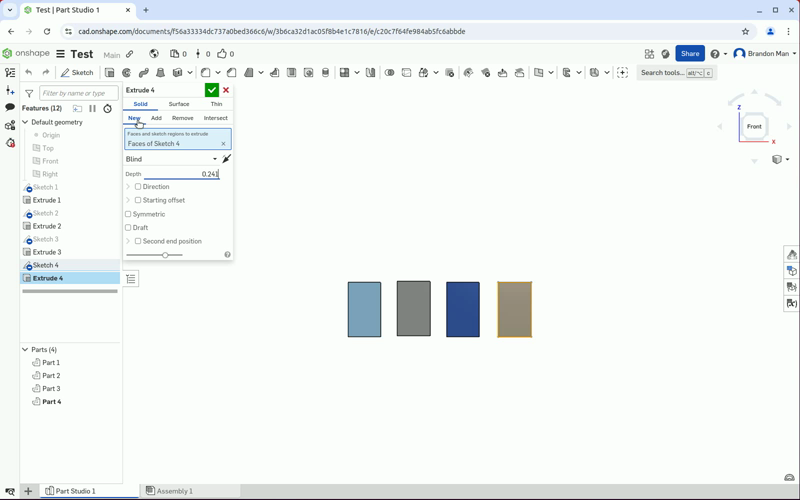
key(enter)
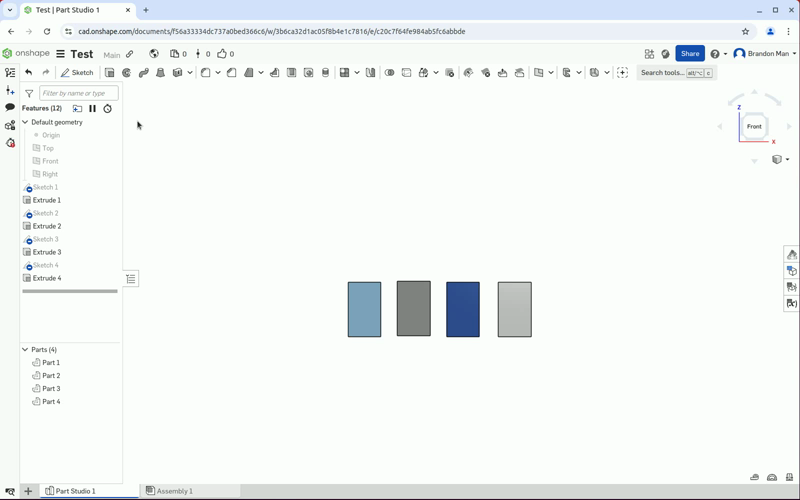
key(shift+h)
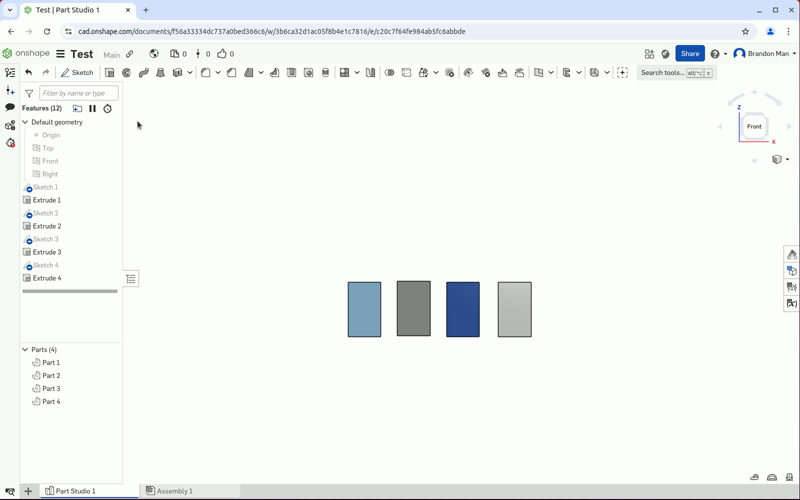
key(shift+h)
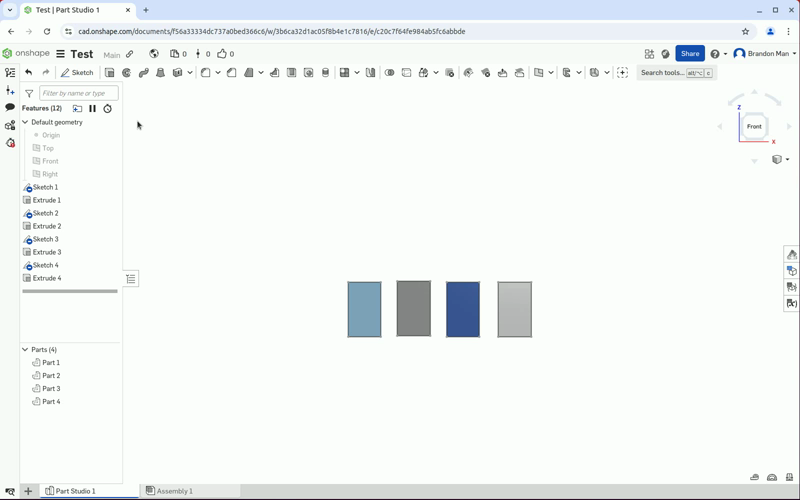
key(shift+7)
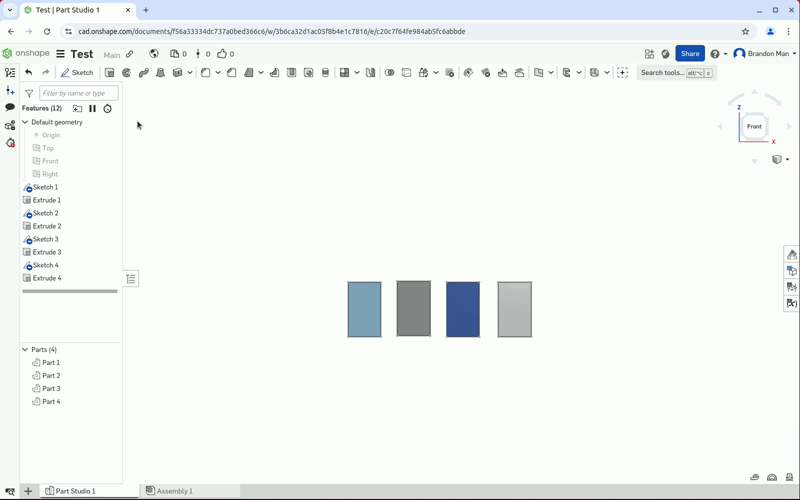
key(left, 2)
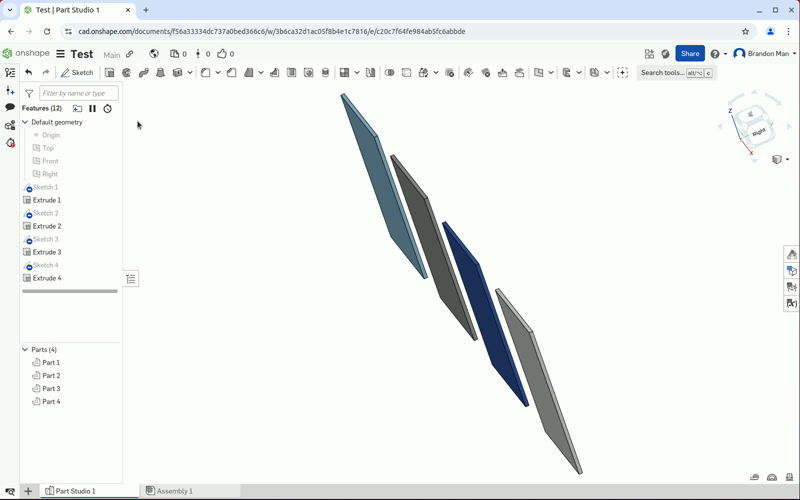
key(down, 2)
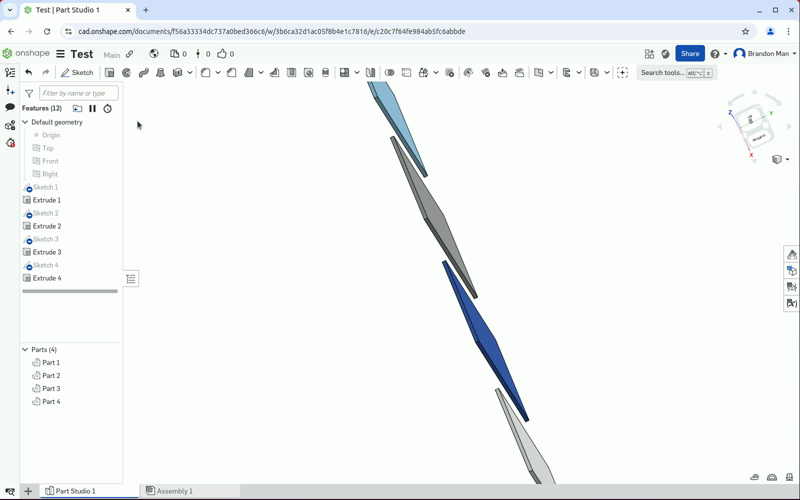
key(up, 2)
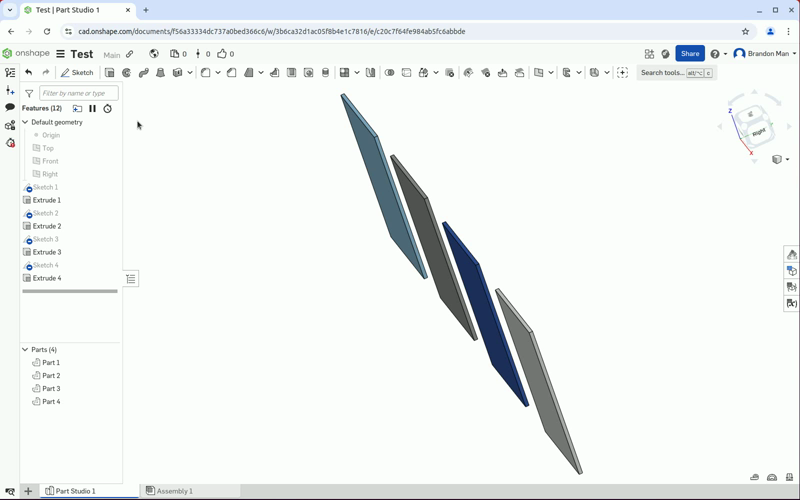
key(right, 2)
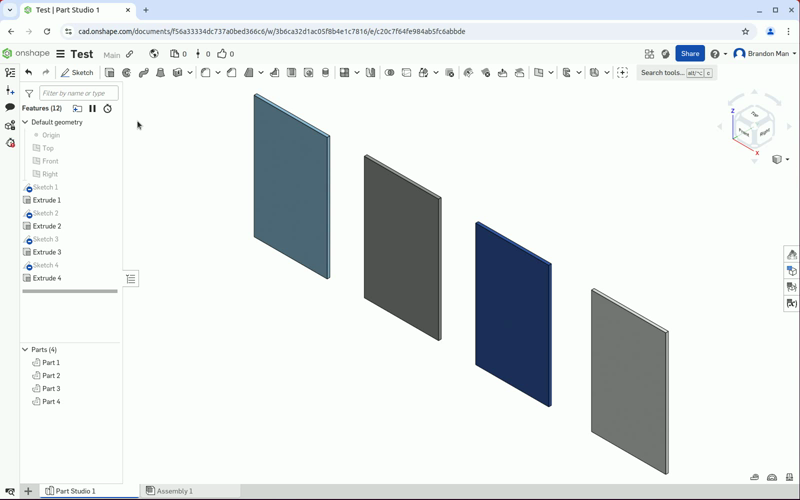
mouse_move(73, 189)
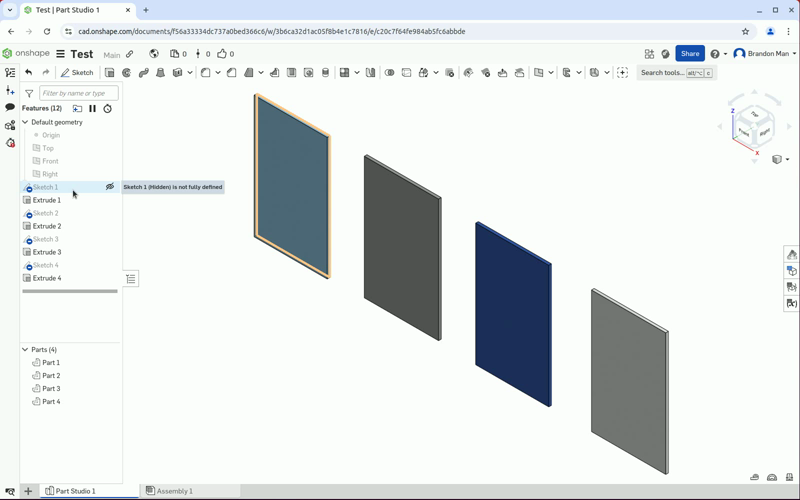
click(73, 189)